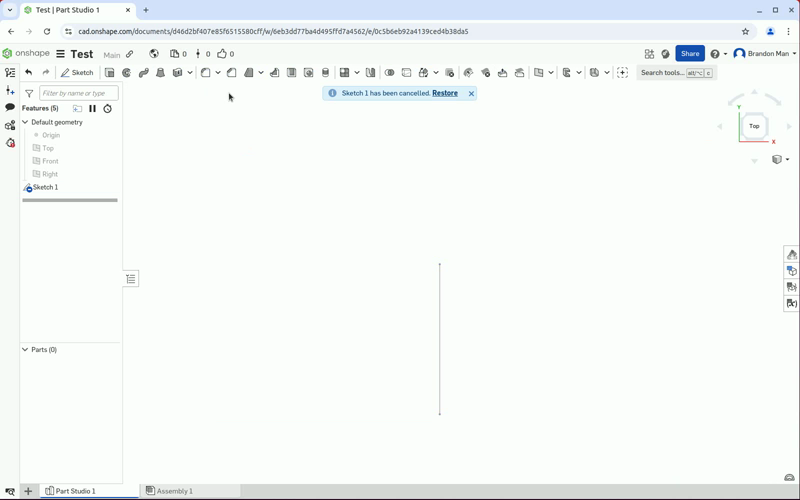
key(shift+h)
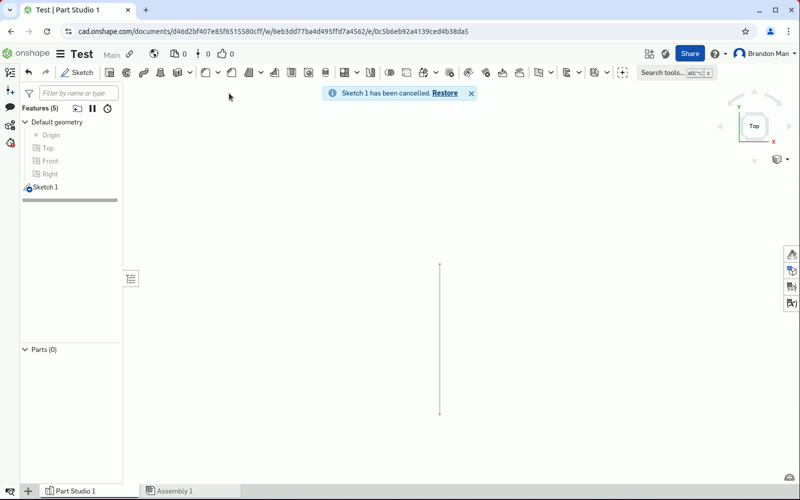
key(shift+s)
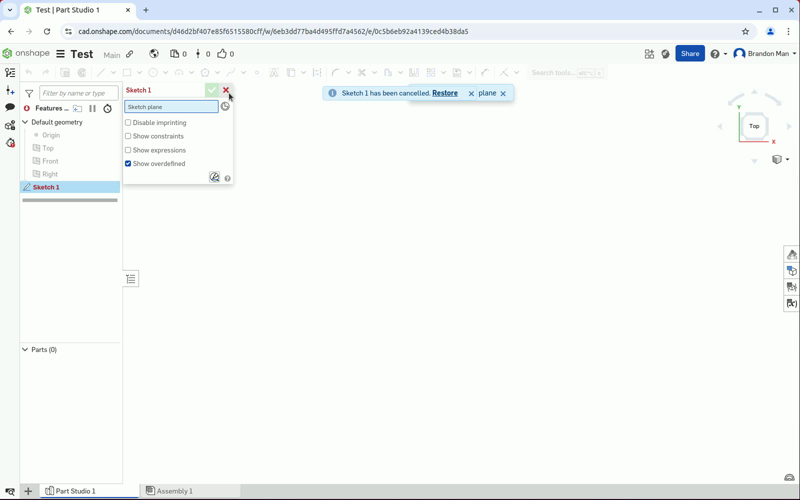
mouse_move(73, 150)
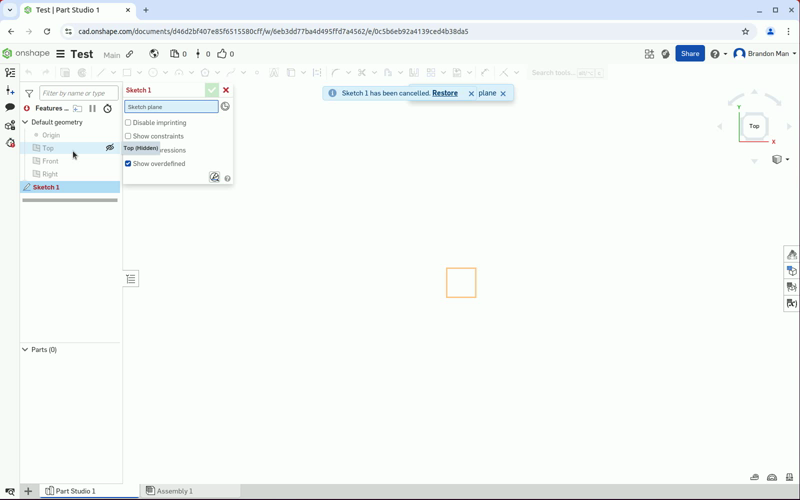
click(73, 150)
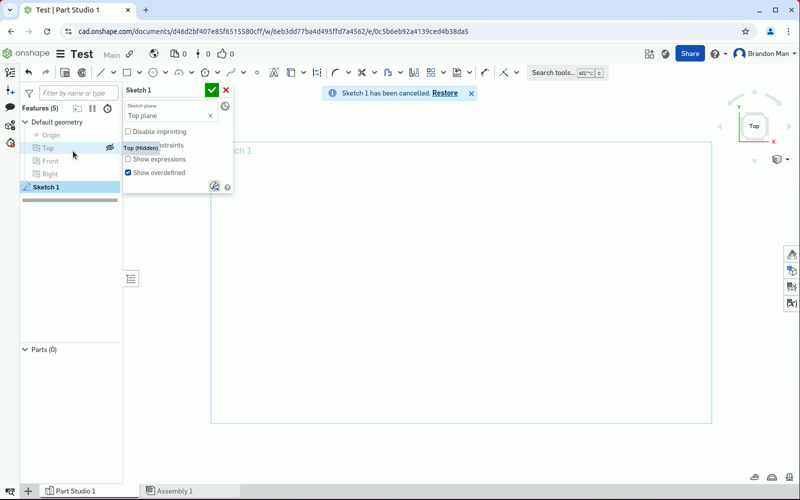
mouse_move(73, 352)
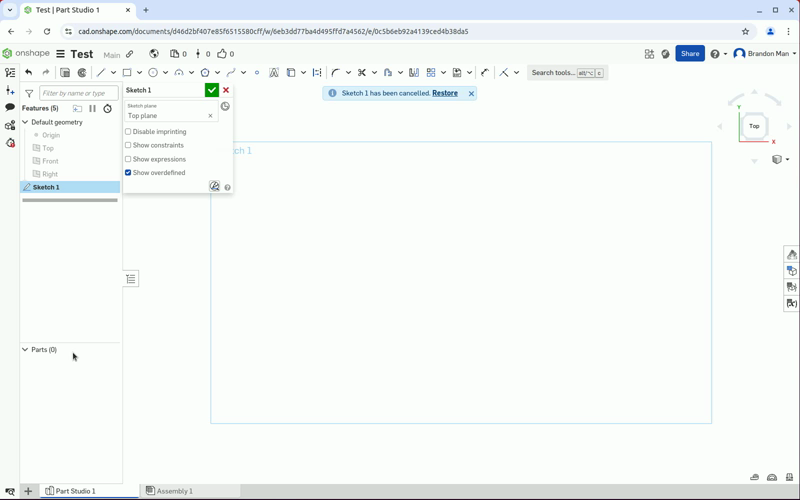
key(y)
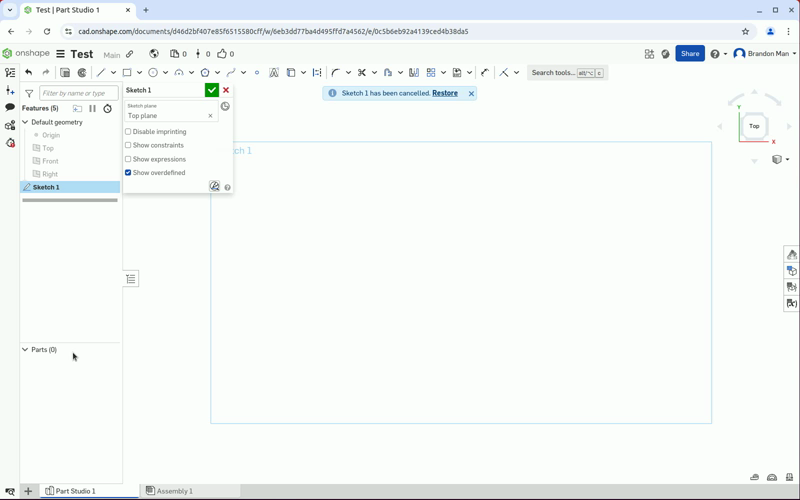
key(l)
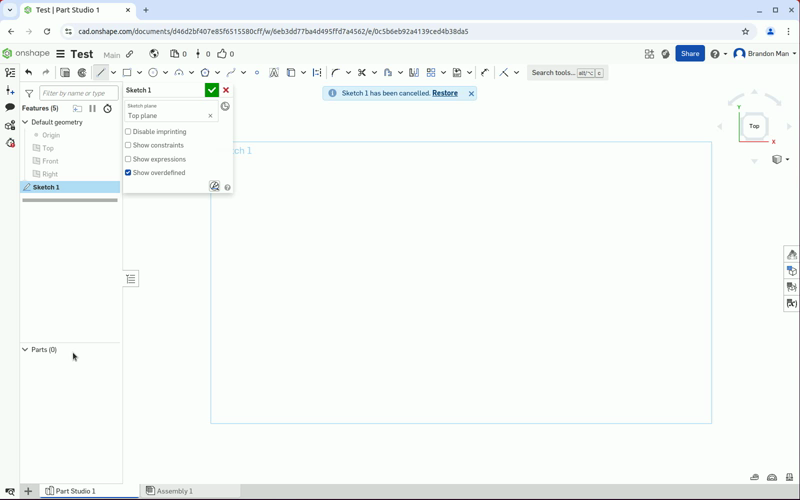
key_down(shift)
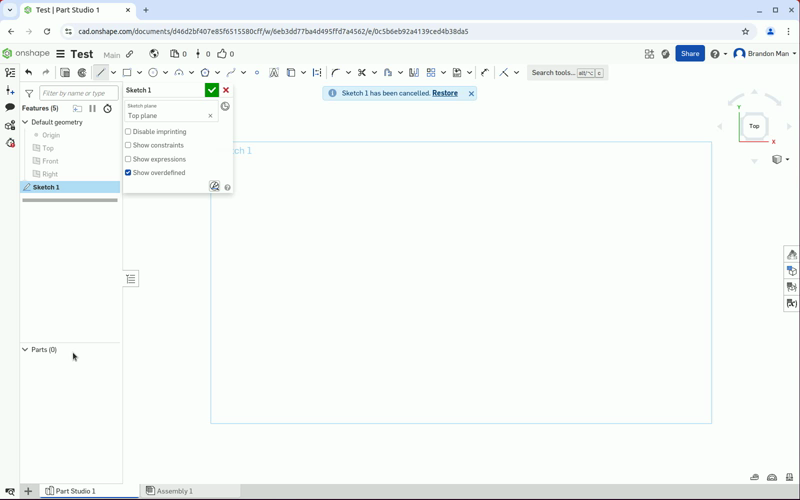
mouse_move(460, 282)
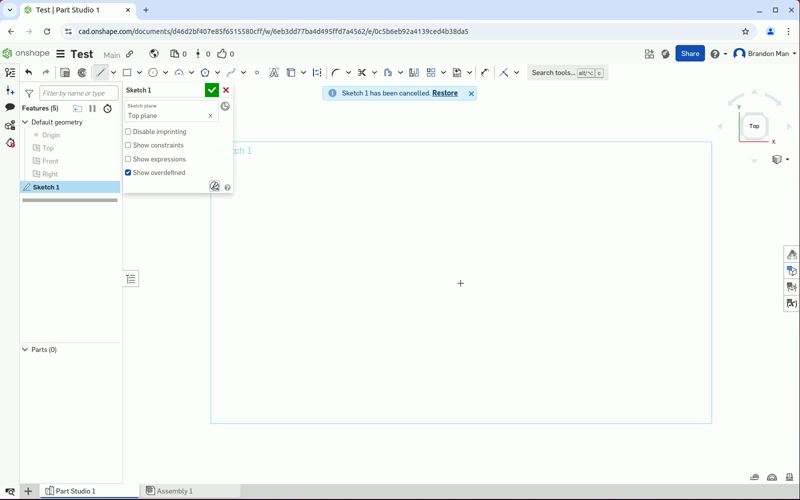
click(460, 282)
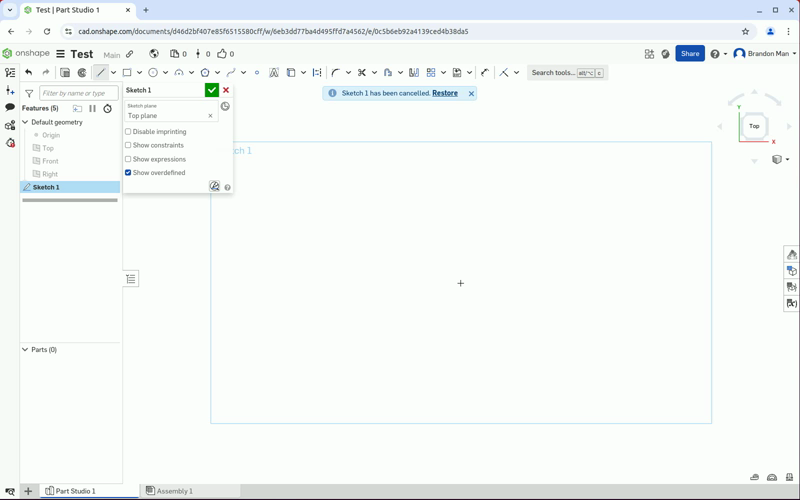
key_up(shift)
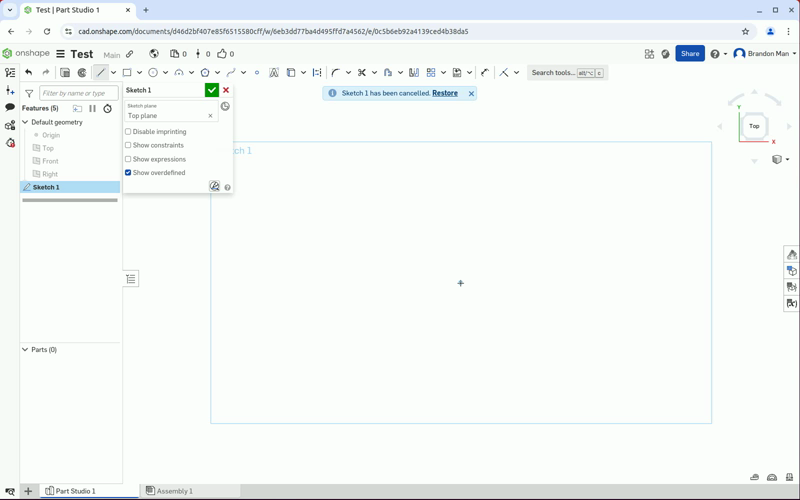
key_down(shift)
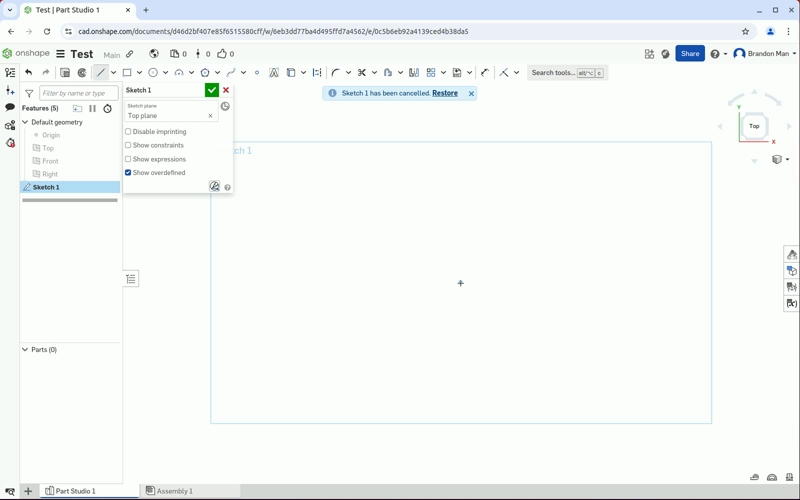
mouse_move(573, 282)
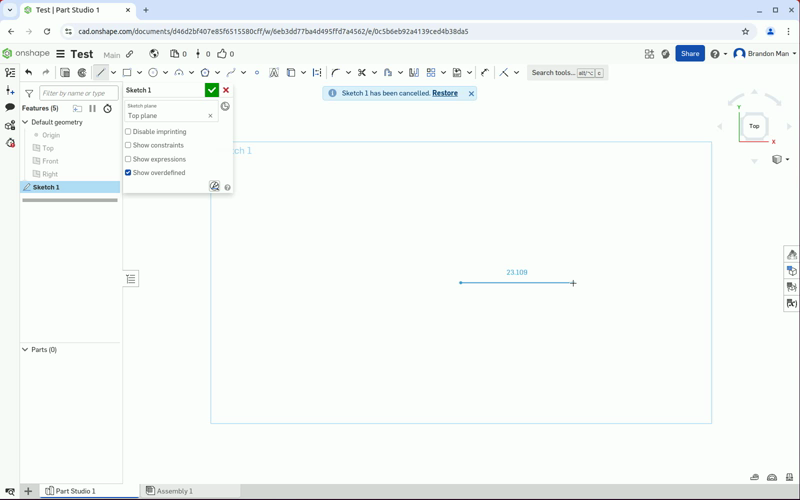
click(573, 282)
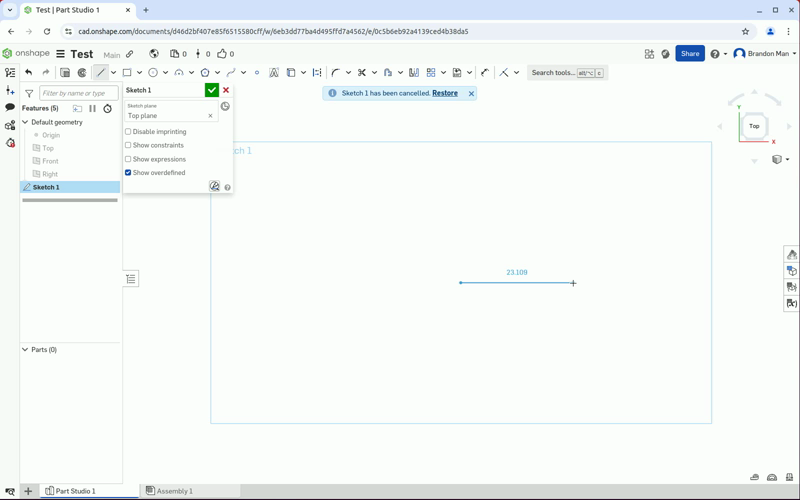
key_up(shift)
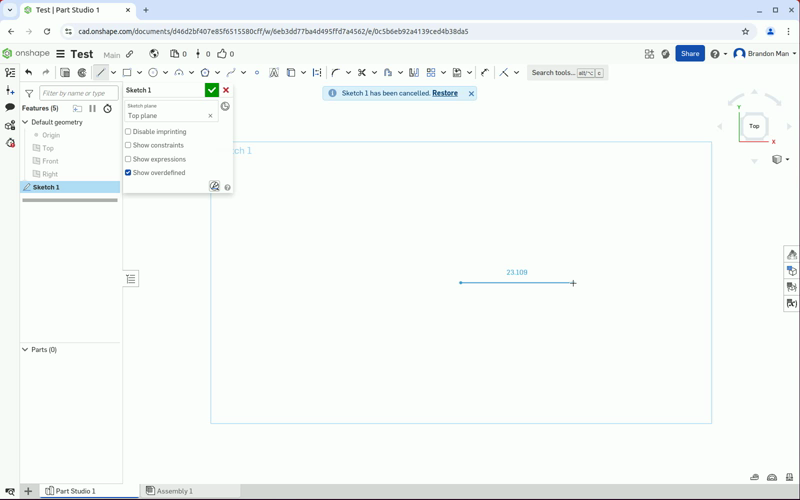
key_down(shift)
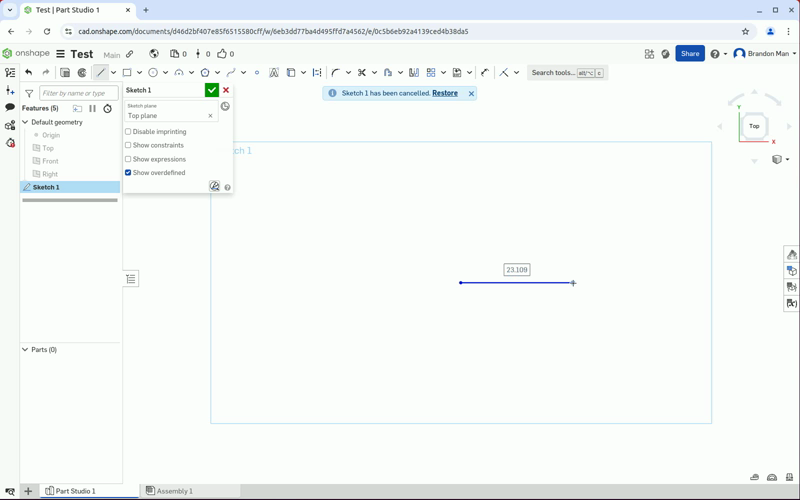
mouse_move(573, 189)
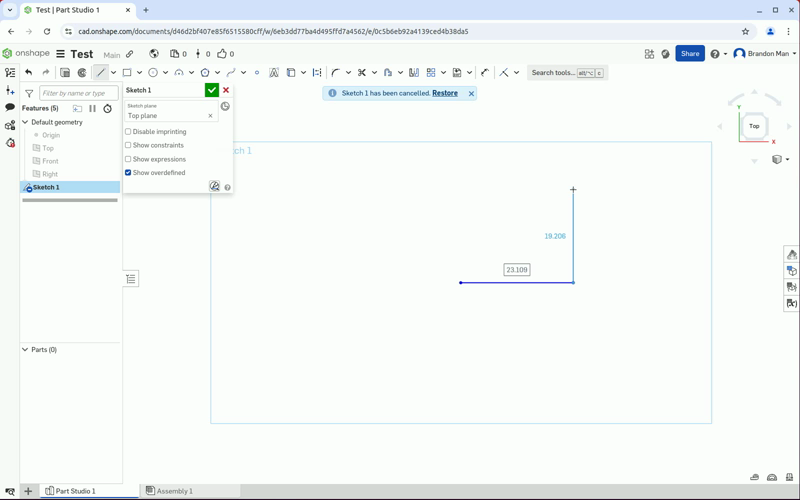
click(573, 189)
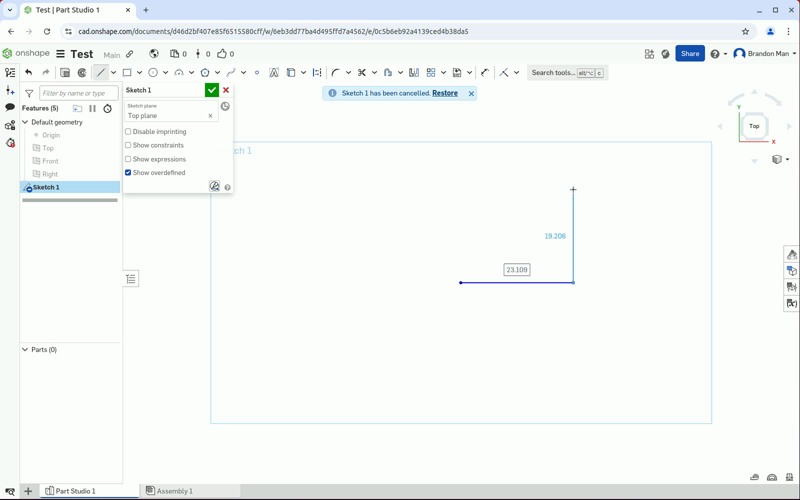
key_up(shift)
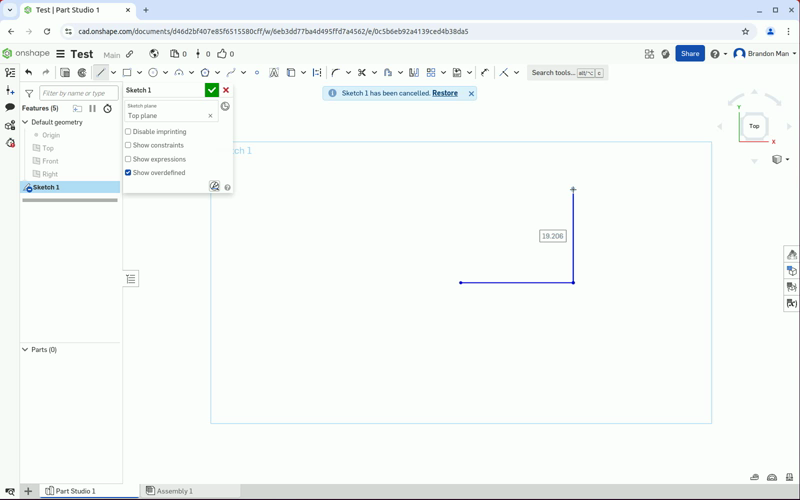
key_down(shift)
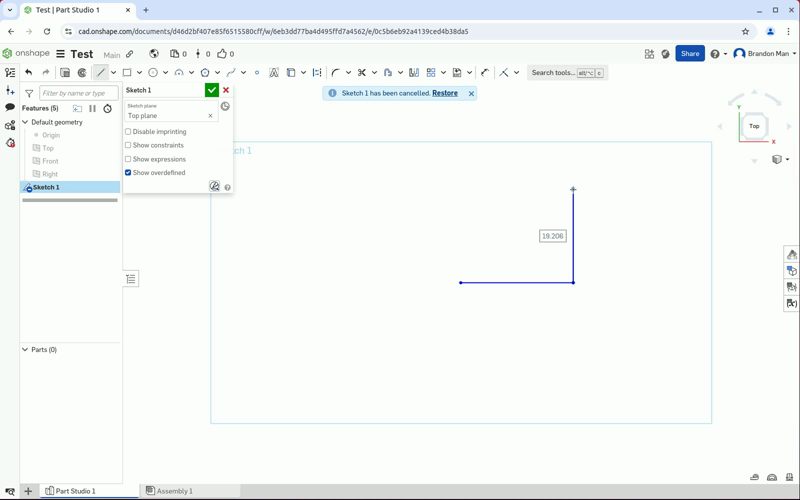
mouse_move(460, 189)
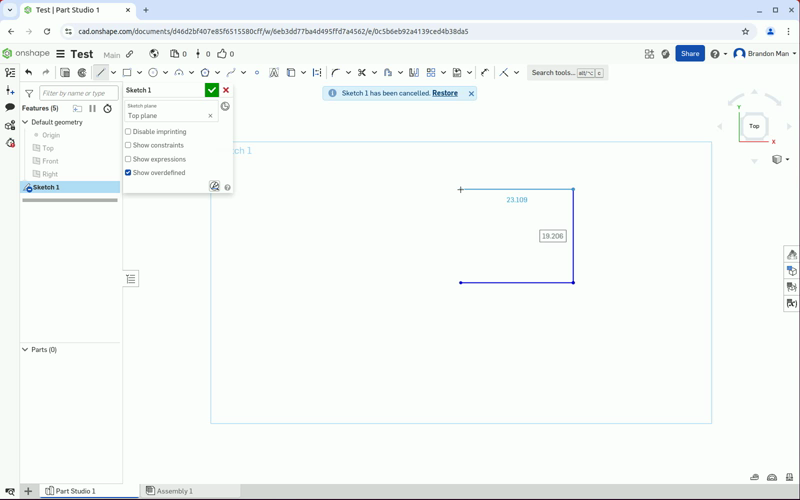
click(460, 189)
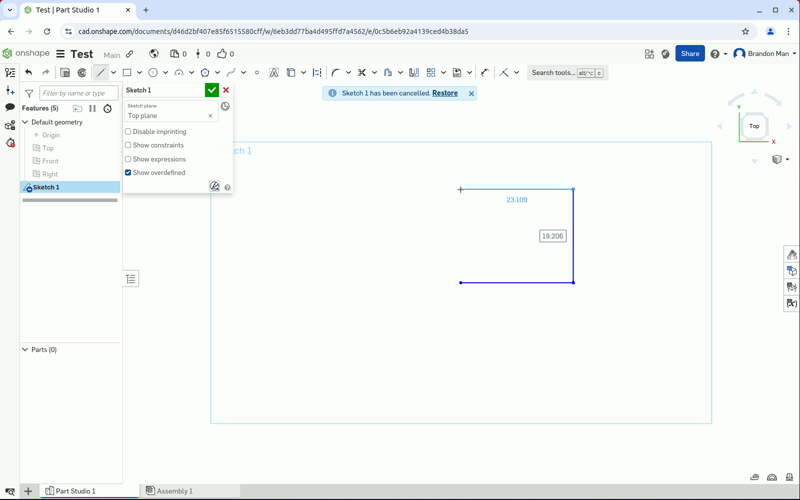
key_up(shift)
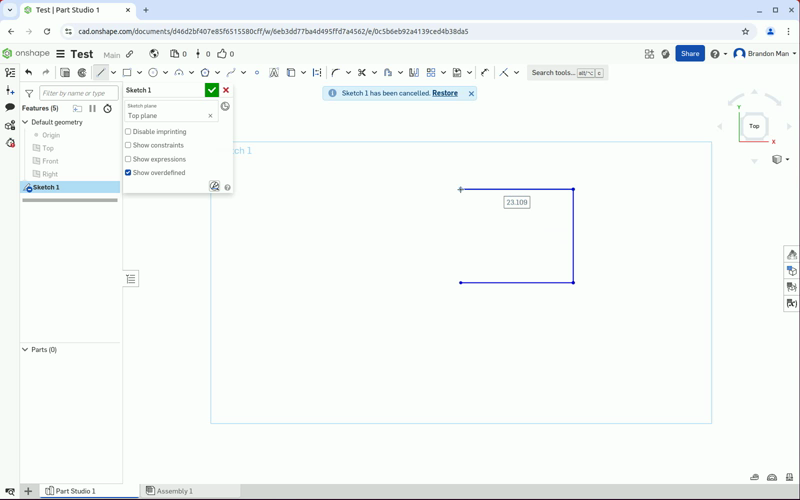
key_down(shift)
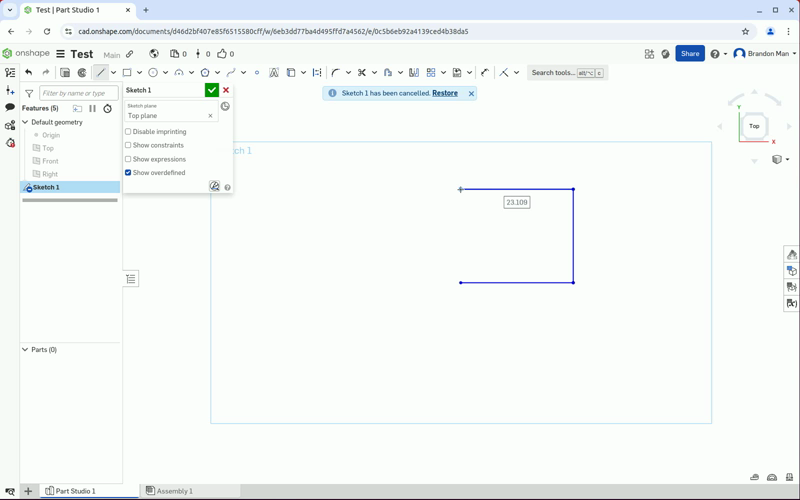
mouse_move(460, 282)
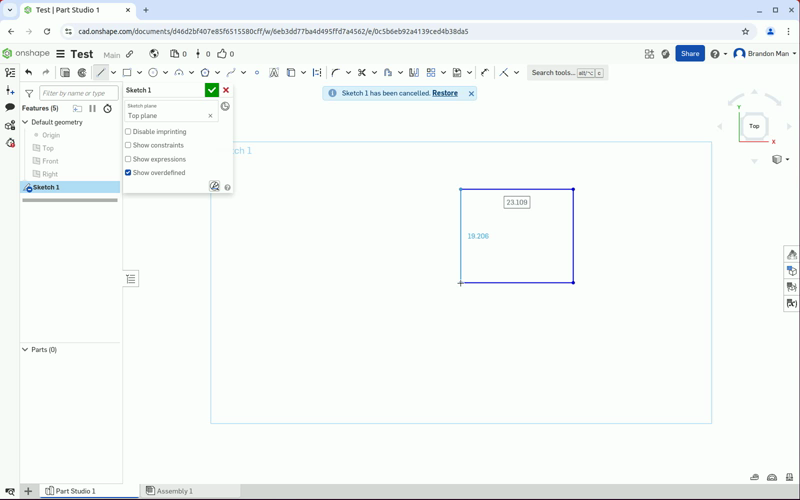
key_up(shift)
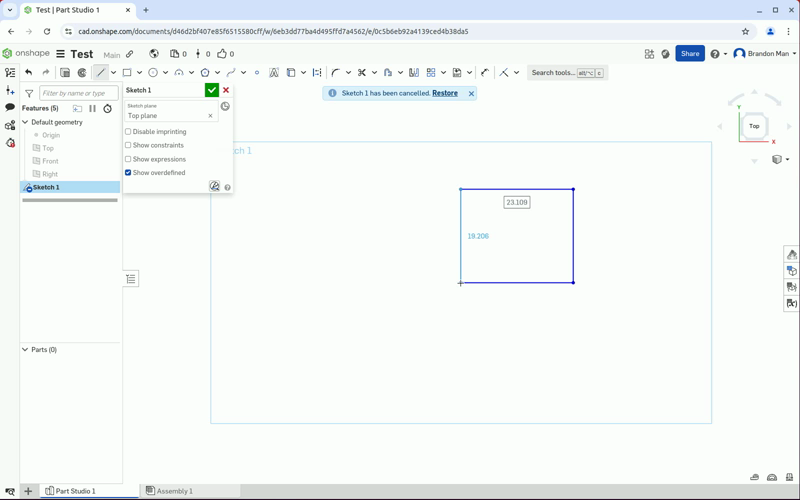
click(460, 282)
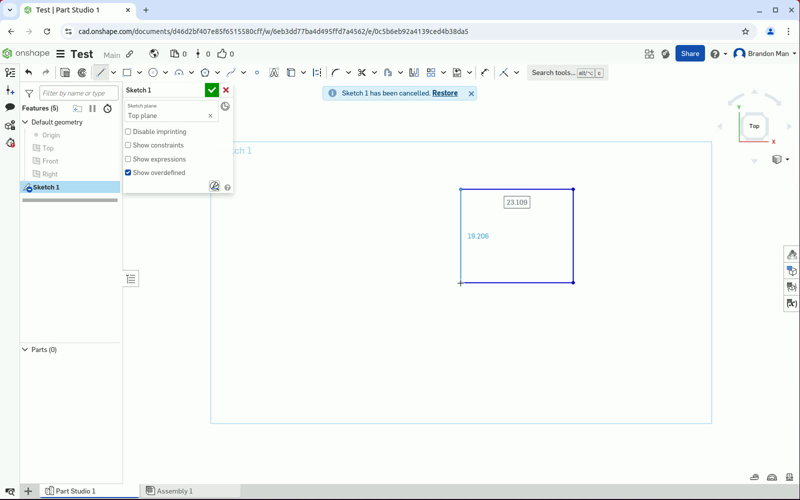
key(esc)
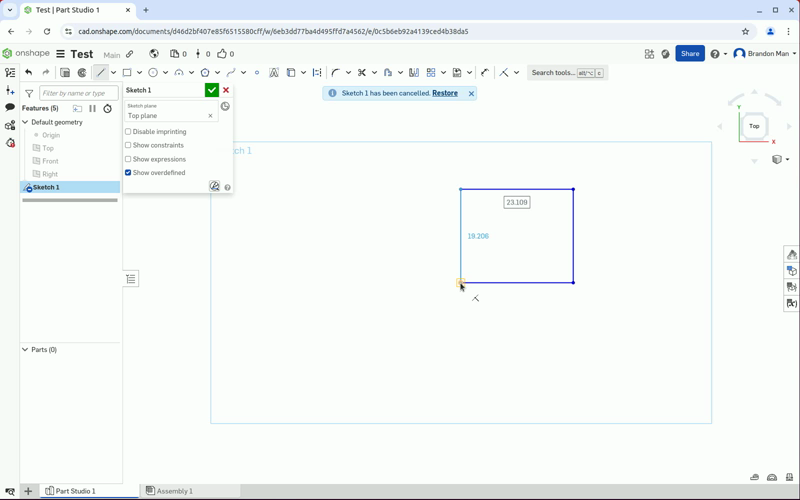
mouse_move(468, 244)
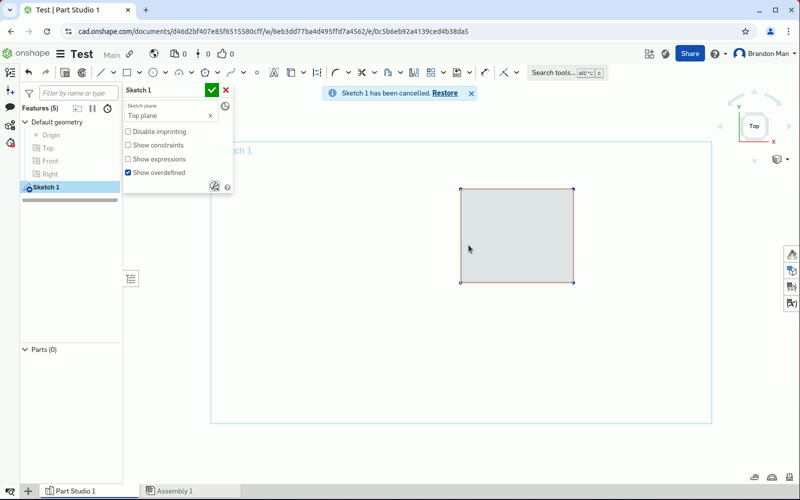
click(468, 244)
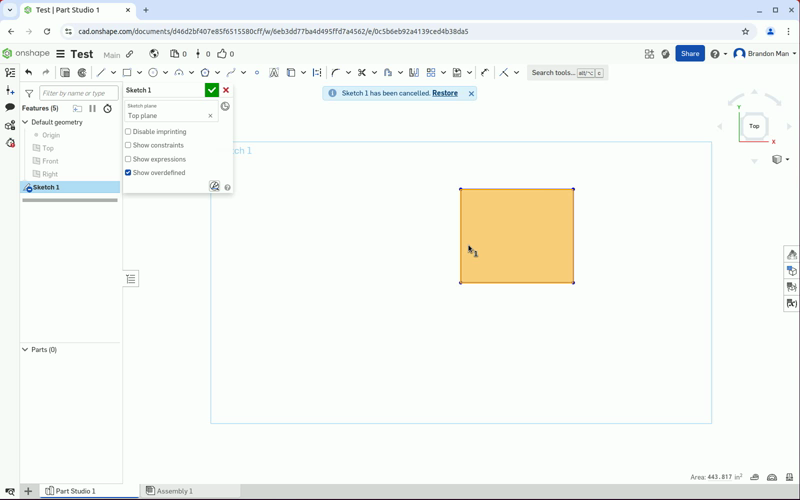
mouse_move(73, 352)
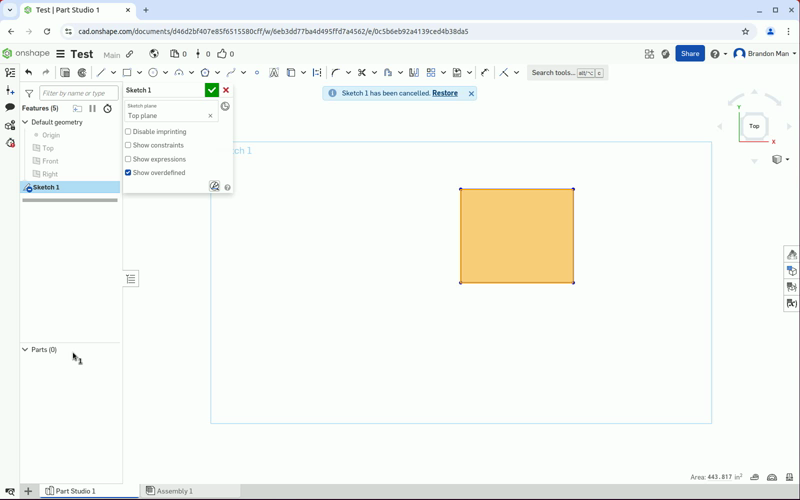
key(shift+y)
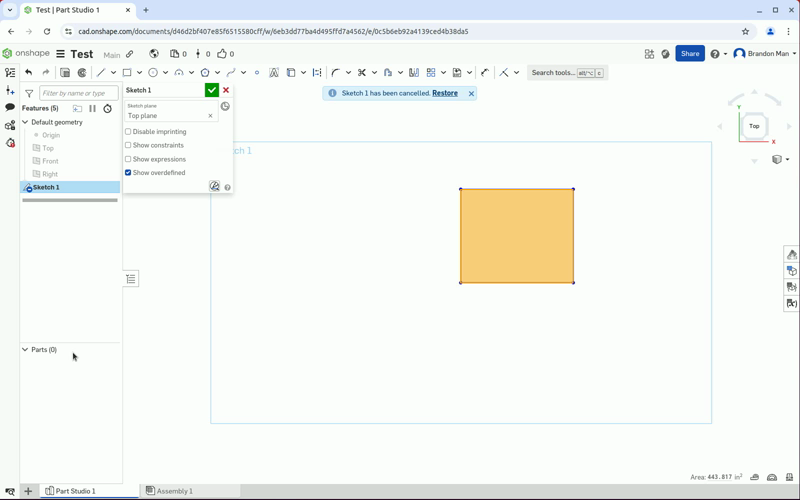
key(shift+e)
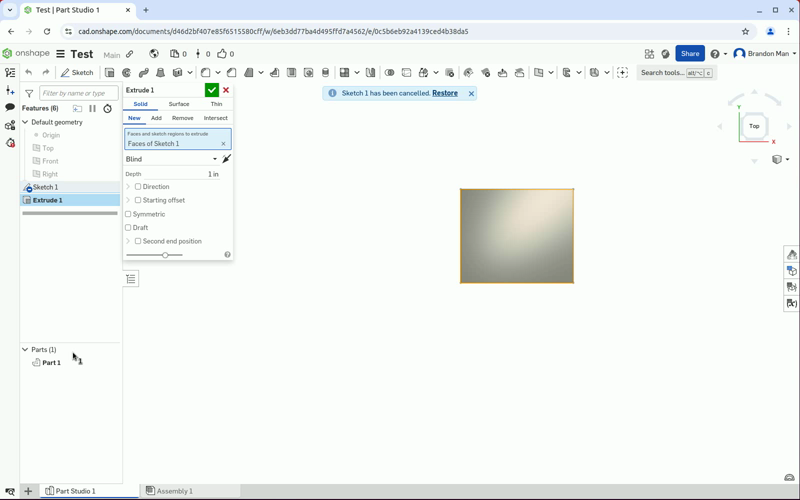
mouse_move(143, 106)
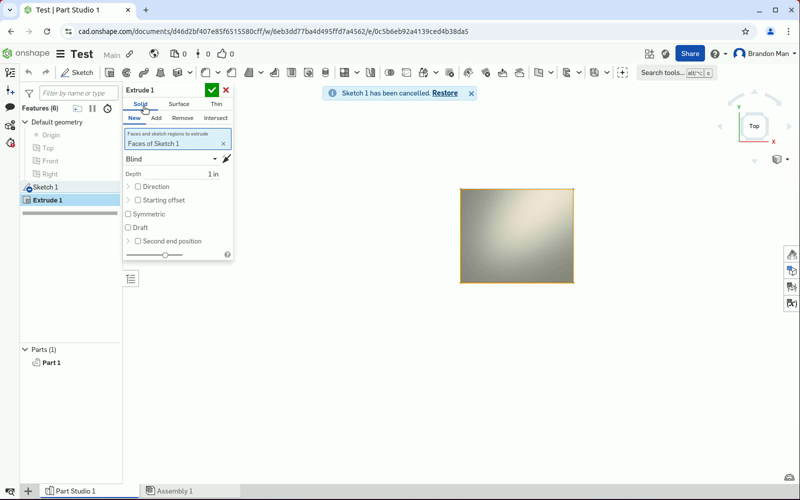
click(143, 106)
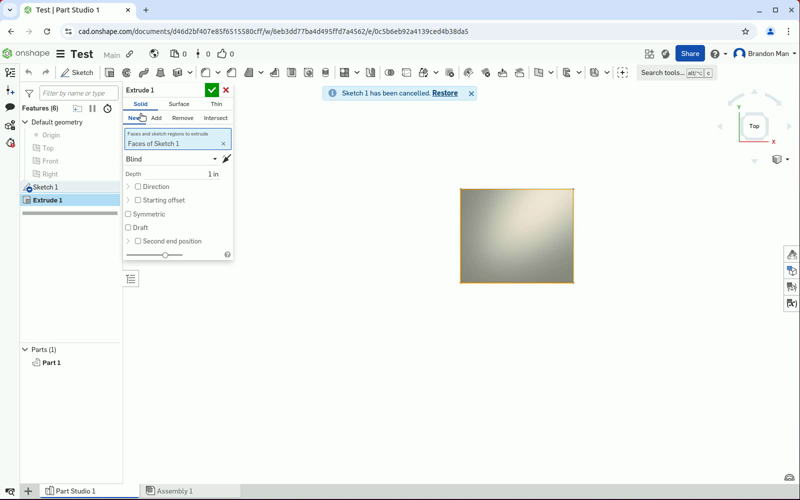
mouse_move(137, 120)
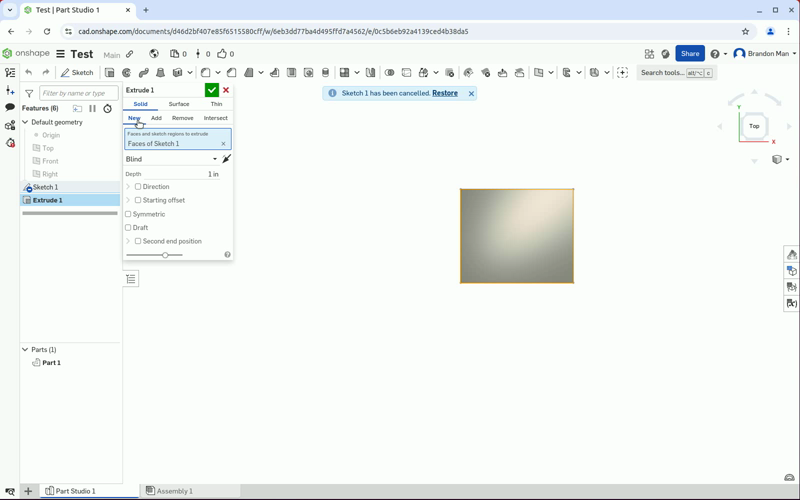
click(137, 120)
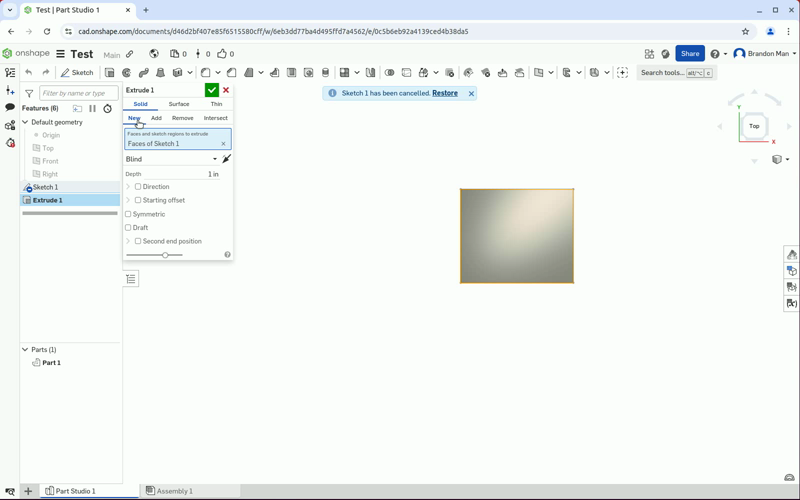
key(tab, 4)
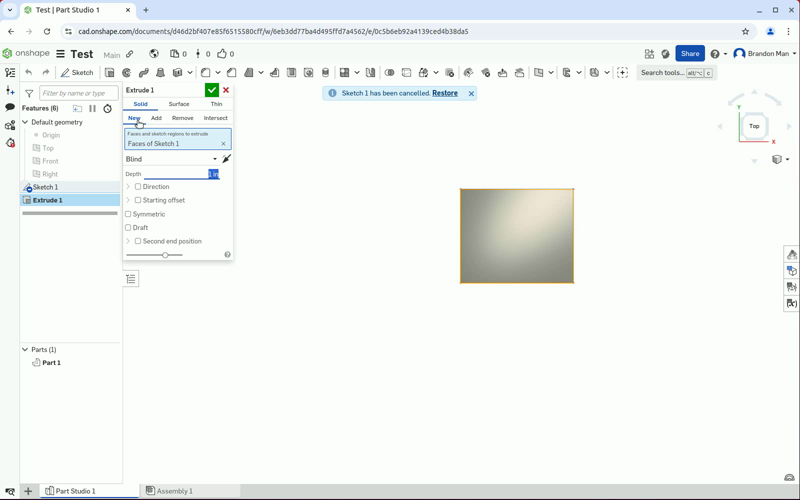
text(-1.926)
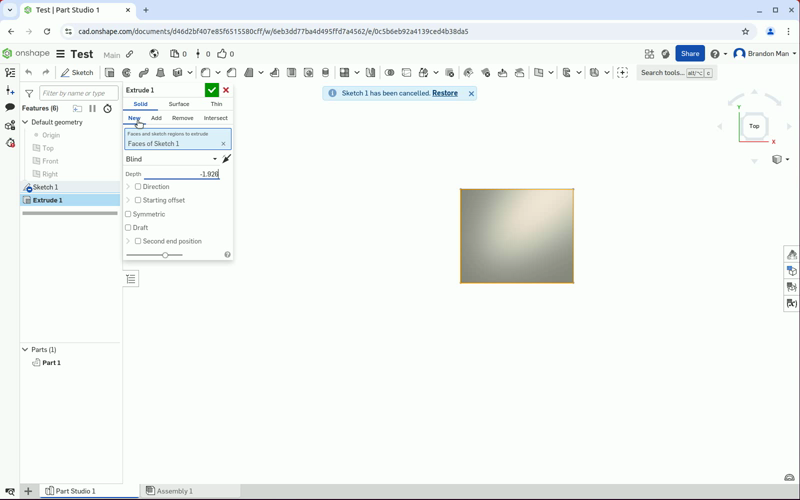
key(enter)
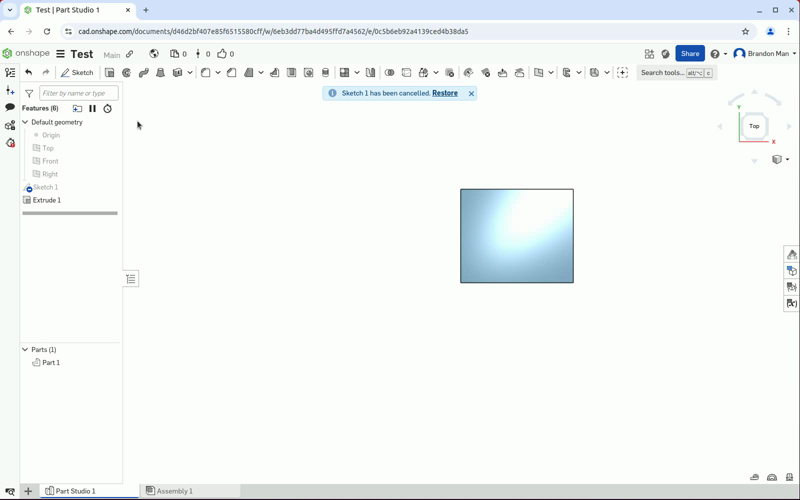
key(shift+h)
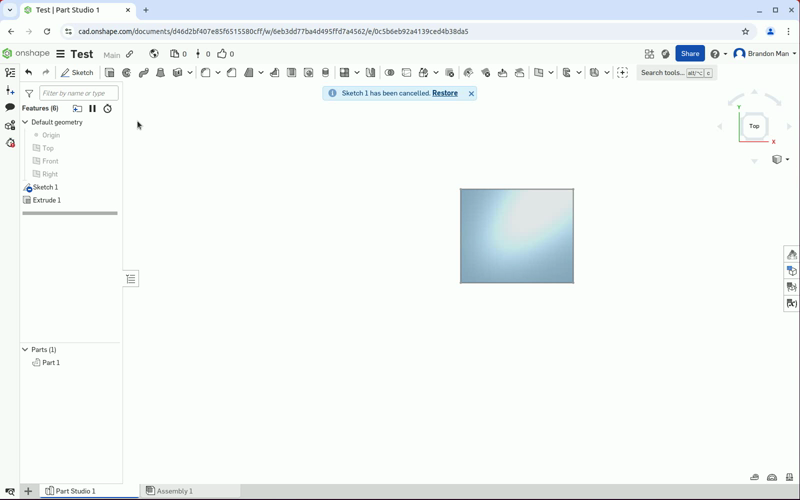
key(shift+h)
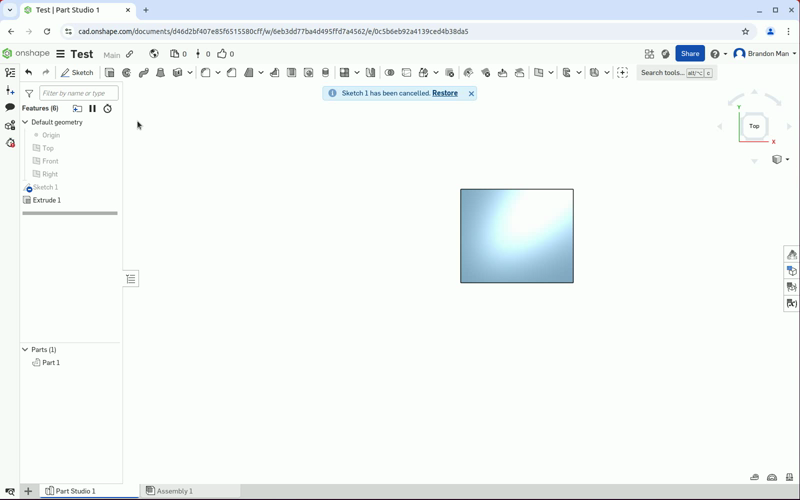
mouse_move(73, 189)
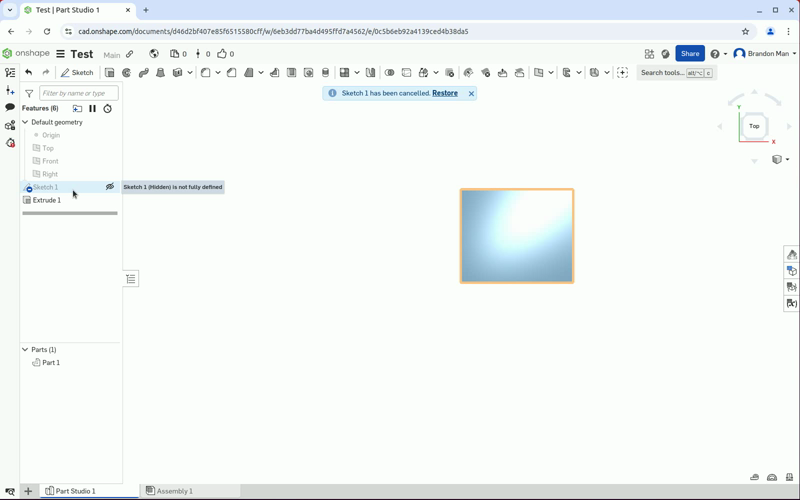
click(73, 189)
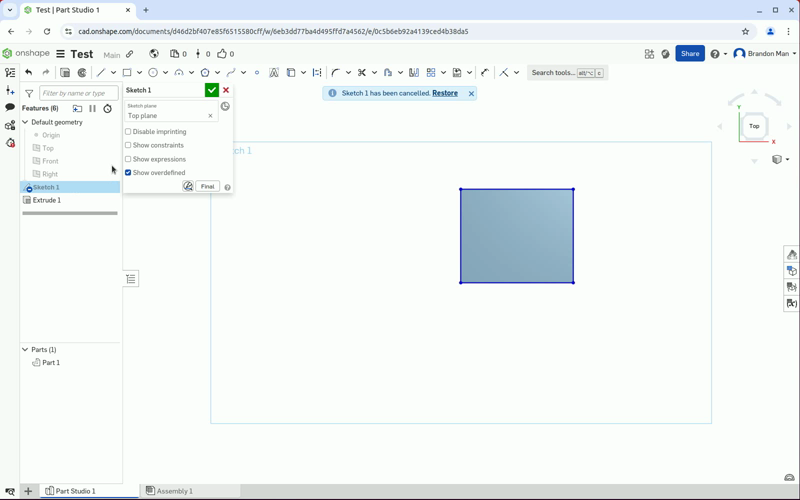
mouse_move(229, 92)
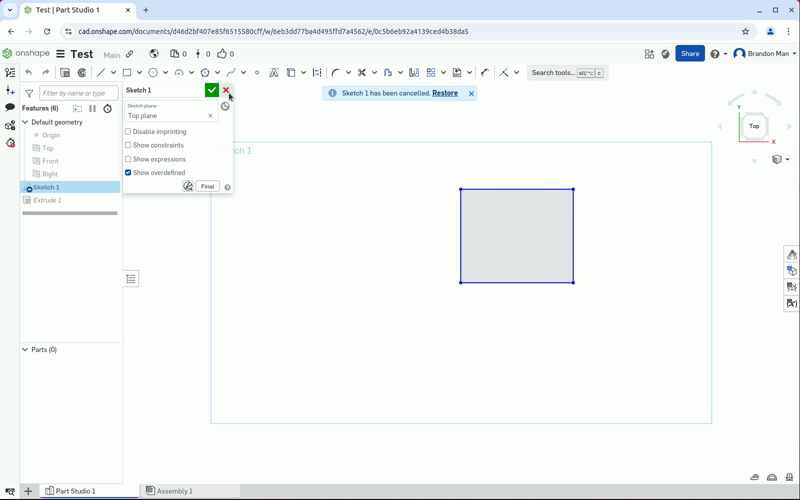
click(229, 92)
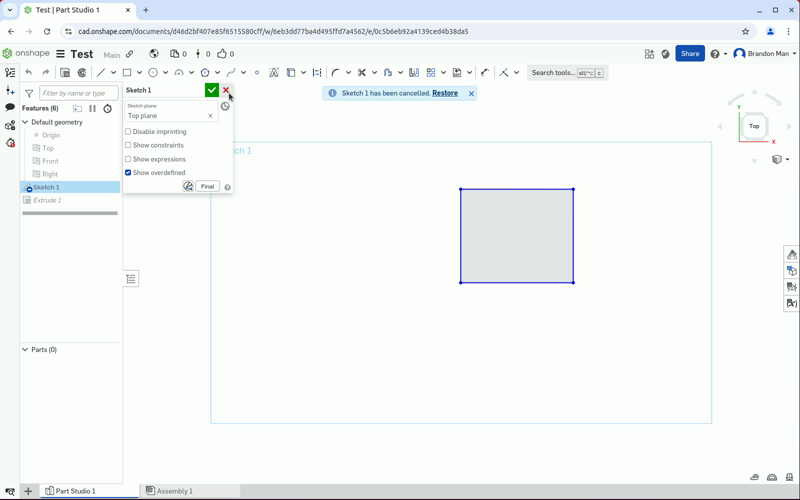
key(shift+s)
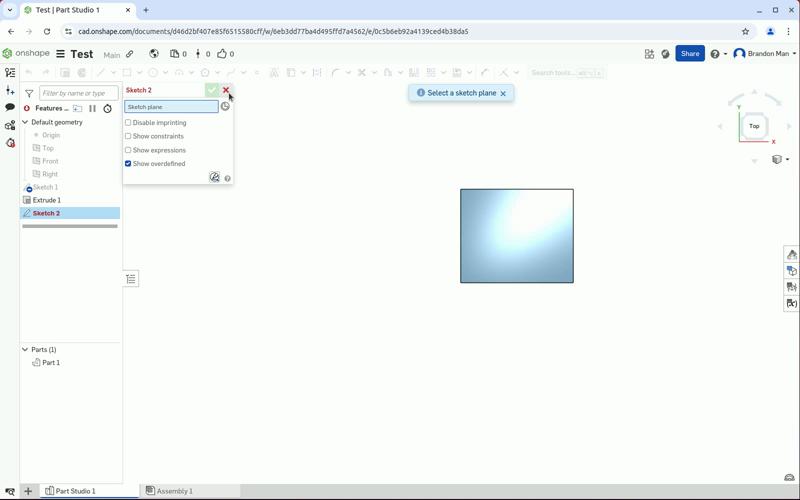
mouse_move(73, 150)
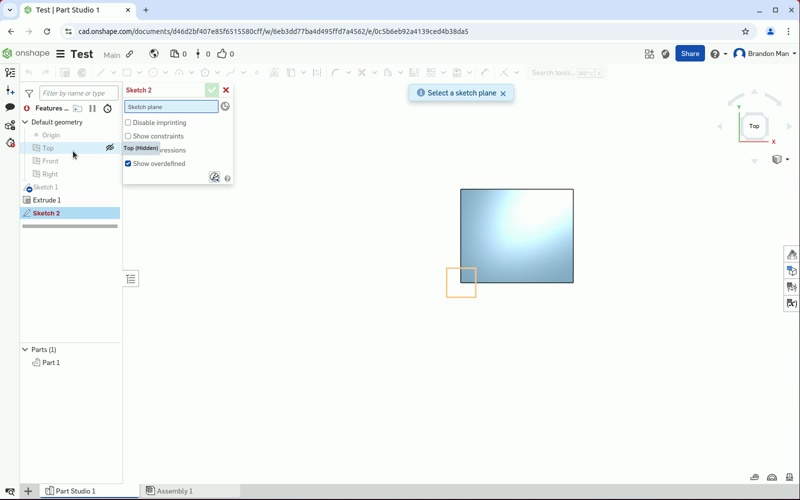
click(73, 150)
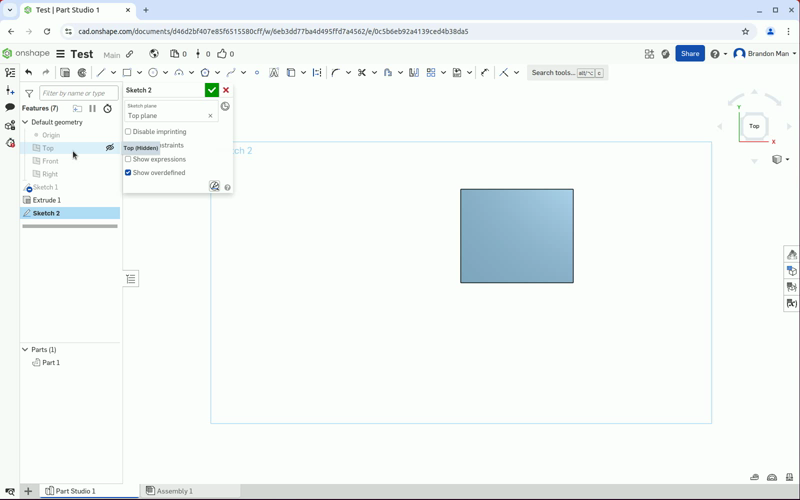
mouse_move(73, 352)
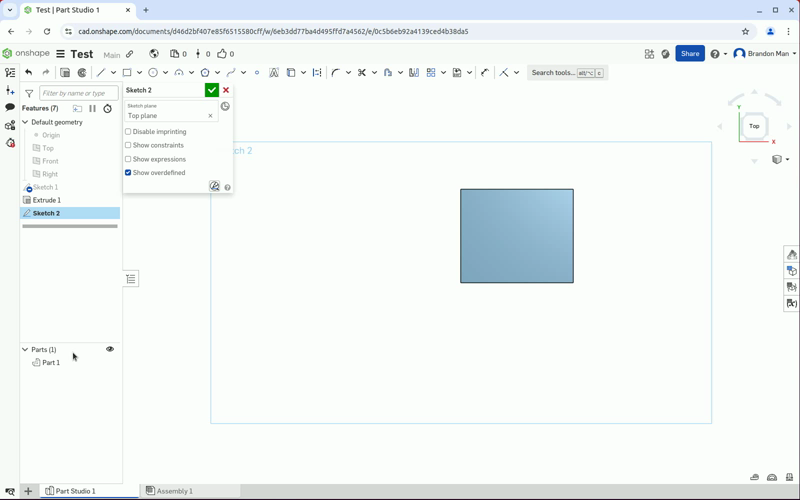
key(y)
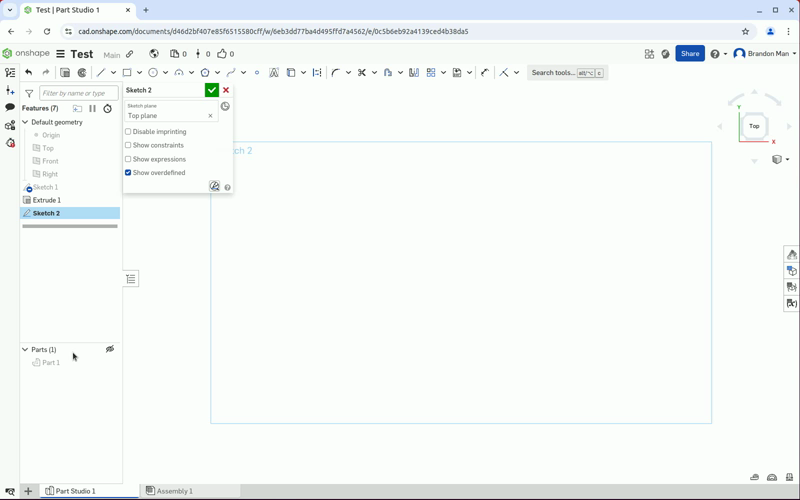
key(c)
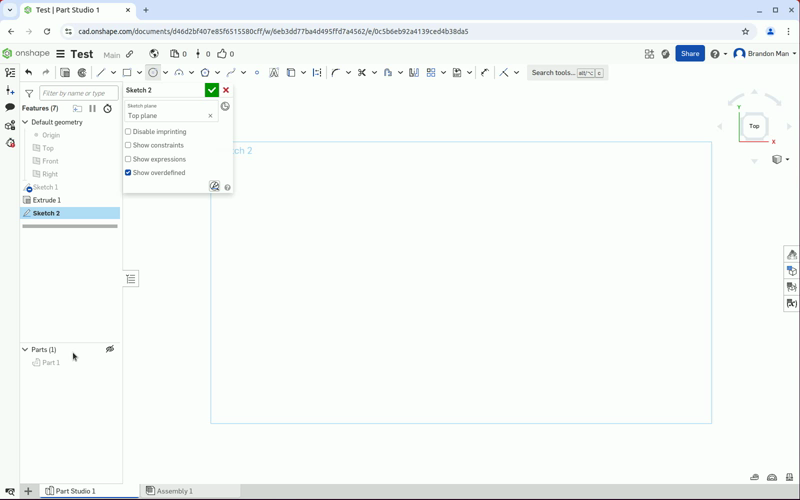
key_down(shift)
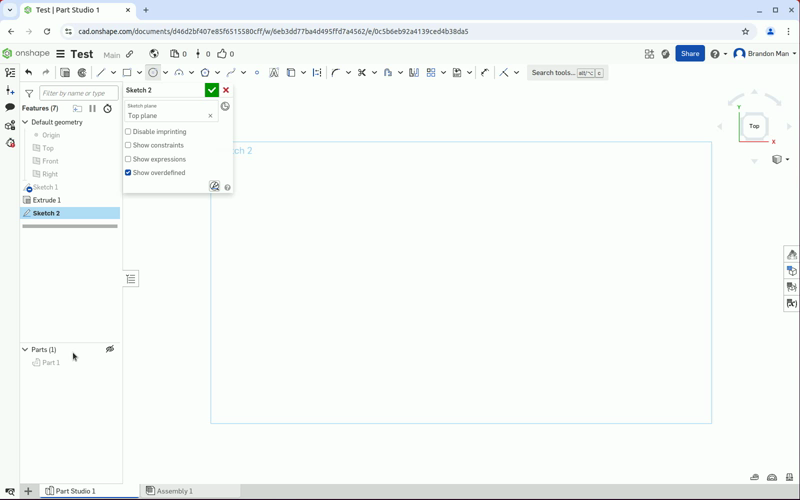
mouse_move(501, 219)
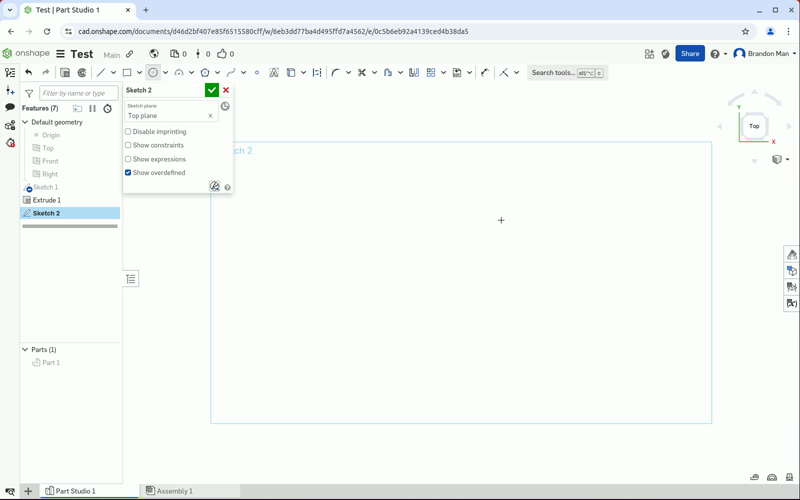
click(501, 219)
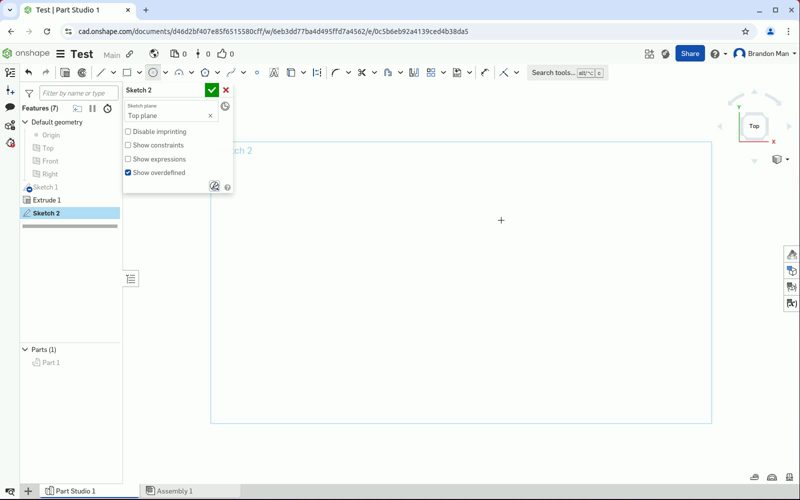
key_up(shift)
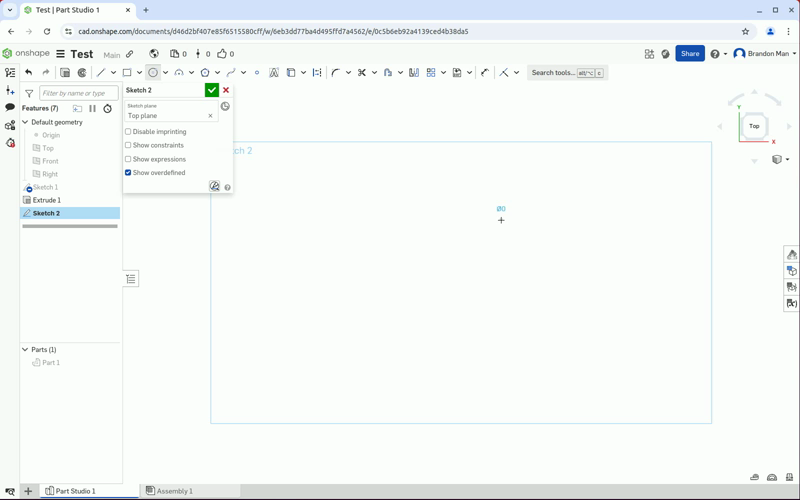
mouse_move(503, 219)
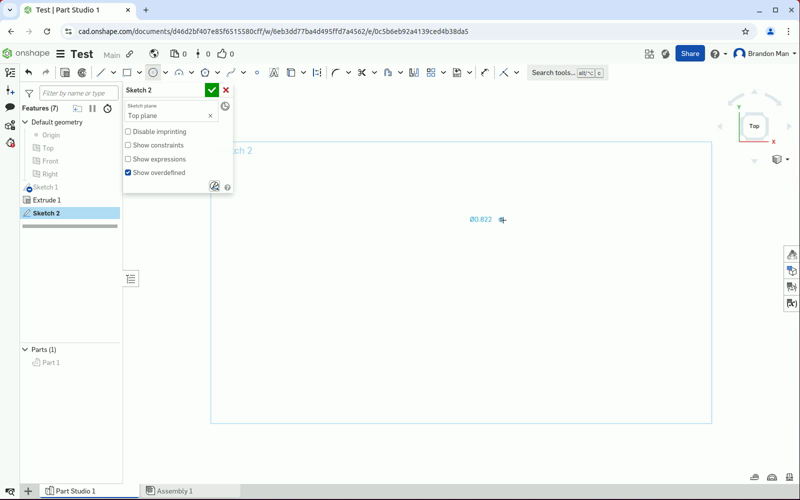
scroll(6)
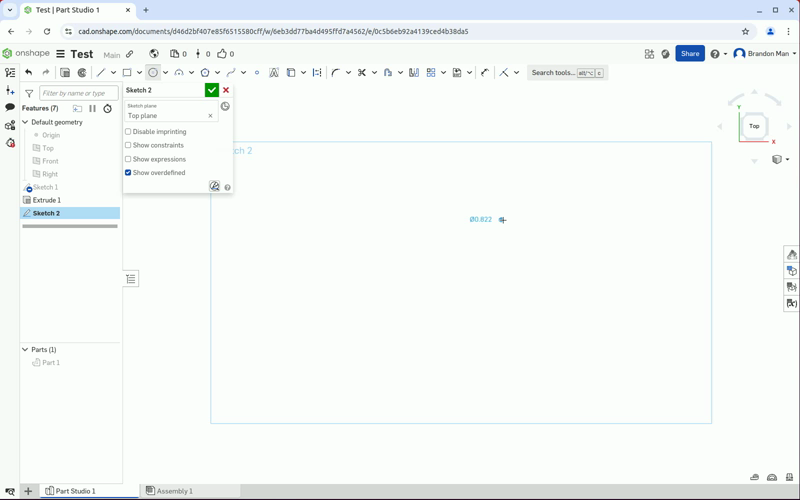
scroll(6)
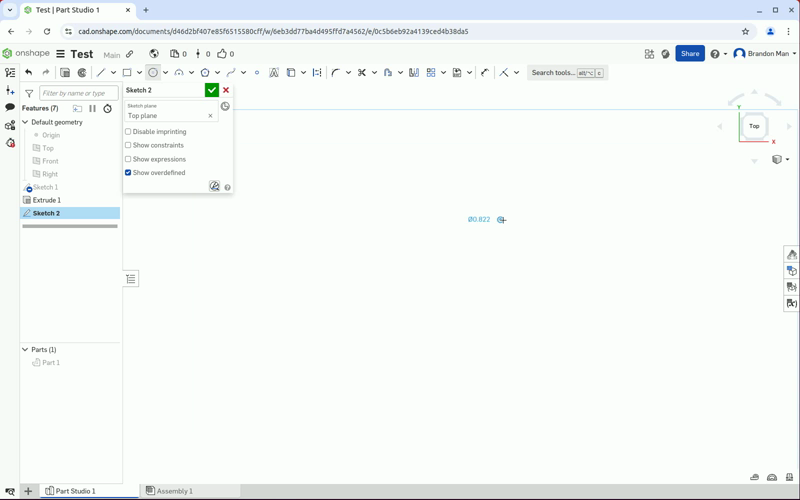
scroll(6)
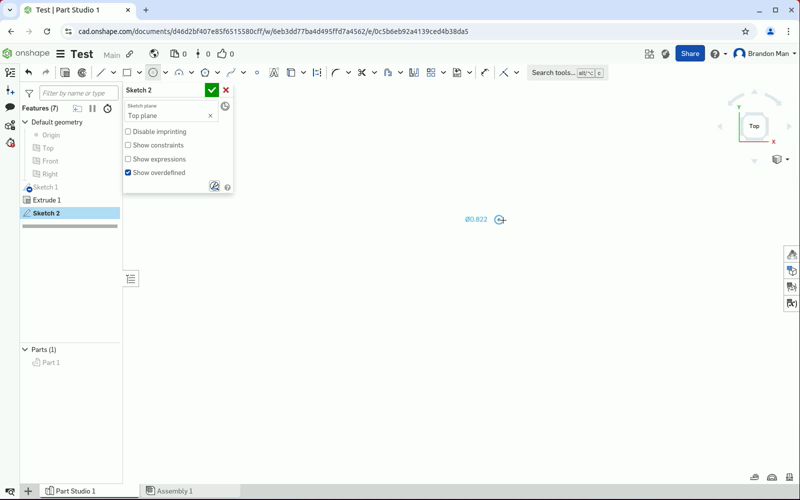
scroll(6)
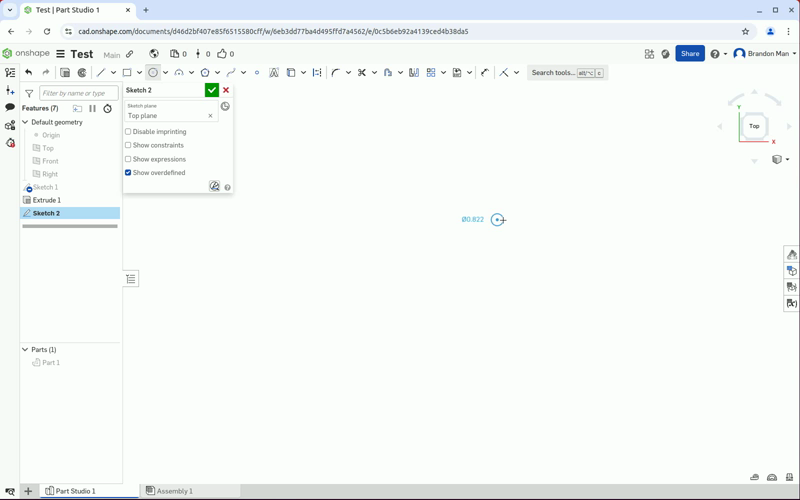
scroll(6)
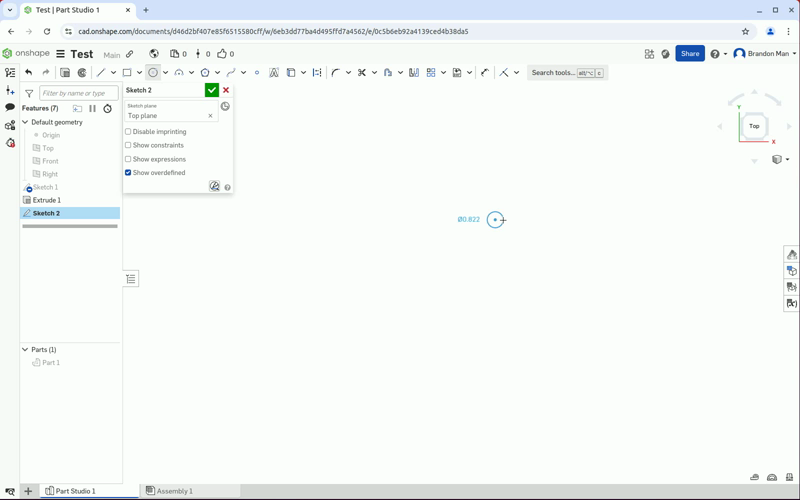
scroll(6)
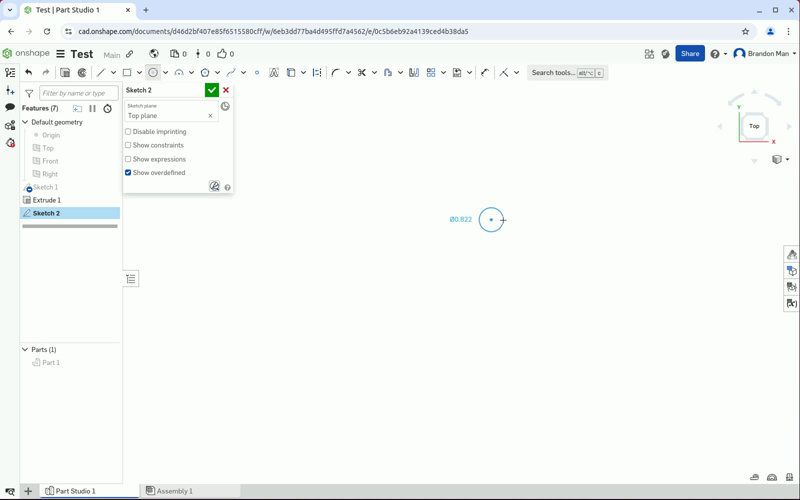
scroll(6)
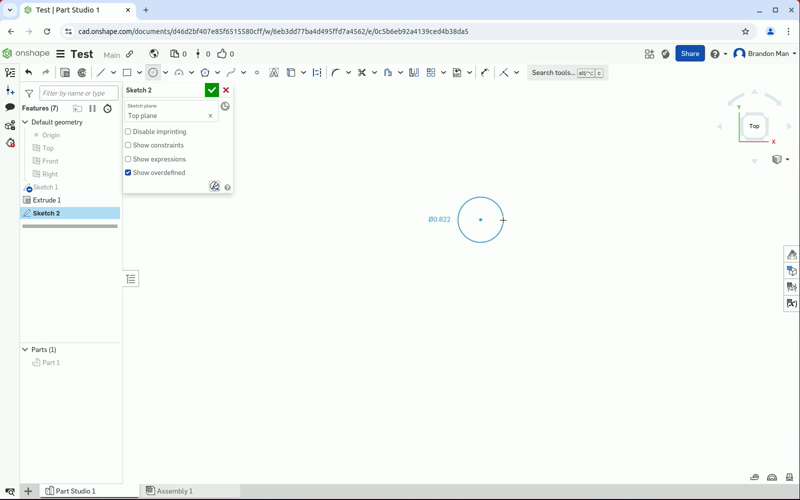
click(503, 219)
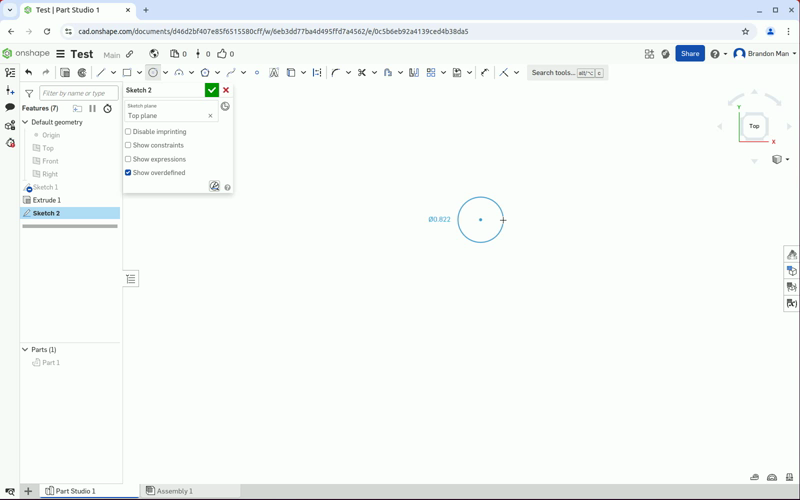
scroll(-6)
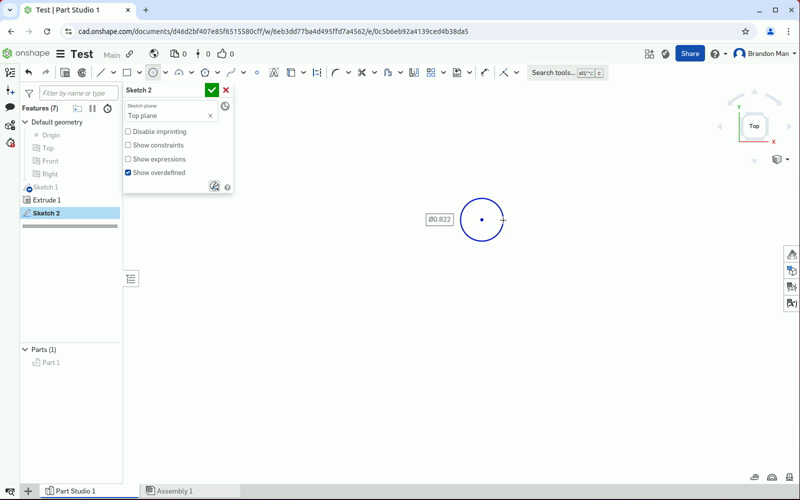
scroll(-6)
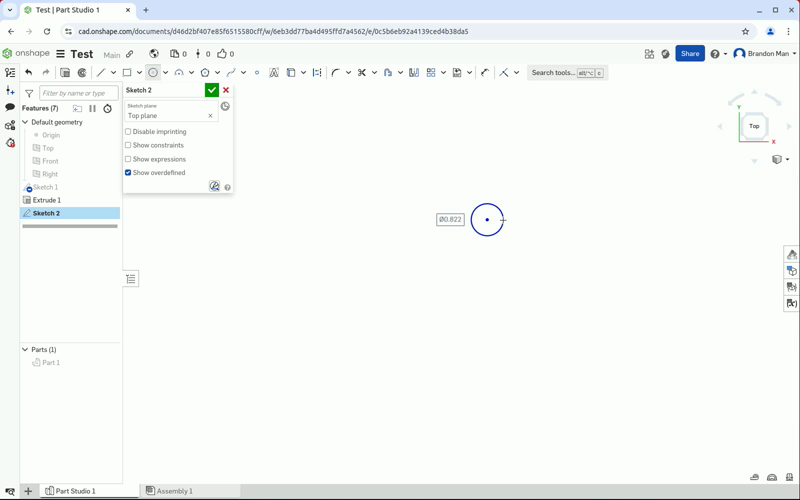
scroll(-6)
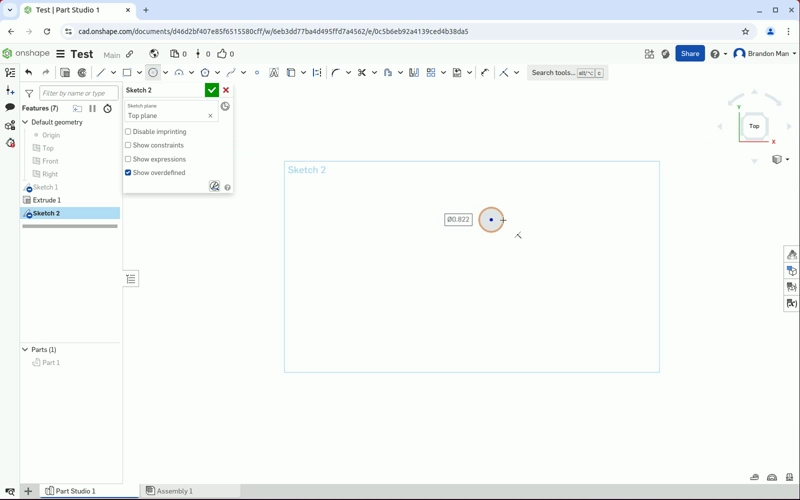
scroll(-6)
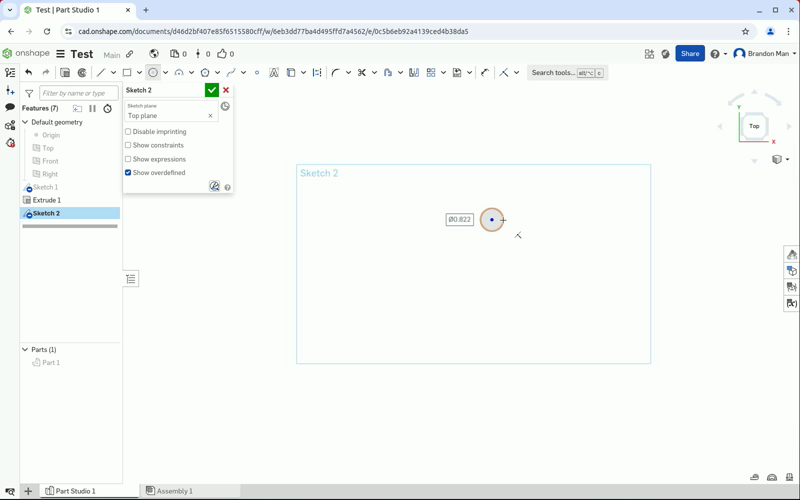
scroll(-6)
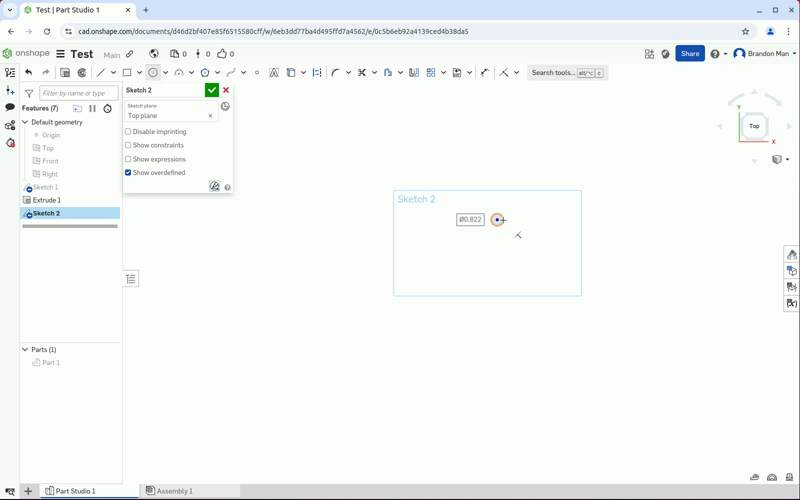
scroll(-6)
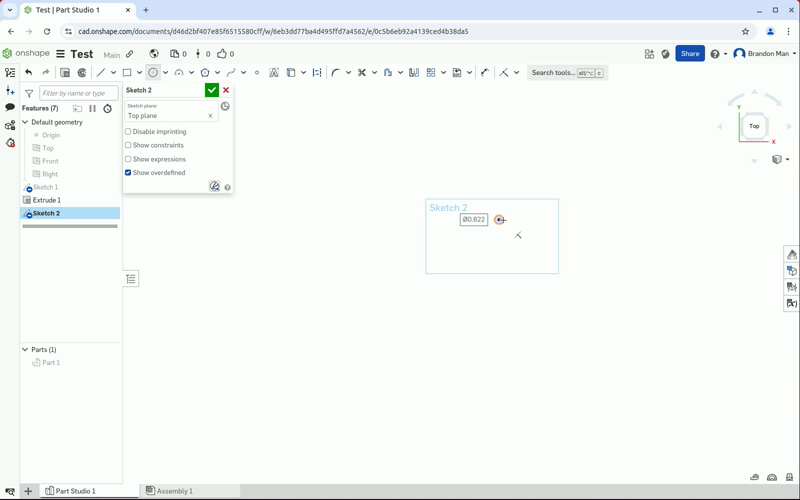
scroll(-6)
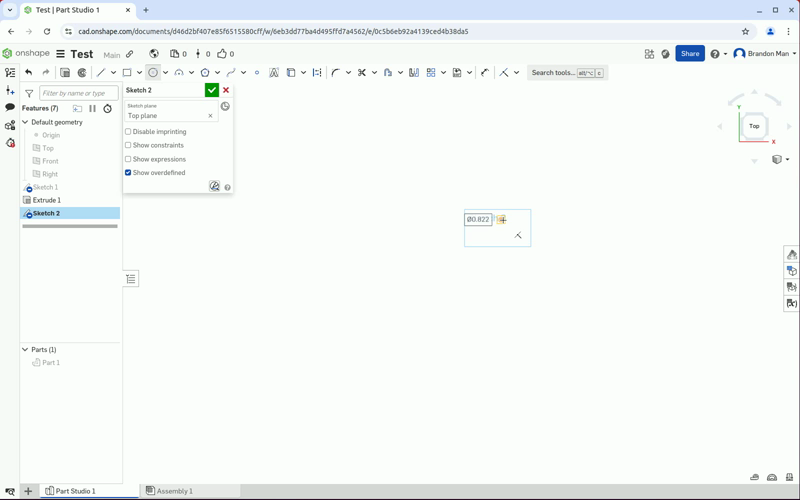
key(esc)
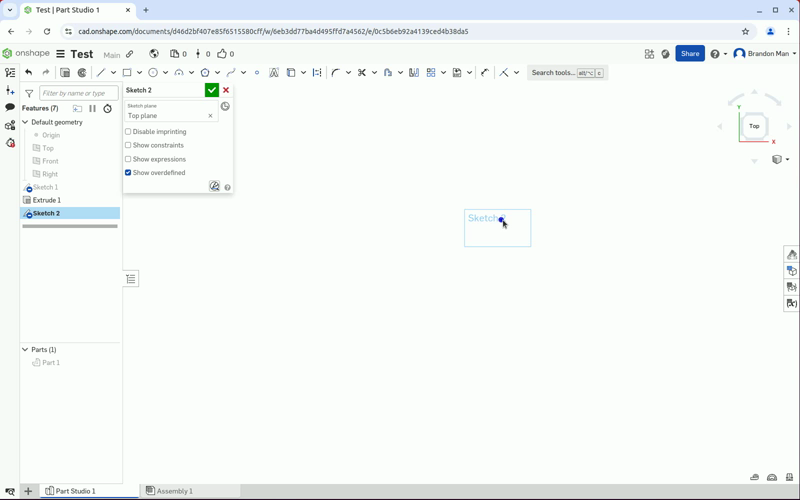
mouse_move(501, 219)
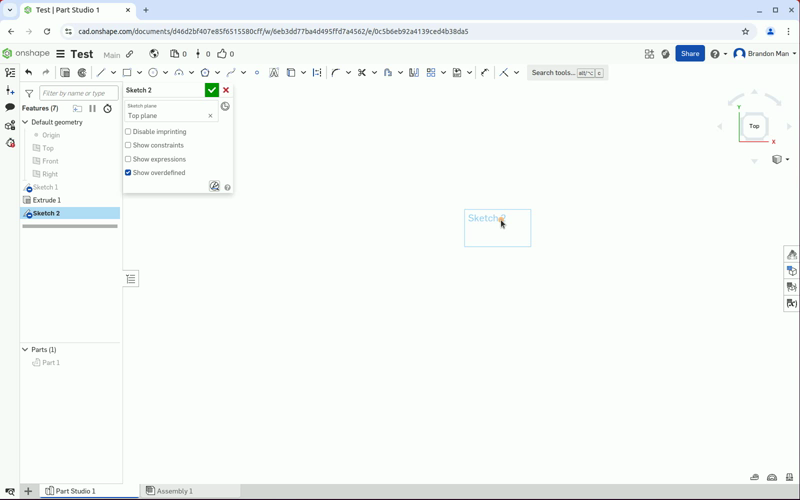
scroll(6)
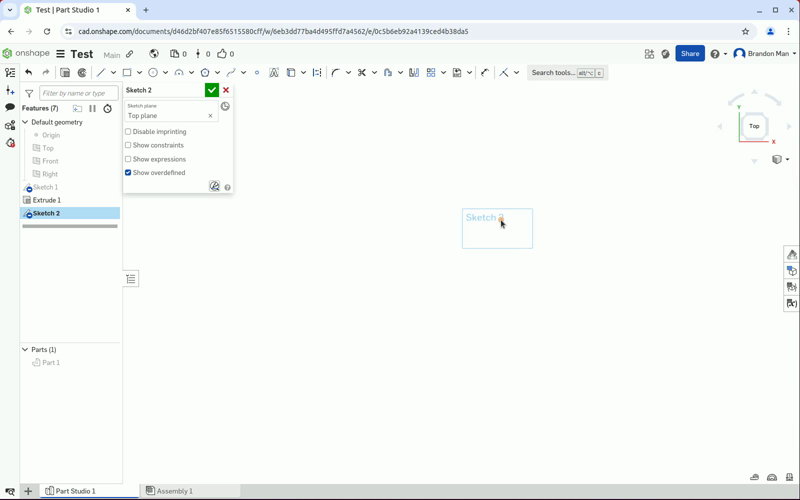
scroll(6)
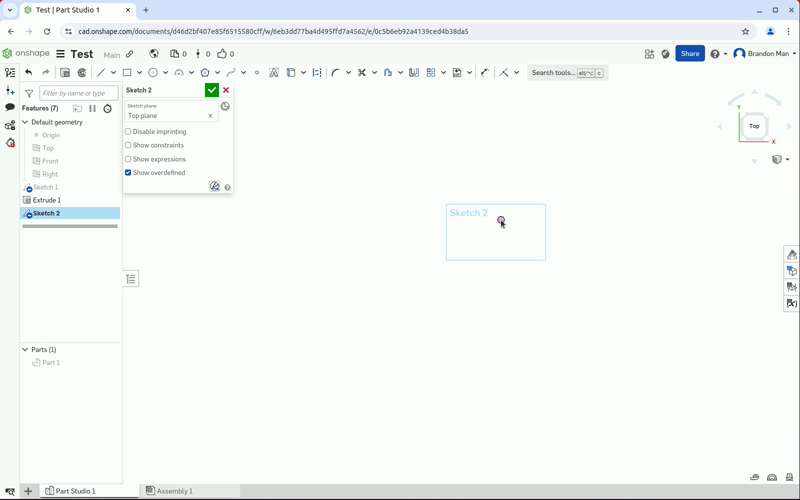
scroll(6)
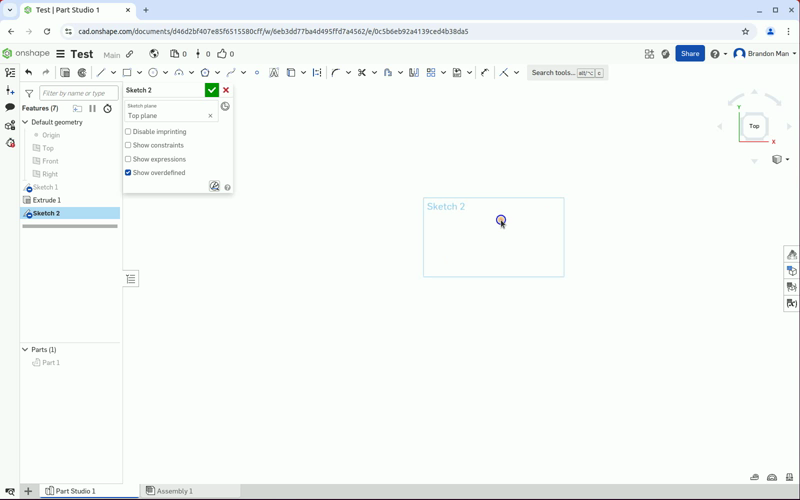
scroll(6)
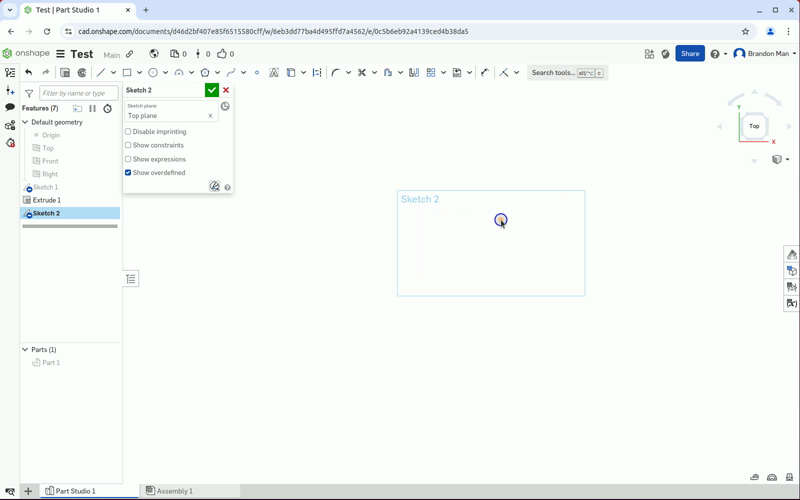
scroll(6)
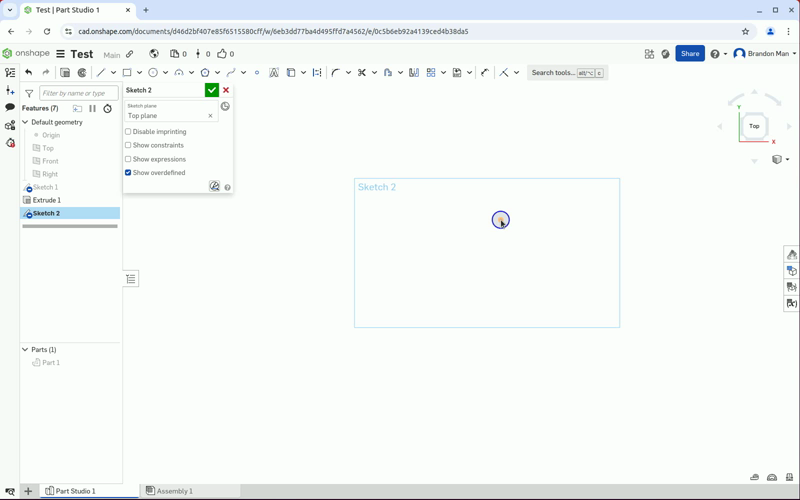
scroll(6)
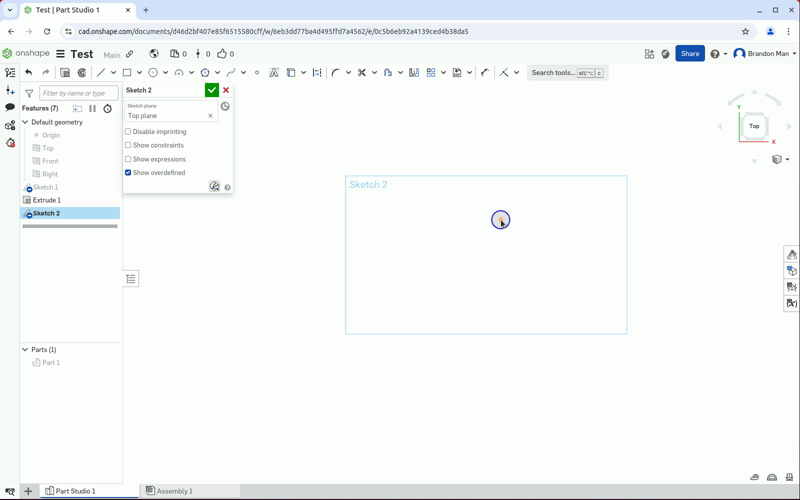
scroll(6)
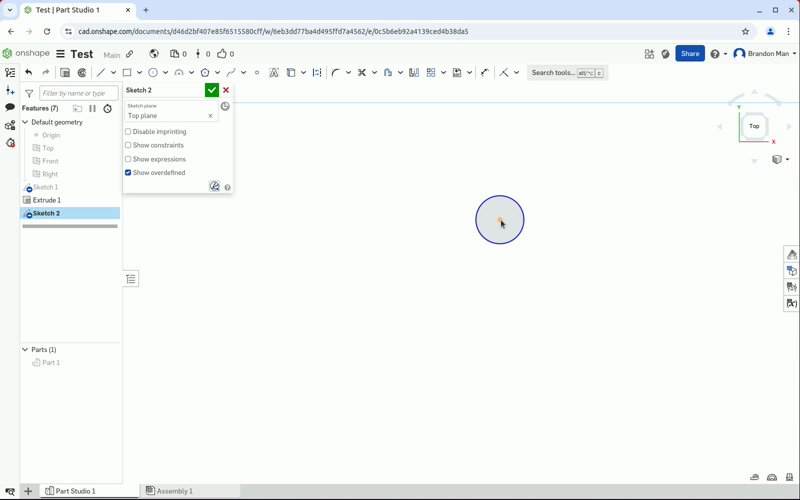
click(501, 219)
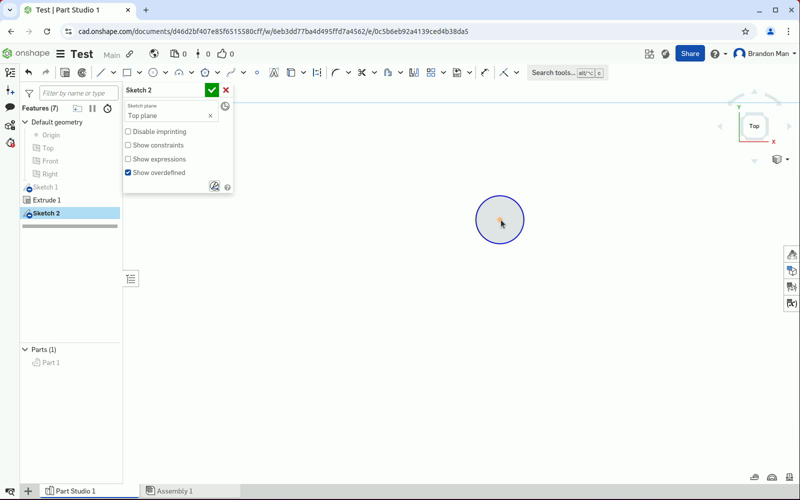
scroll(-6)
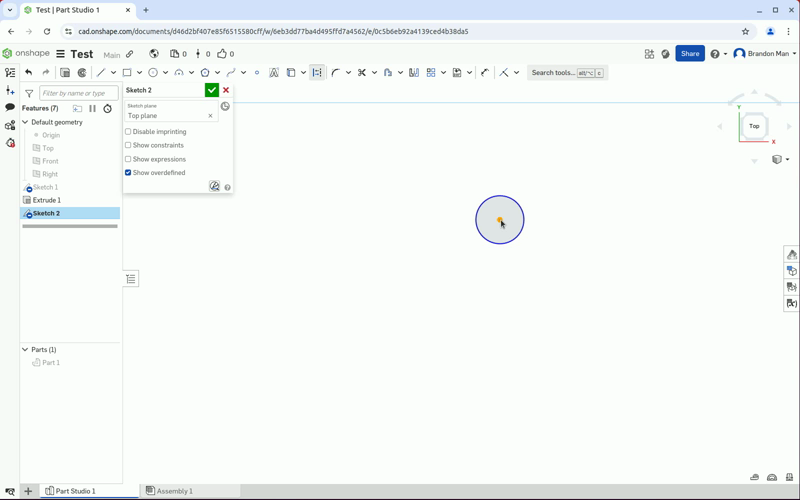
scroll(-6)
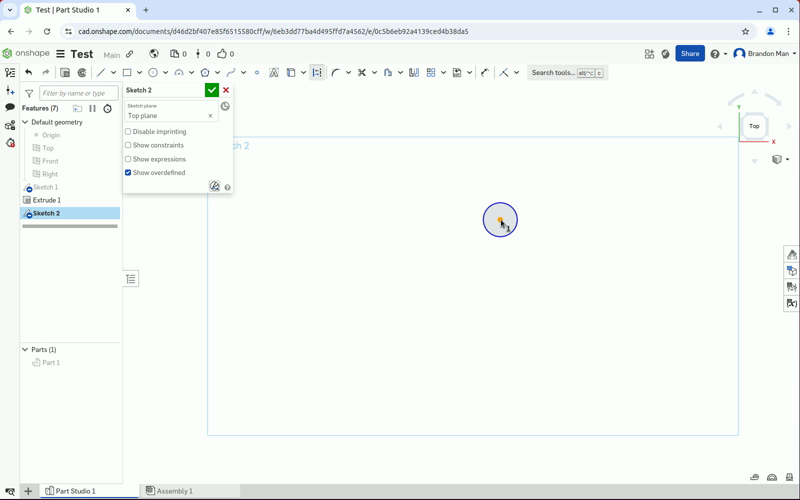
scroll(-6)
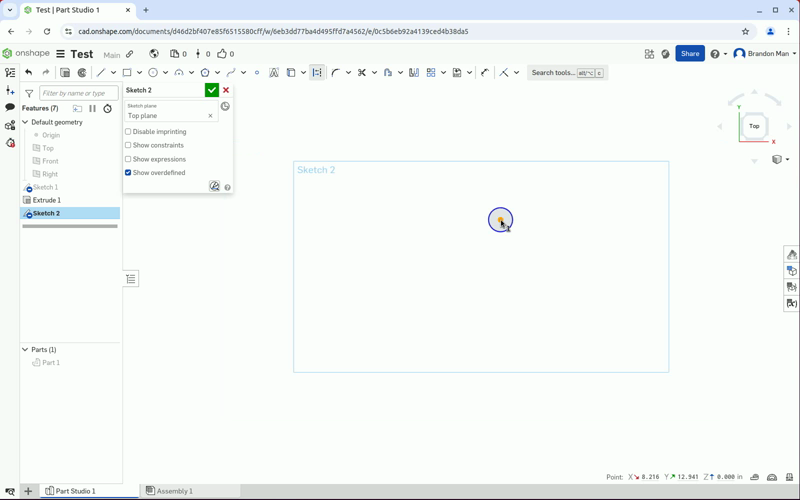
scroll(-6)
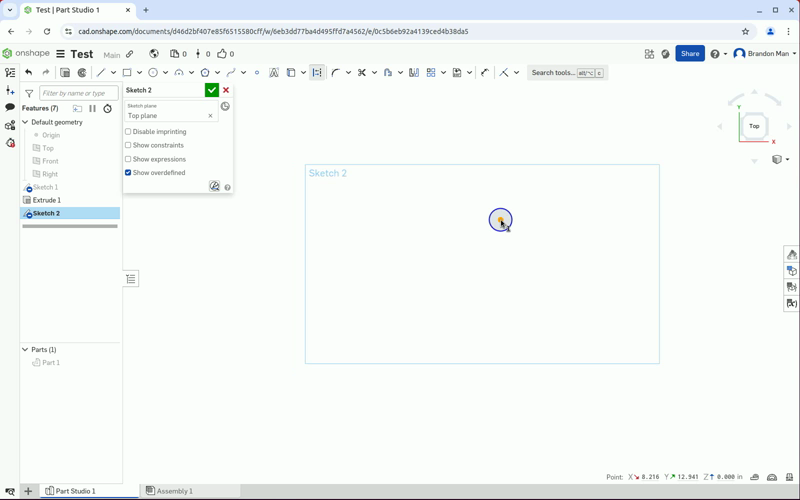
scroll(-6)
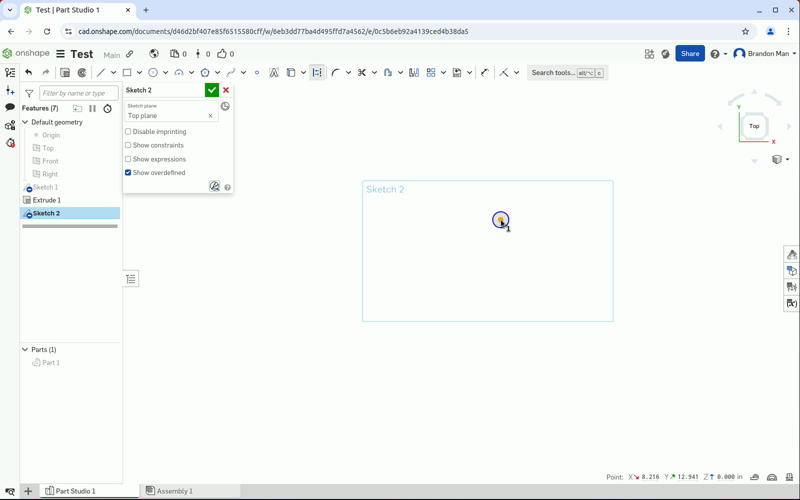
scroll(-6)
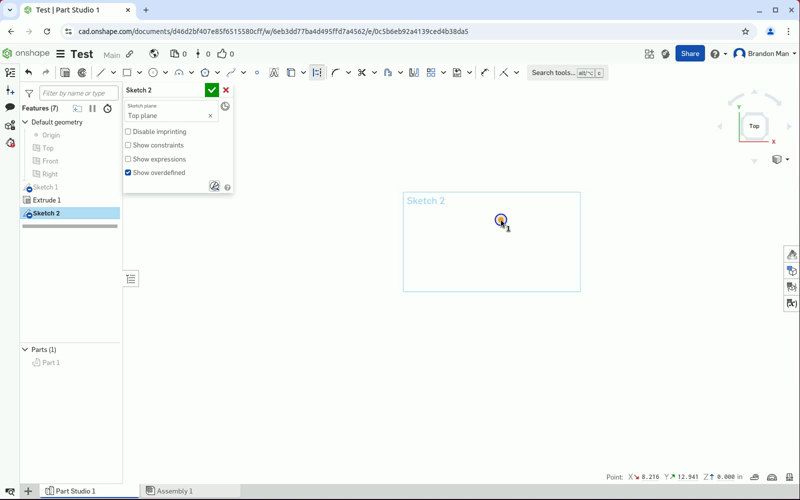
scroll(-6)
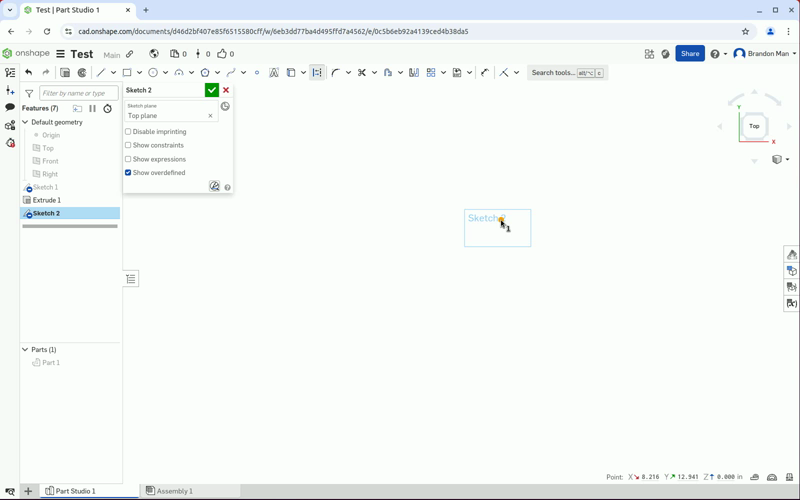
mouse_move(73, 352)
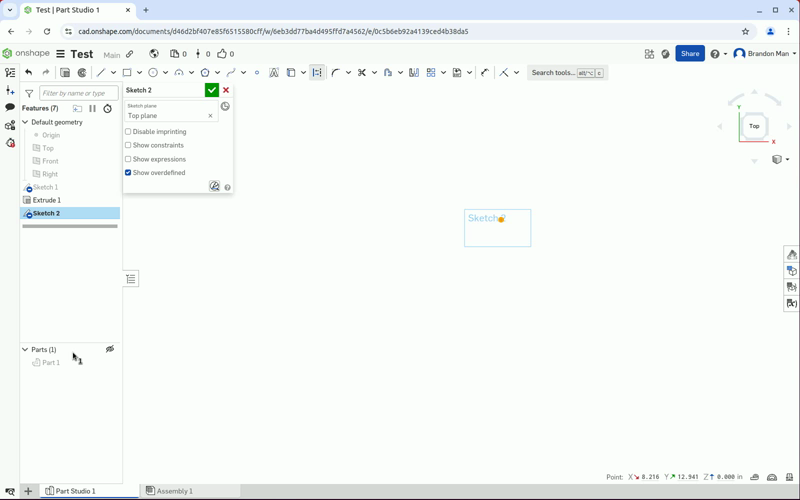
key(shift+y)
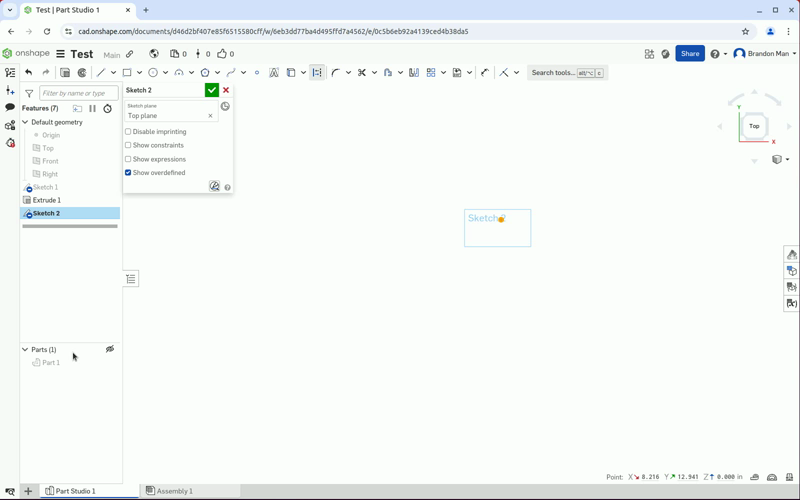
key(shift+e)
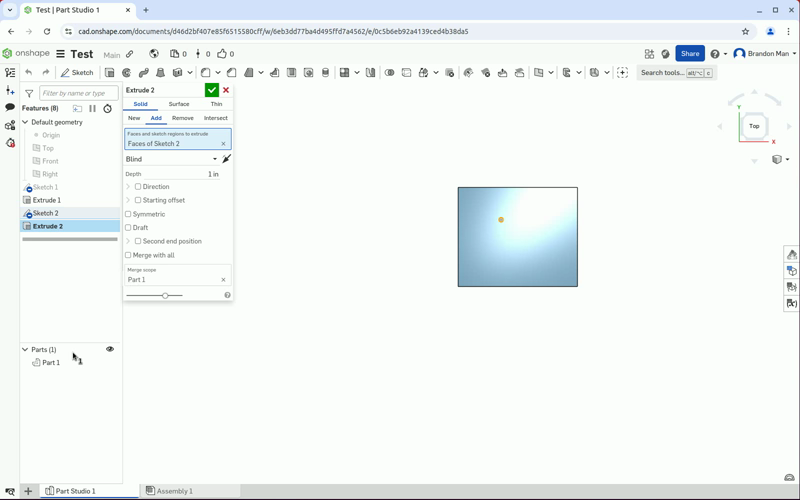
mouse_move(143, 106)
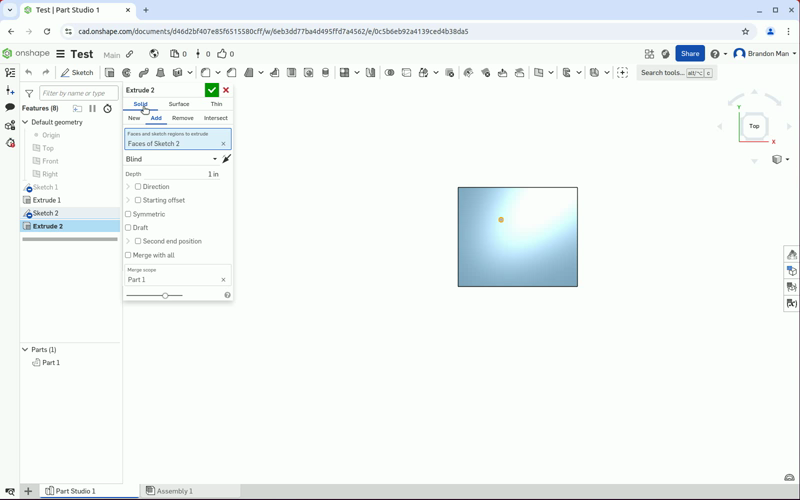
click(143, 106)
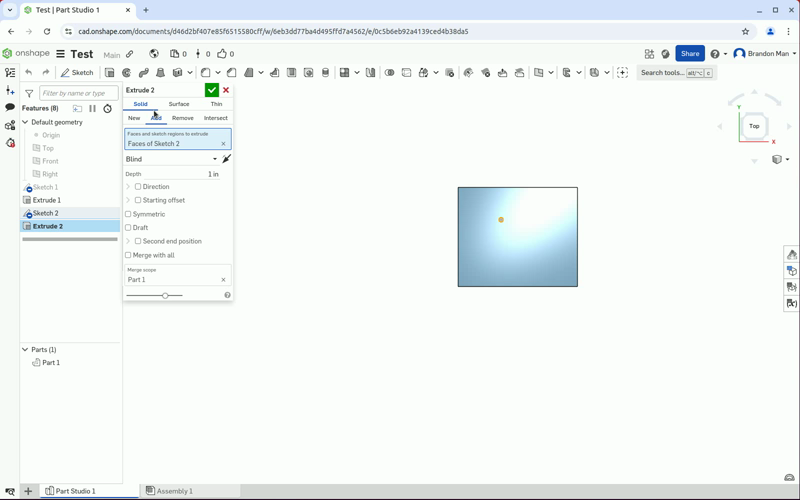
mouse_move(186, 120)
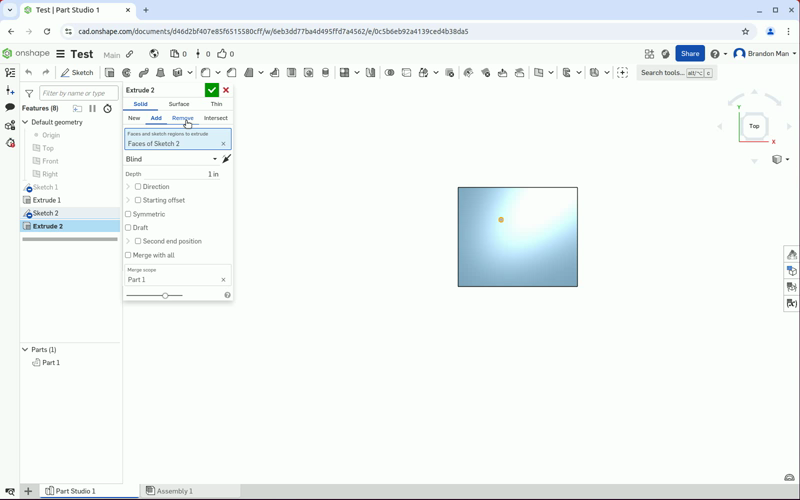
click(186, 120)
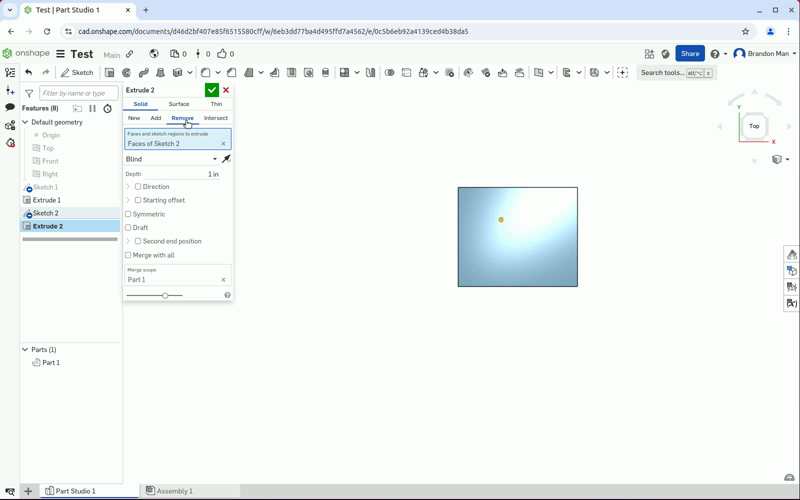
key(tab, 4)
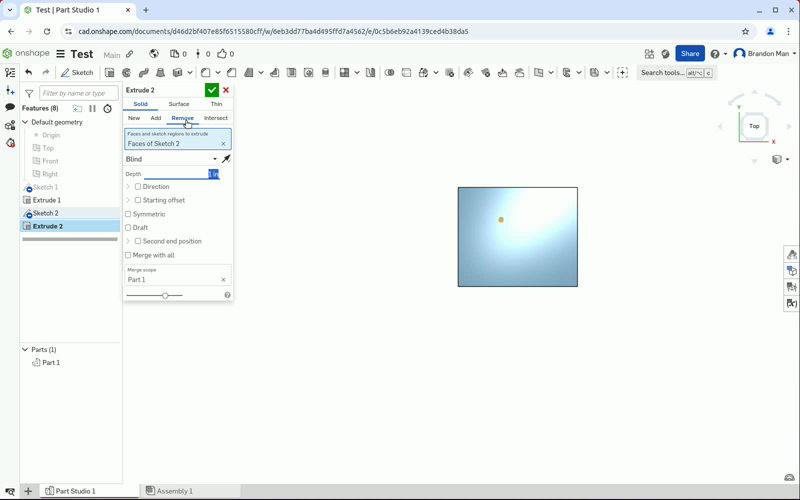
text(1.926)
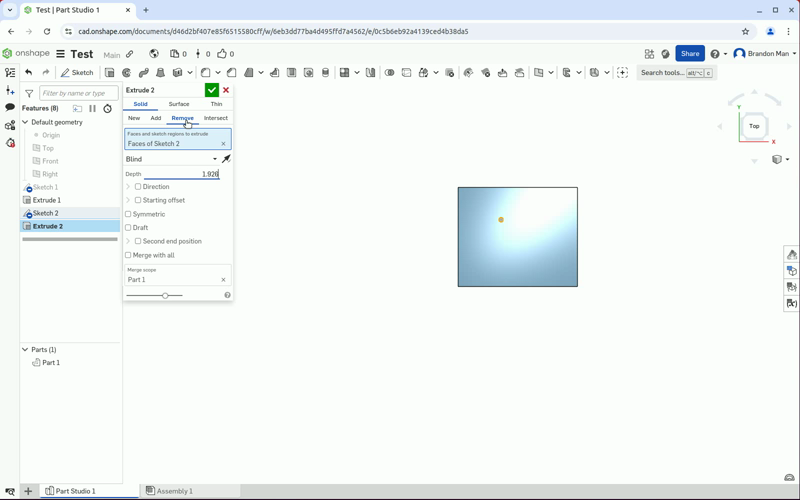
key(tab, 6)
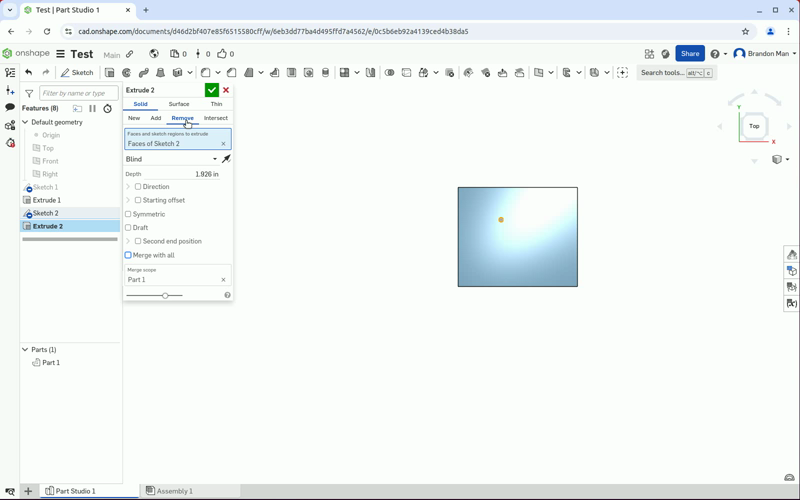
key(space)
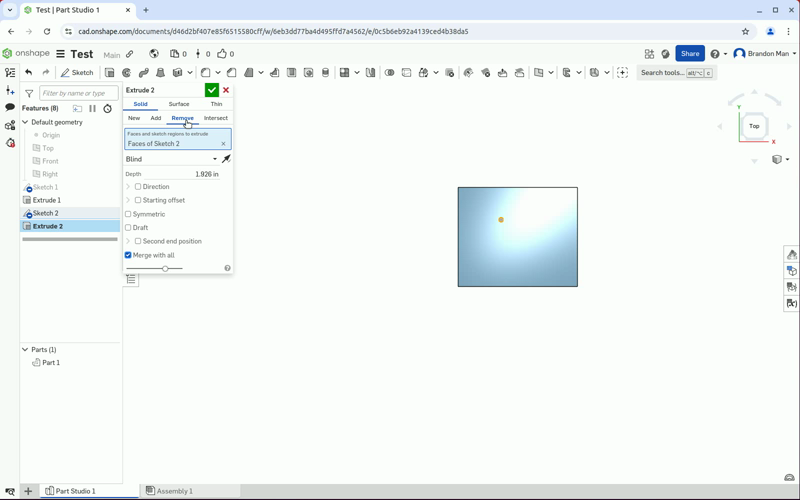
key(enter)
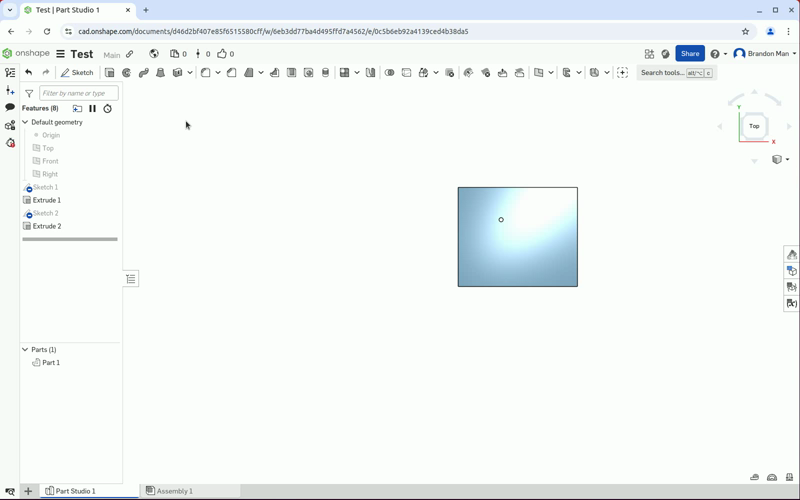
key(shift+h)
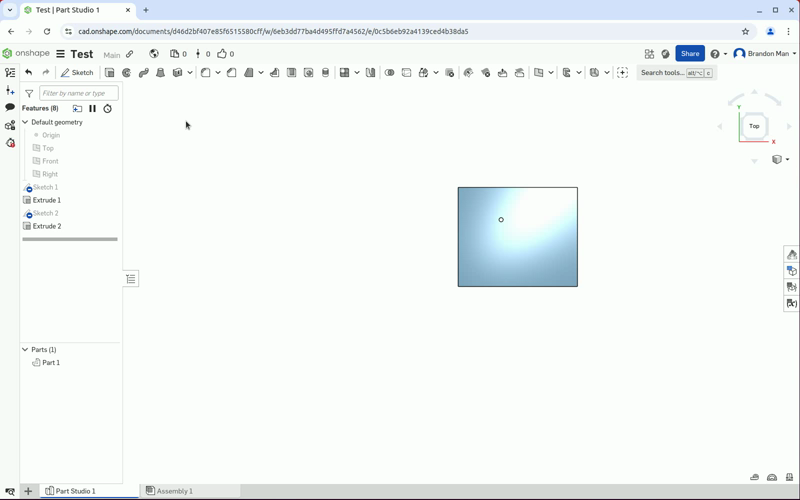
key(shift+h)
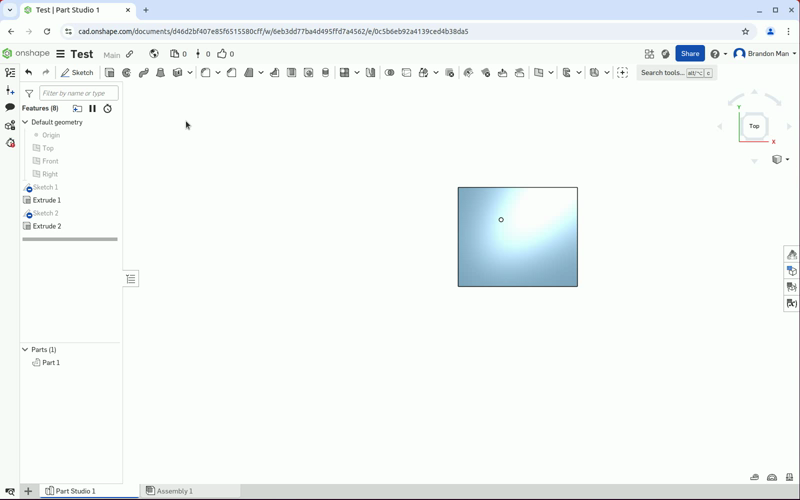
mouse_move(73, 189)
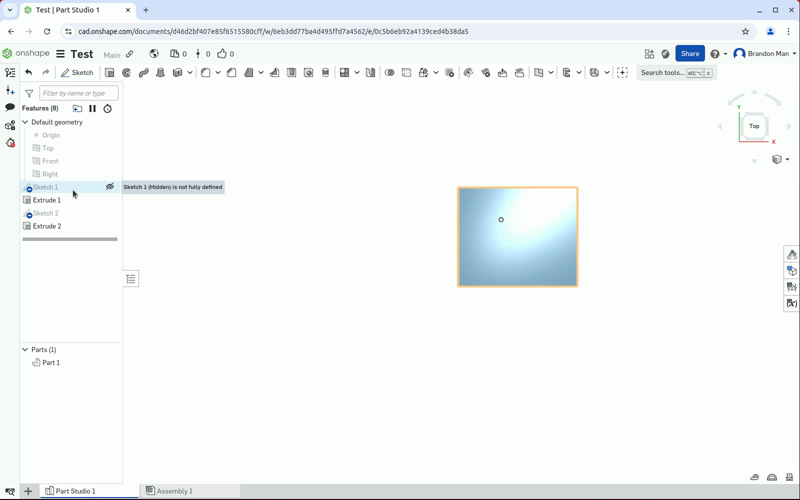
click(73, 189)
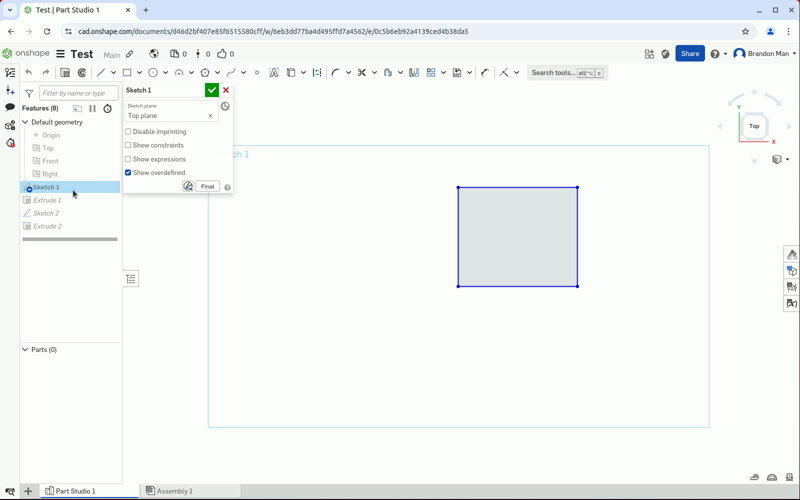
mouse_move(229, 92)
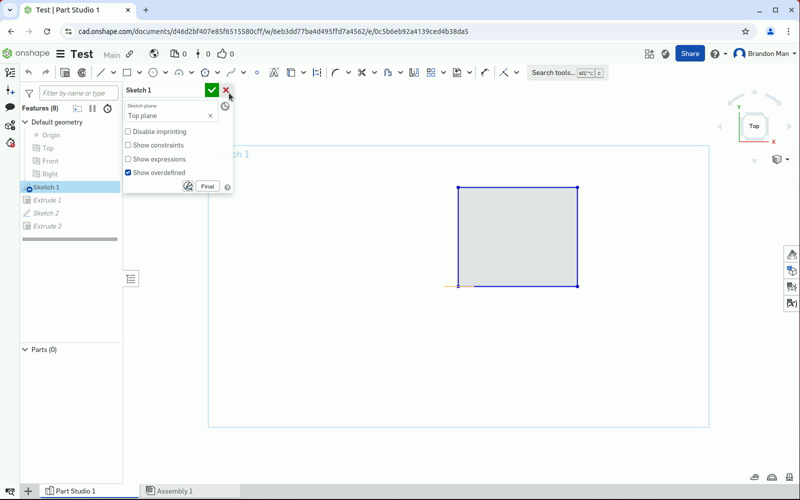
click(229, 92)
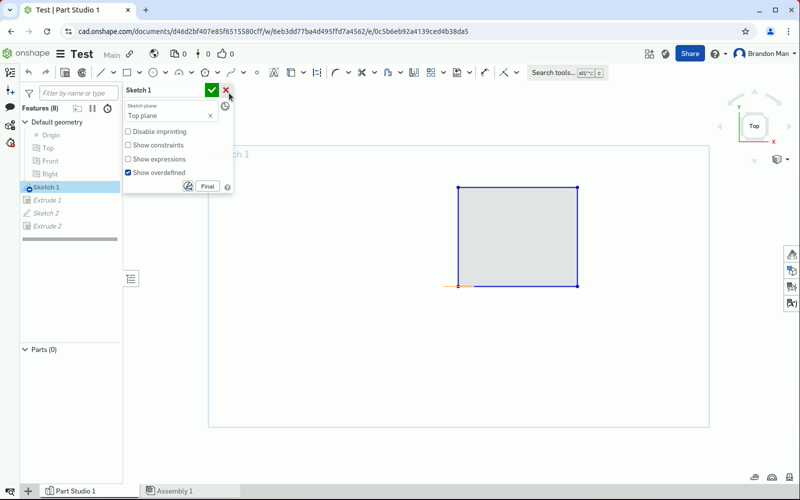
key(shift+s)
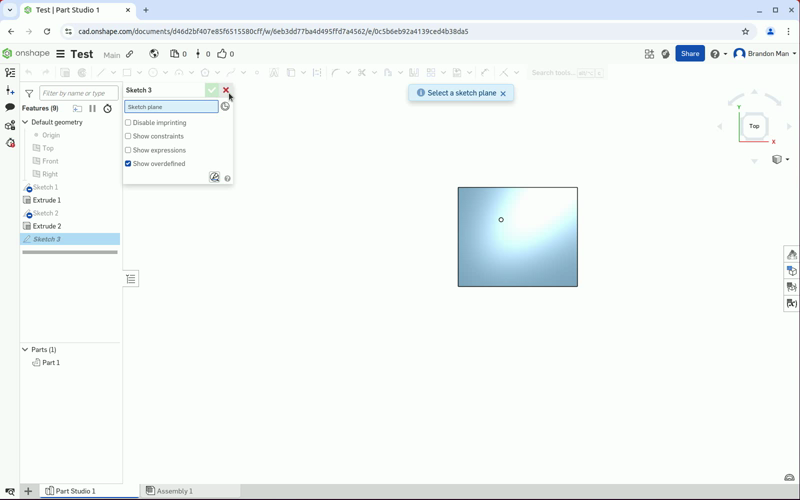
mouse_move(73, 150)
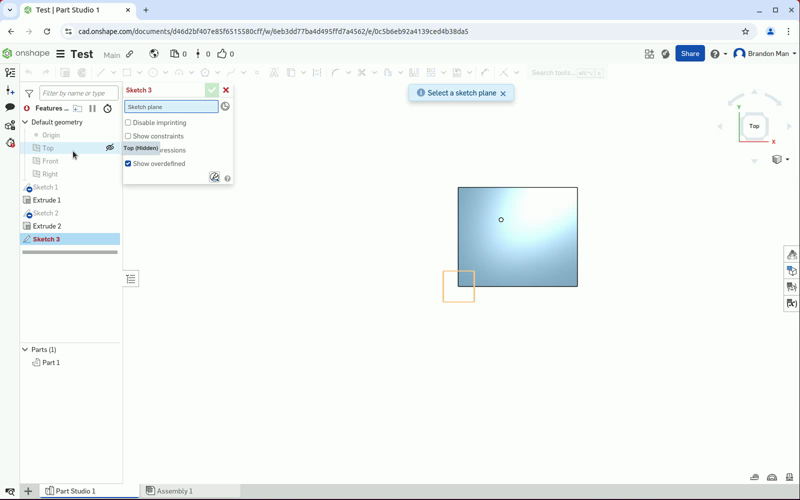
click(73, 150)
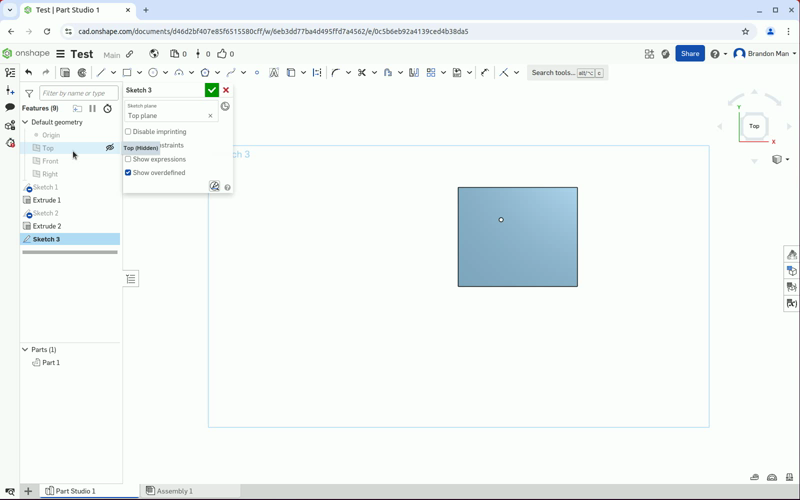
mouse_move(73, 352)
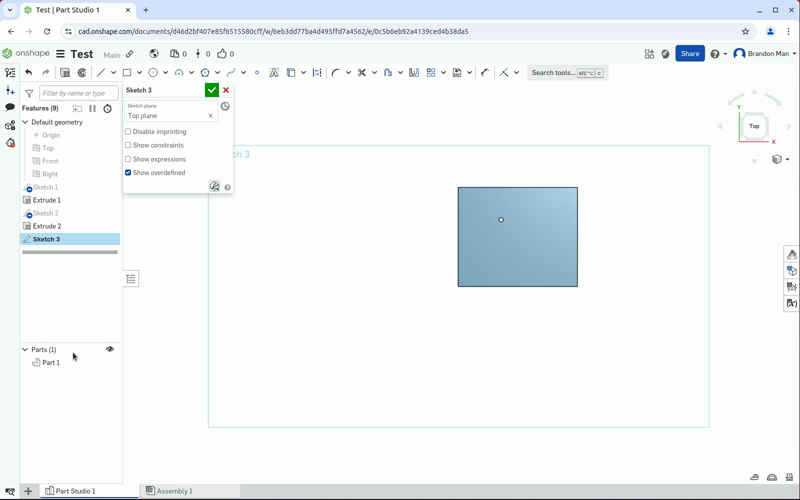
key(y)
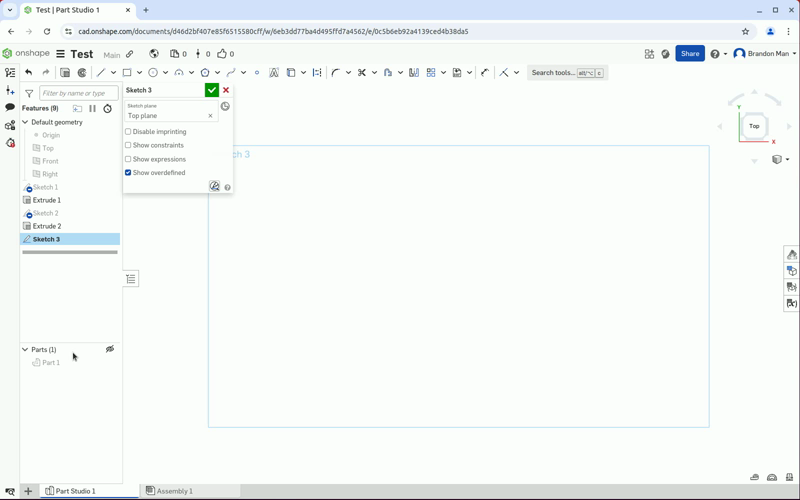
key(c)
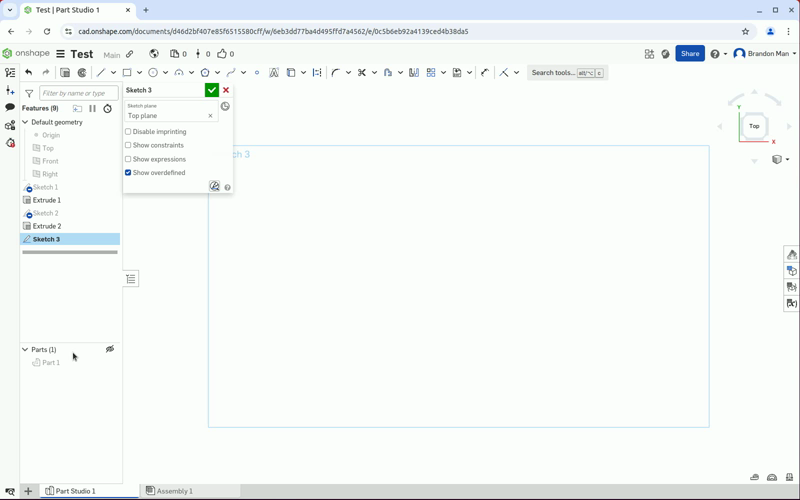
key_down(shift)
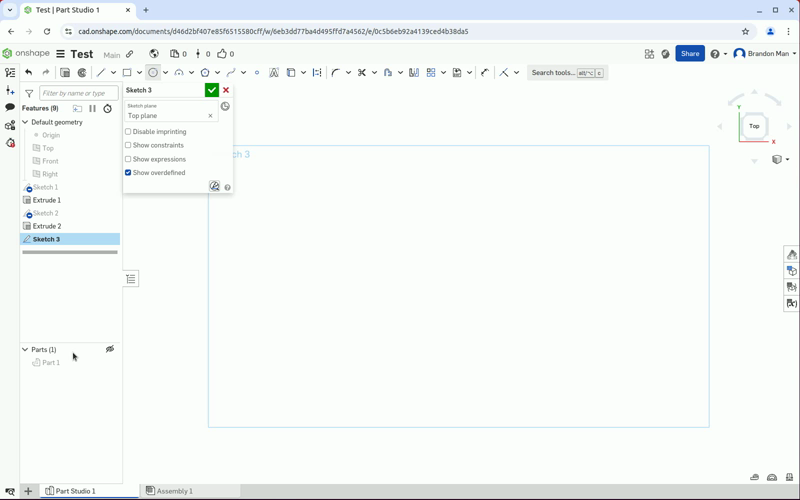
mouse_move(534, 219)
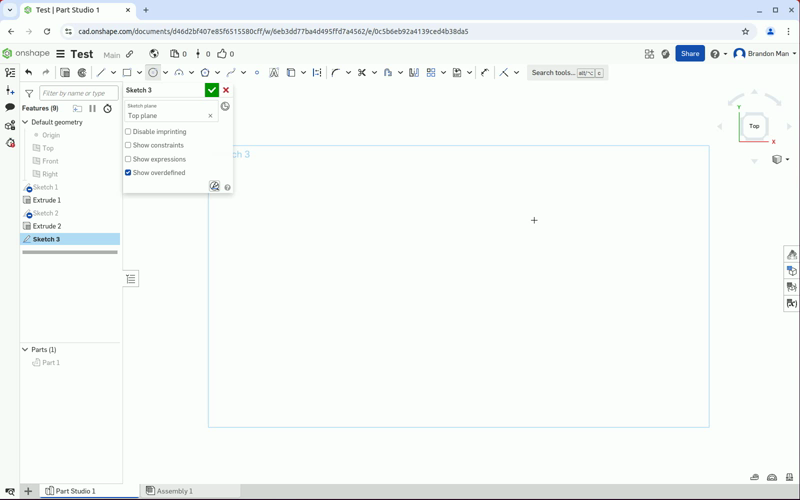
click(534, 219)
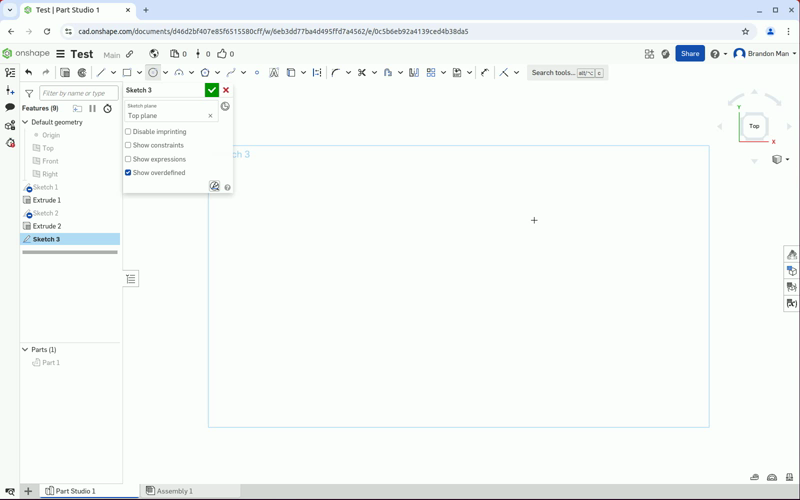
key_up(shift)
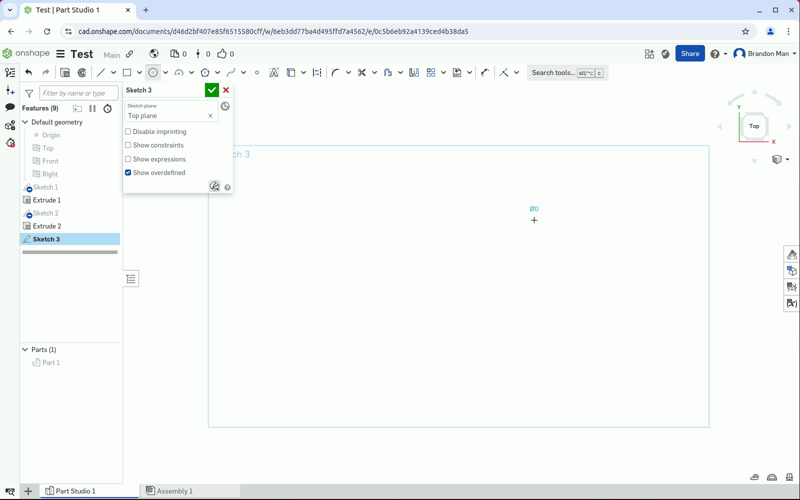
mouse_move(535, 219)
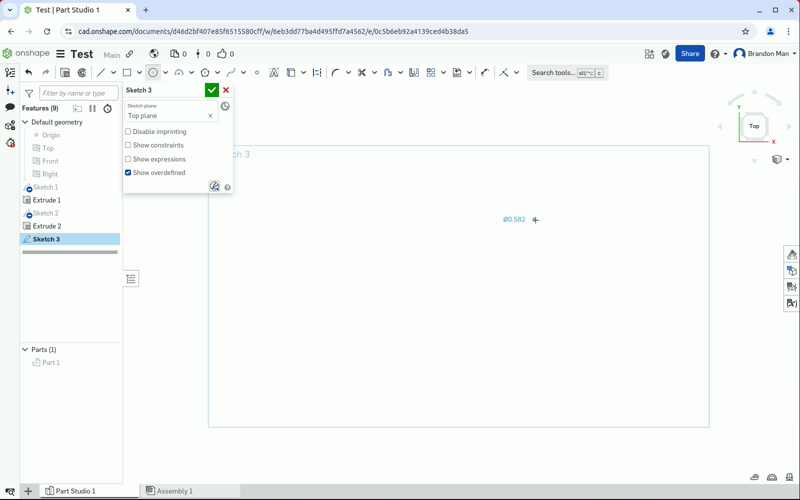
scroll(6)
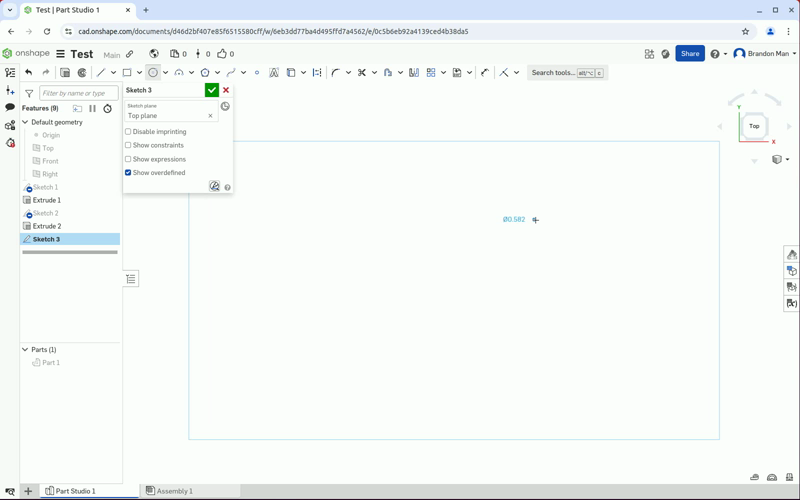
scroll(6)
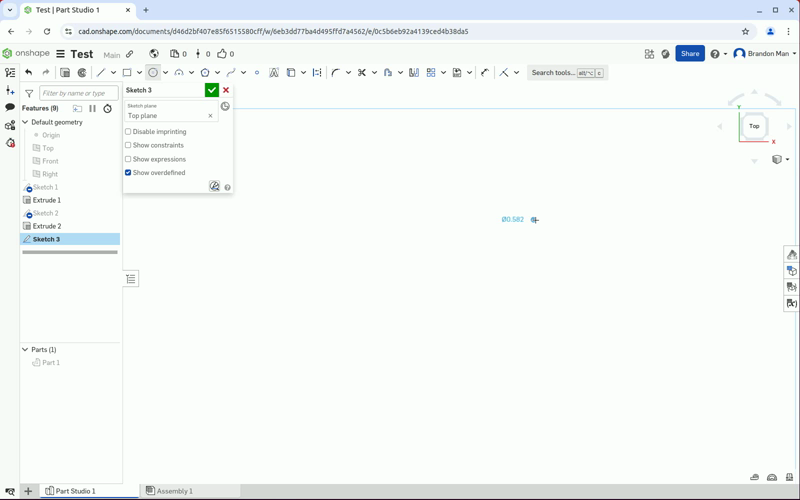
scroll(6)
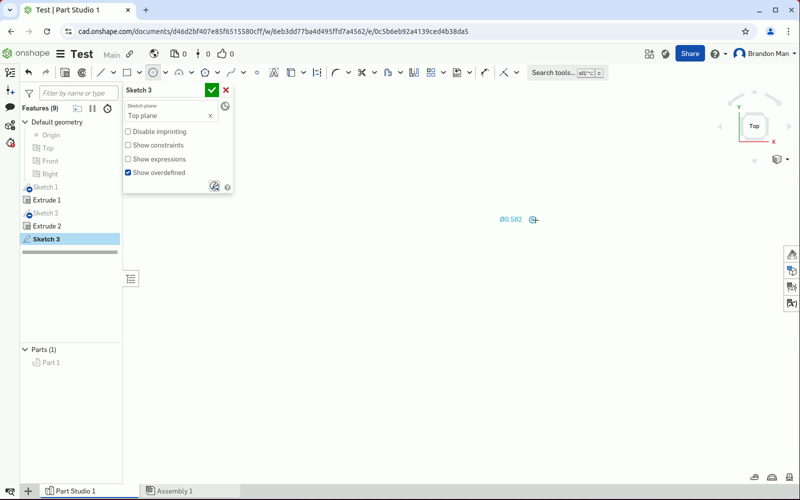
scroll(6)
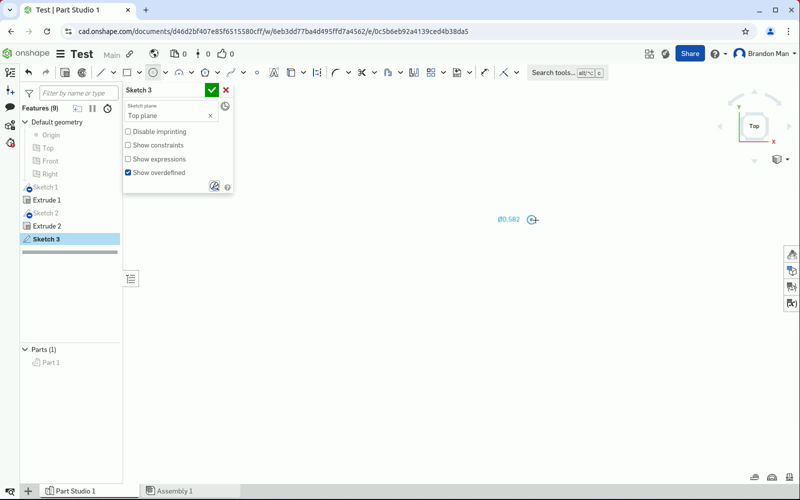
scroll(6)
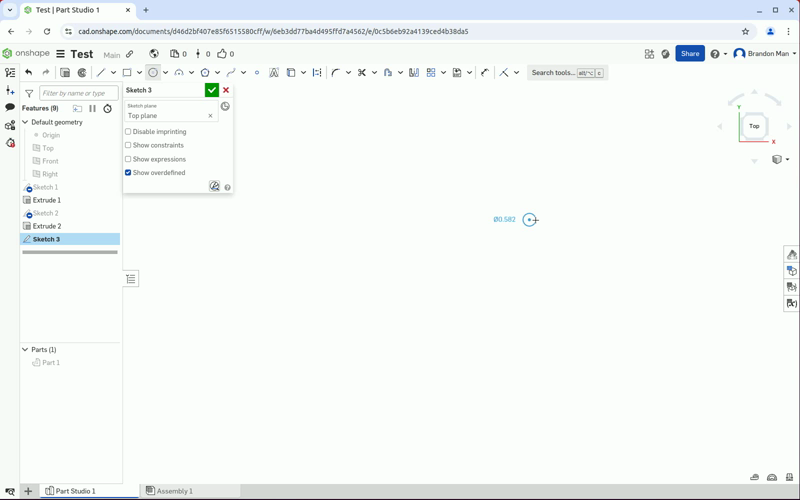
scroll(6)
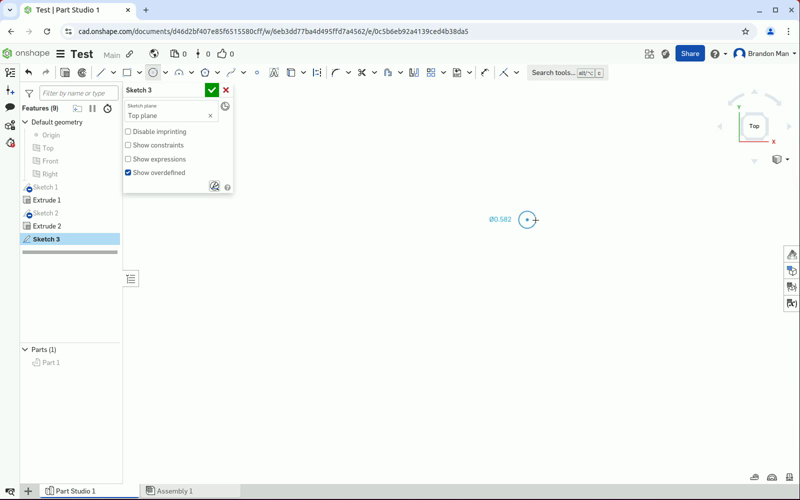
scroll(6)
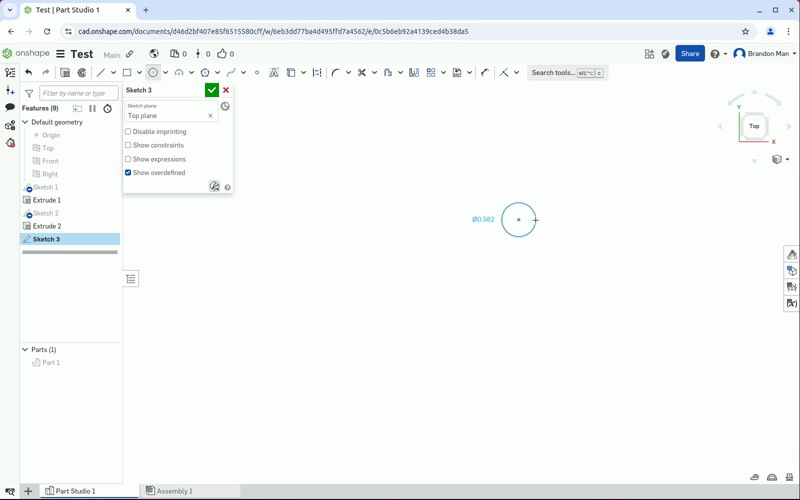
click(535, 219)
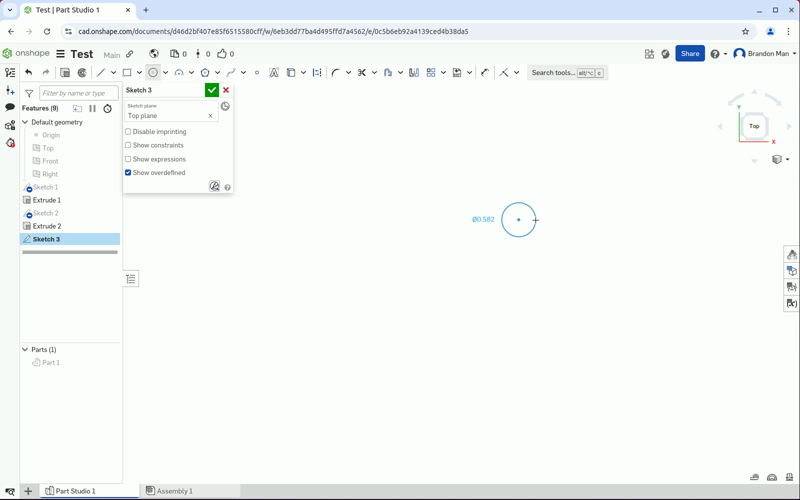
scroll(-6)
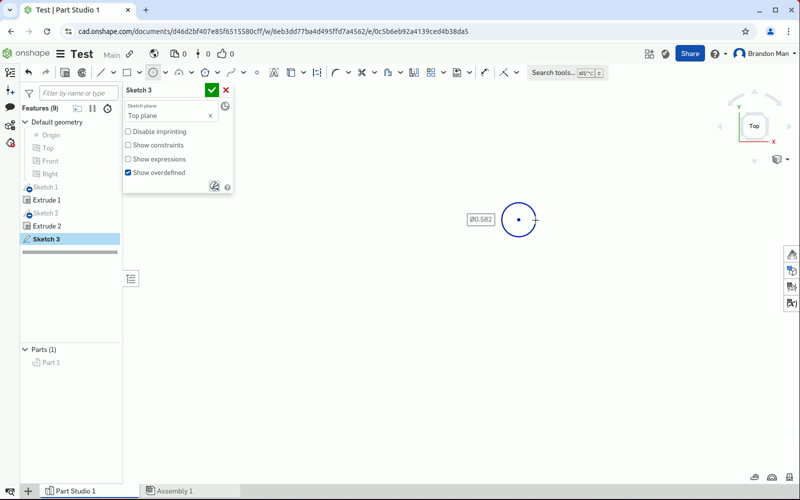
scroll(-6)
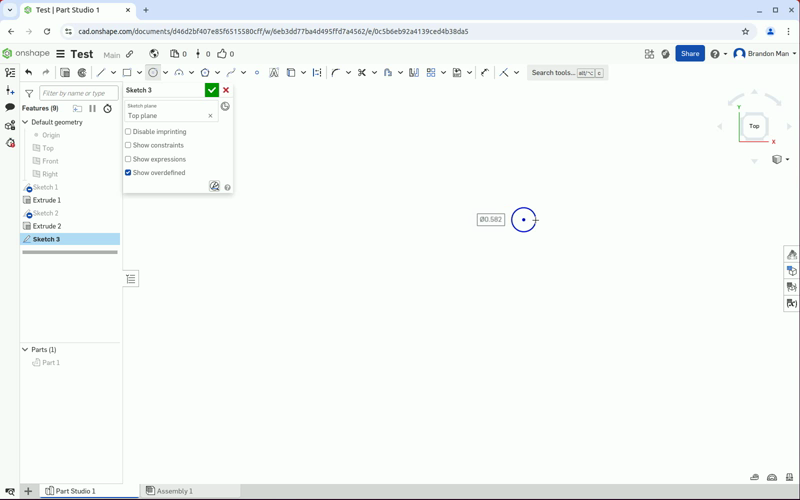
scroll(-6)
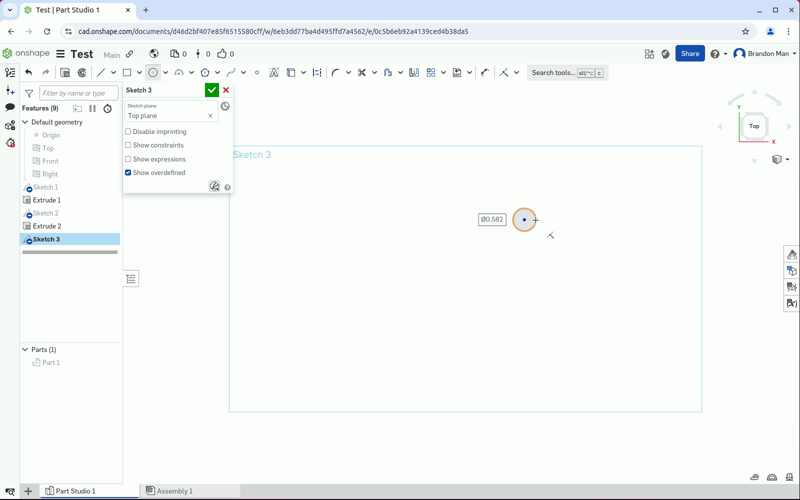
scroll(-6)
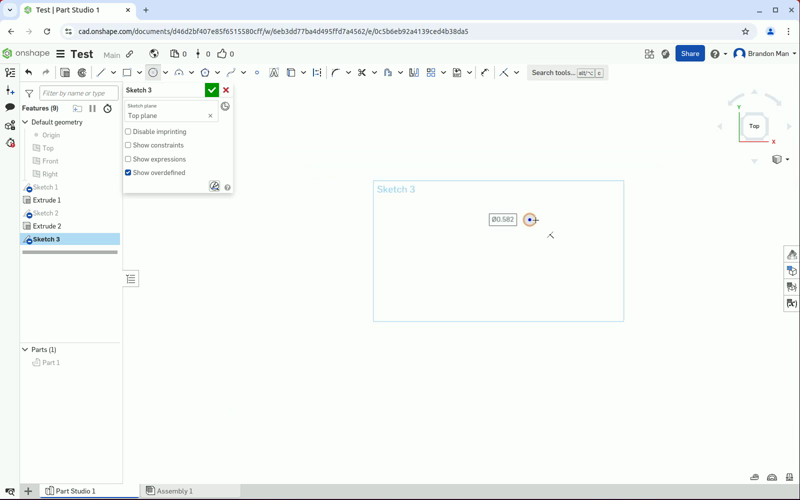
scroll(-6)
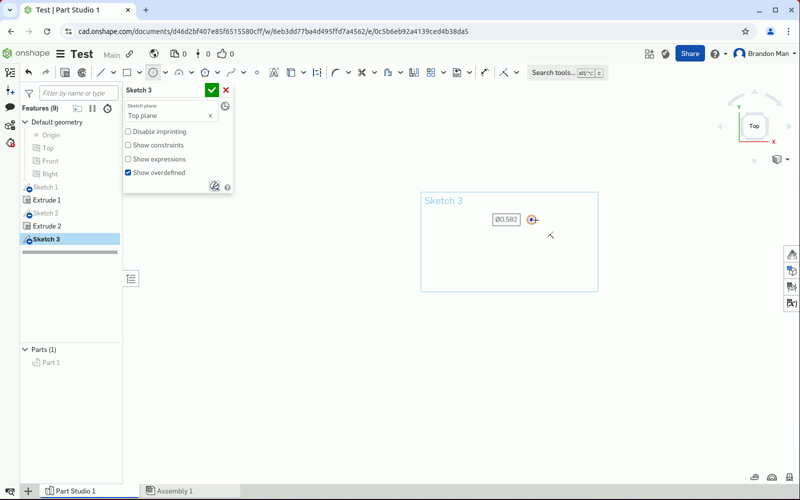
scroll(-6)
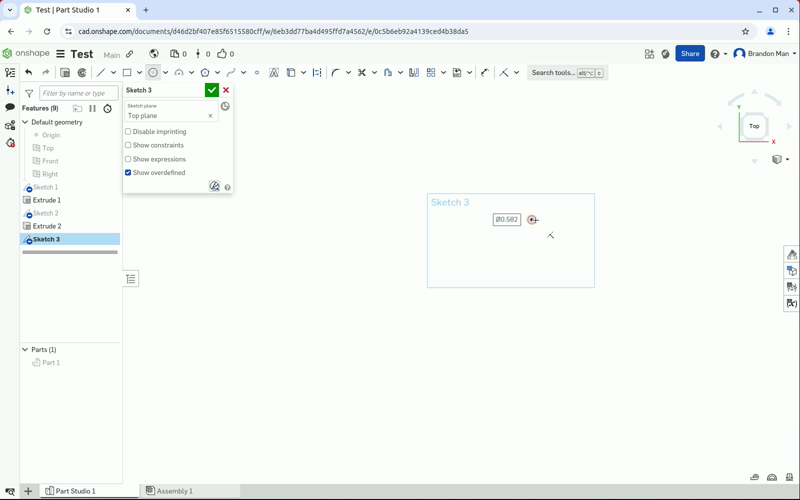
scroll(-6)
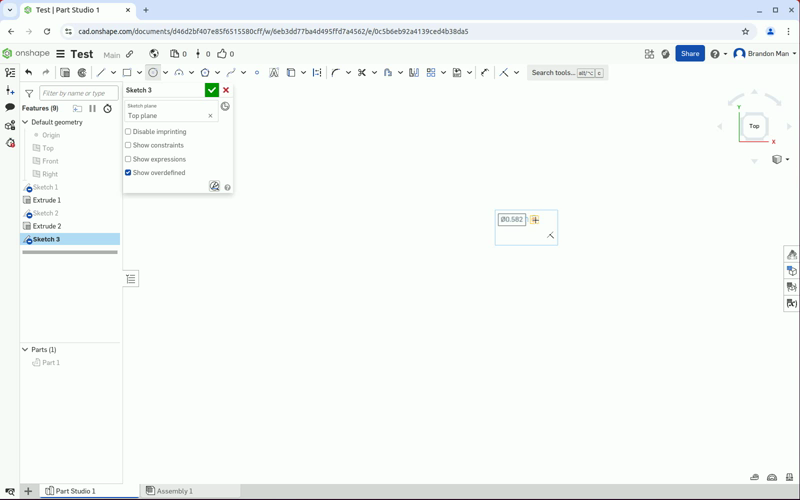
key(esc)
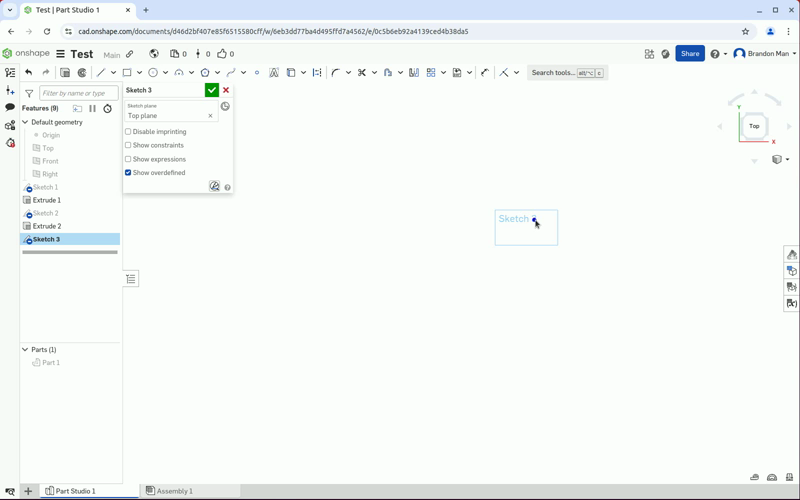
mouse_move(533, 221)
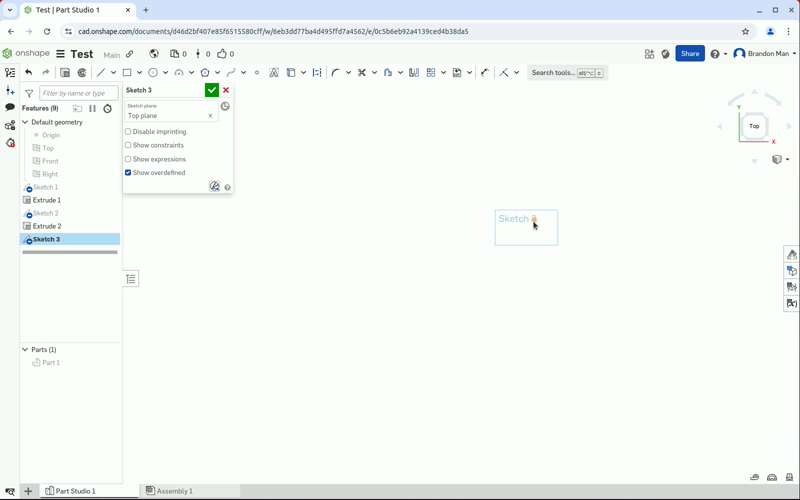
scroll(6)
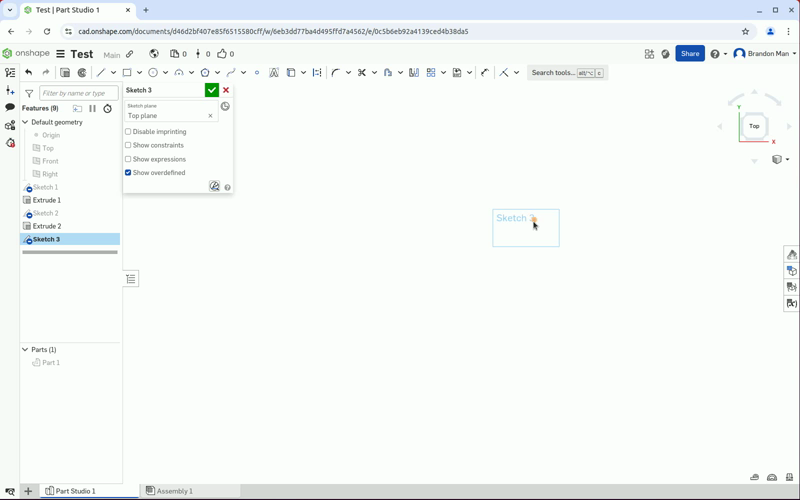
scroll(6)
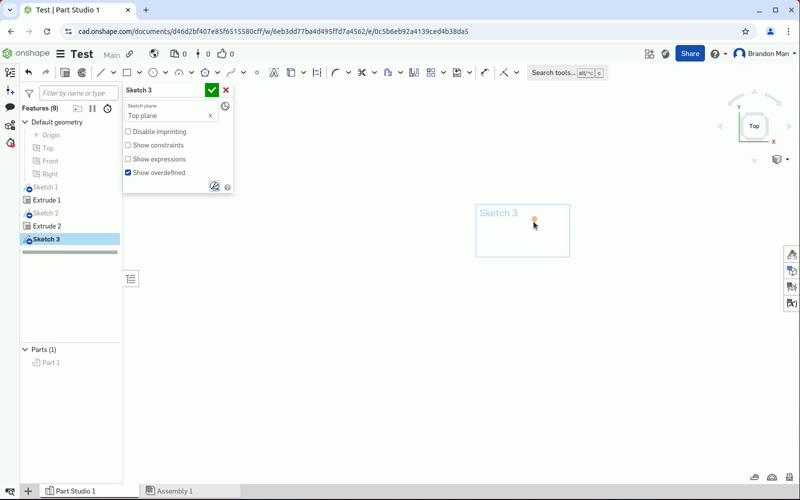
scroll(6)
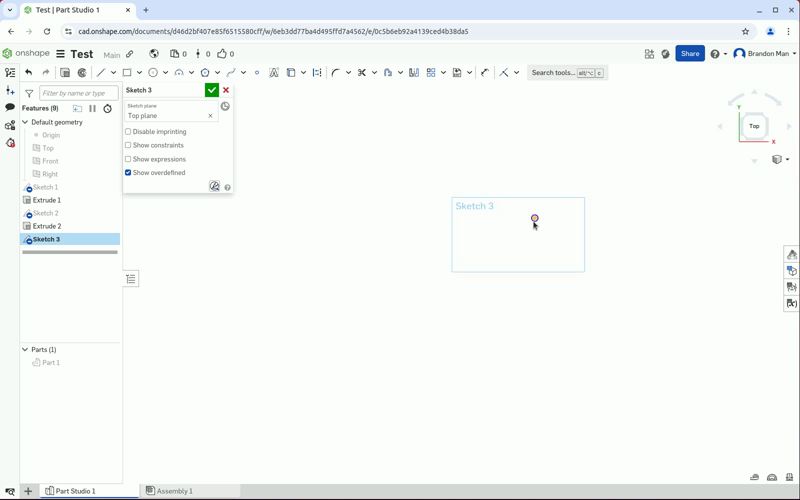
scroll(6)
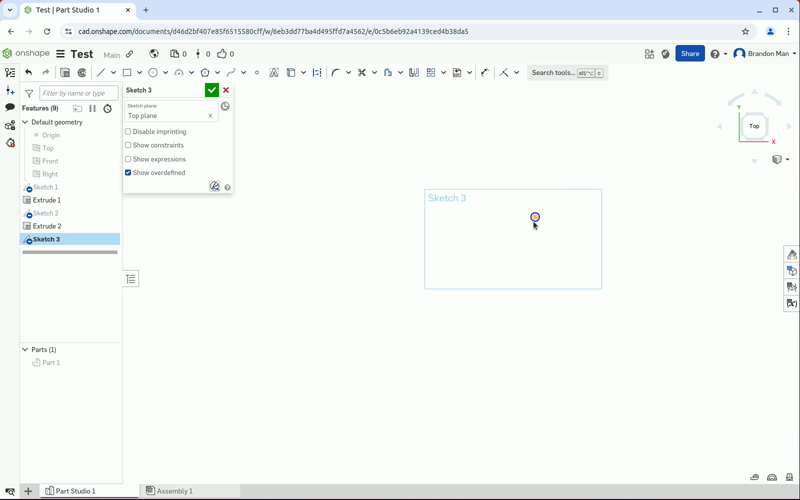
scroll(6)
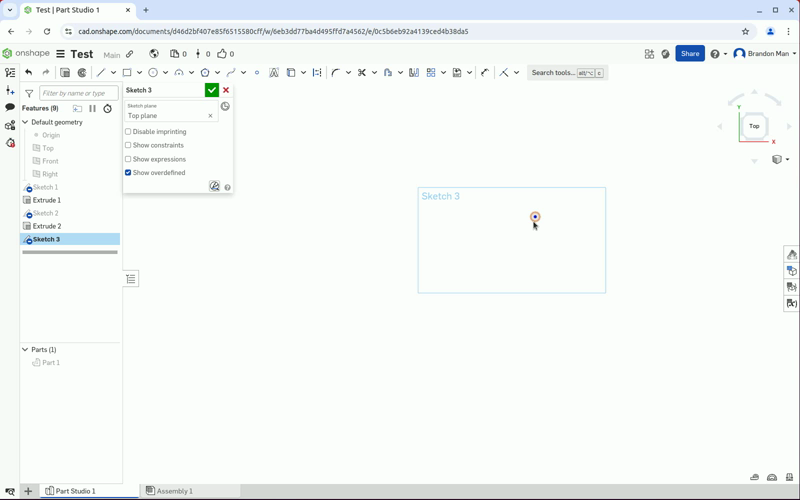
scroll(6)
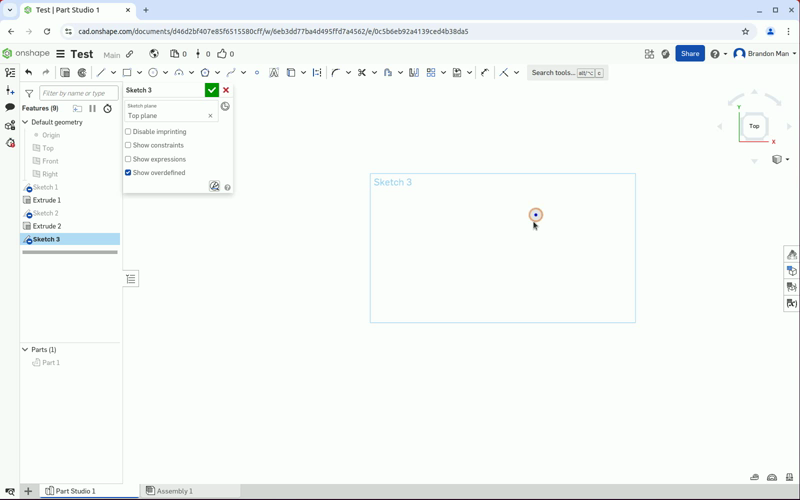
scroll(6)
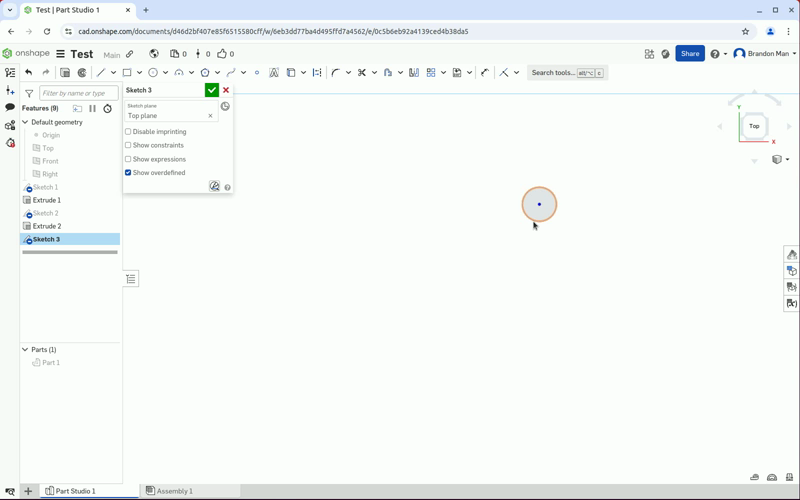
click(533, 221)
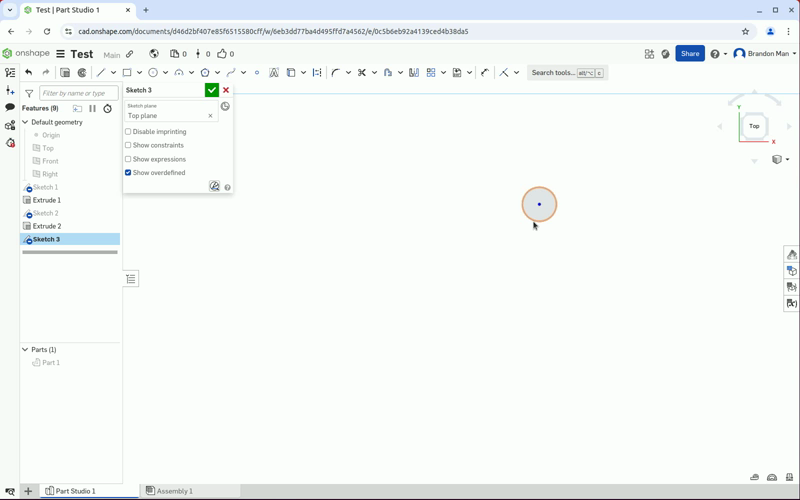
scroll(-6)
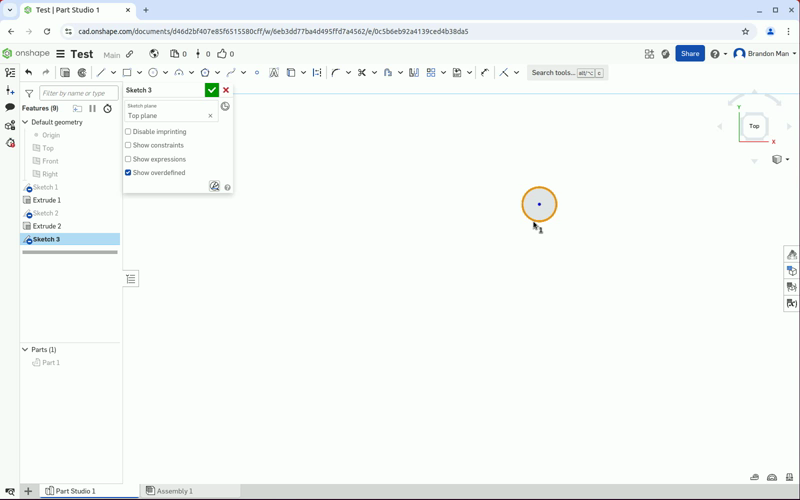
scroll(-6)
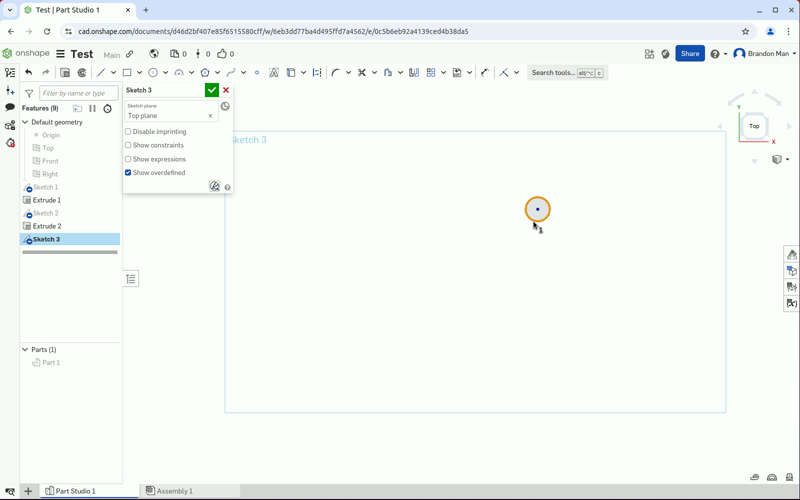
scroll(-6)
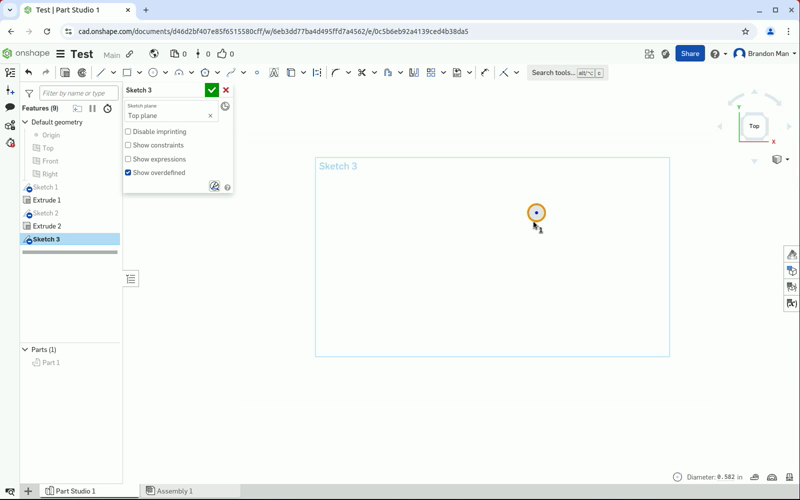
scroll(-6)
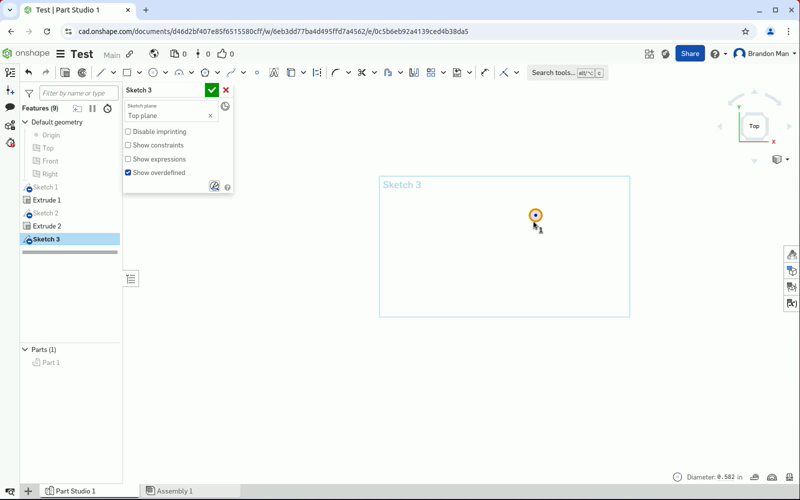
scroll(-6)
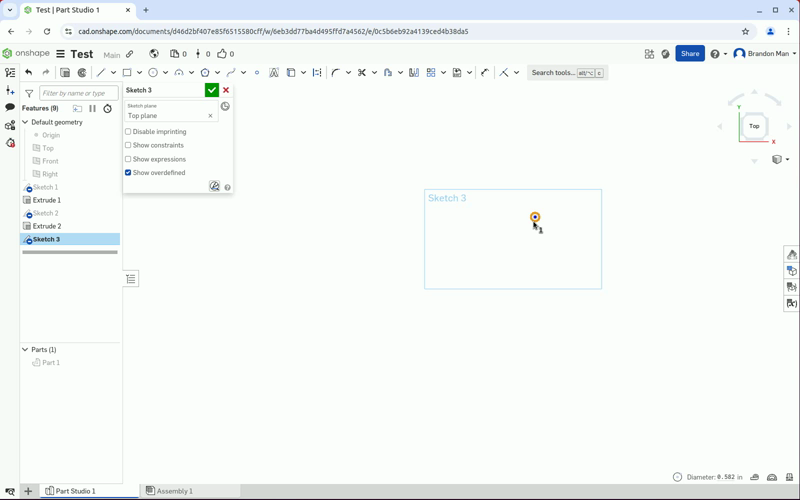
scroll(-6)
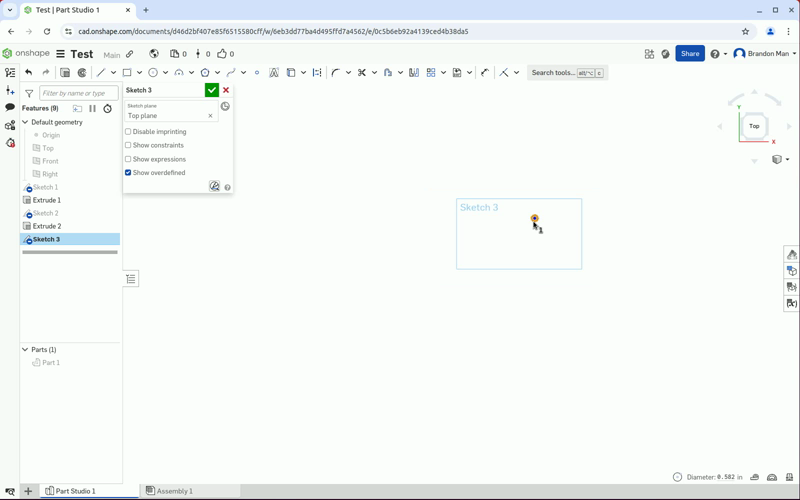
scroll(-6)
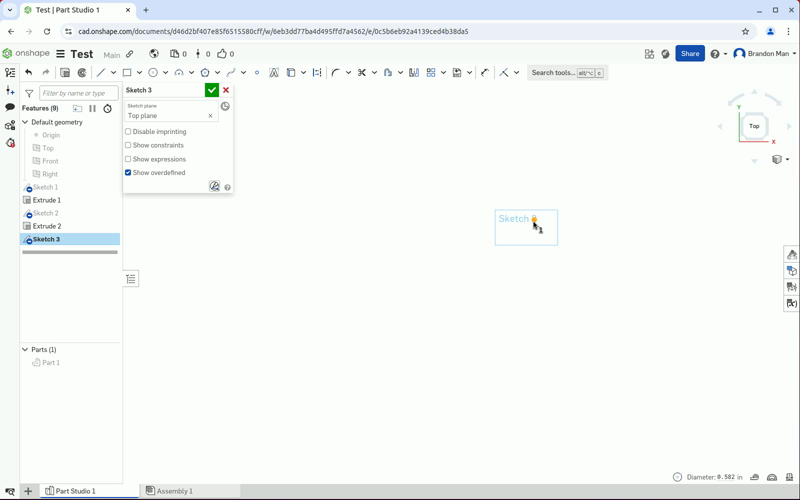
mouse_move(73, 352)
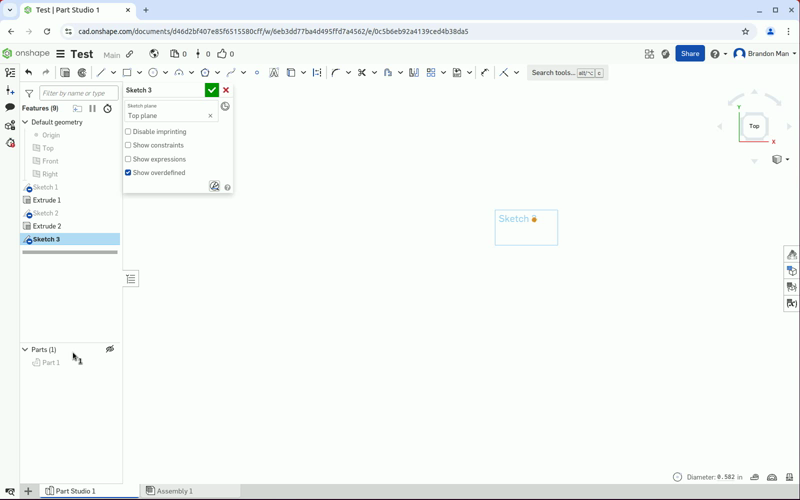
key(shift+y)
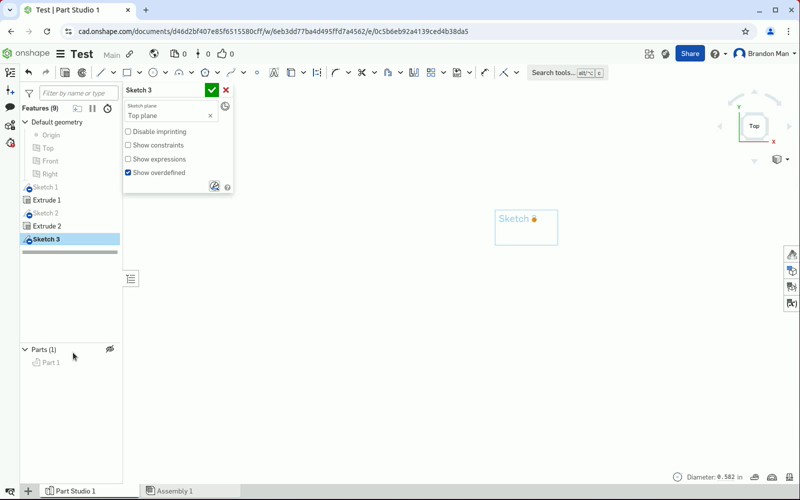
key(shift+e)
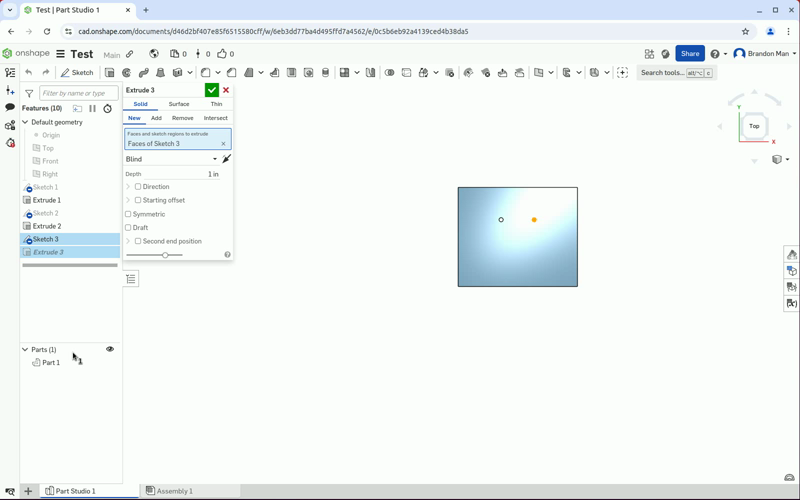
mouse_move(143, 106)
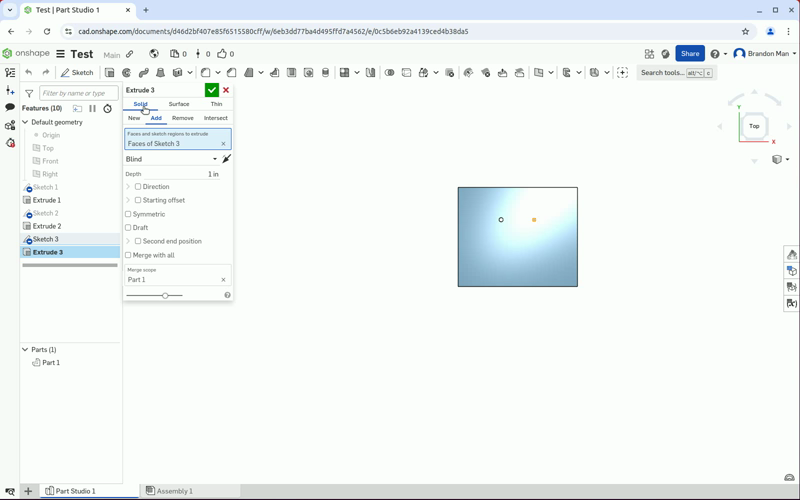
click(143, 106)
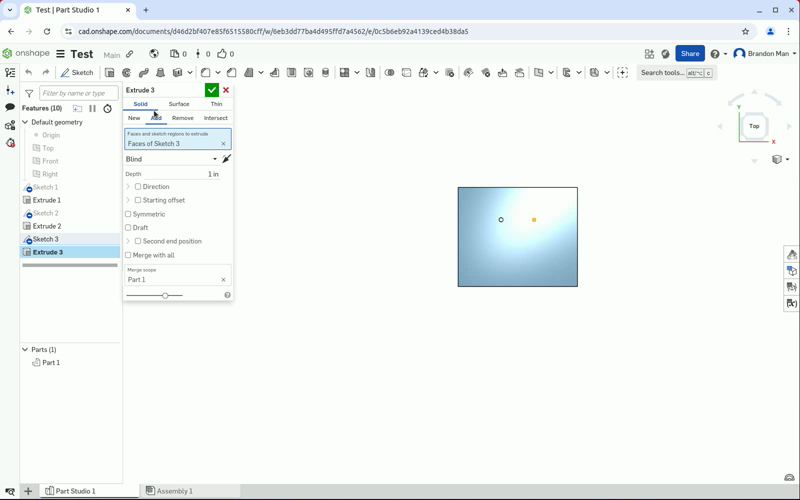
mouse_move(186, 120)
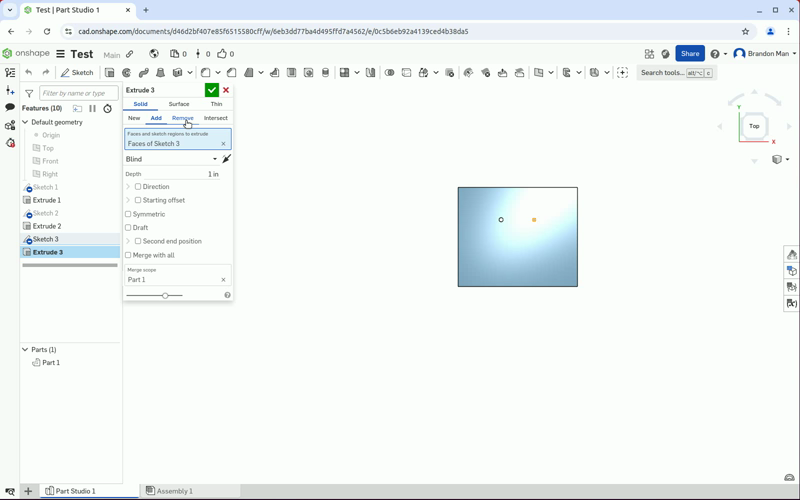
click(186, 120)
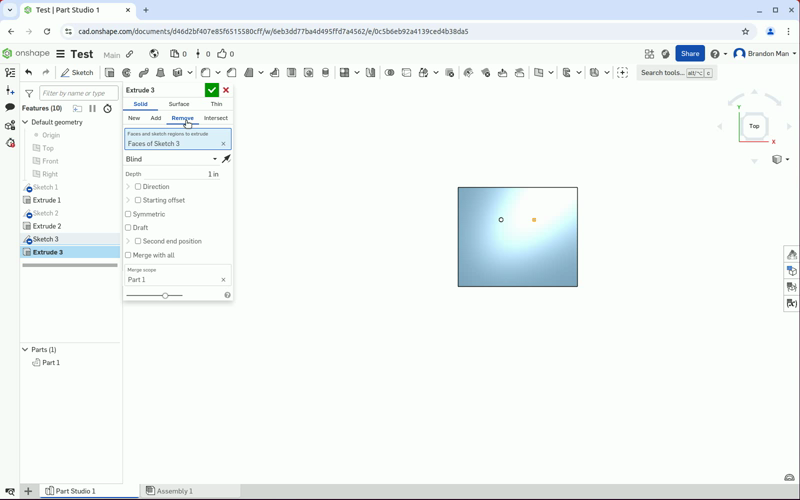
key(tab, 4)
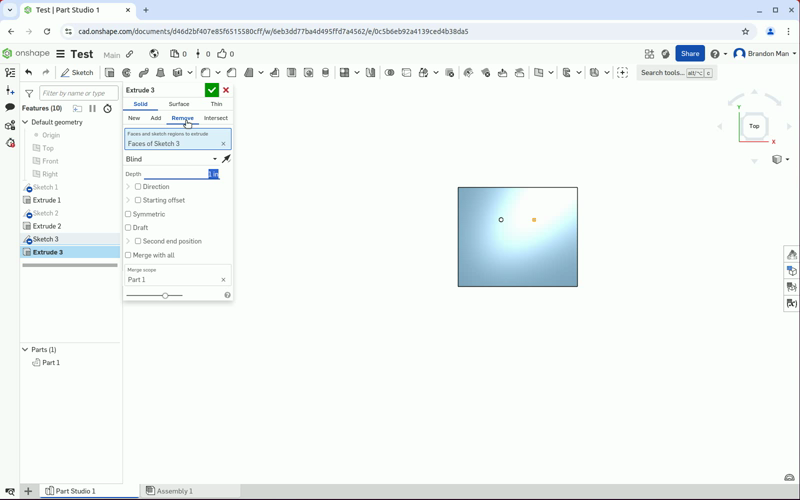
text(1.926)
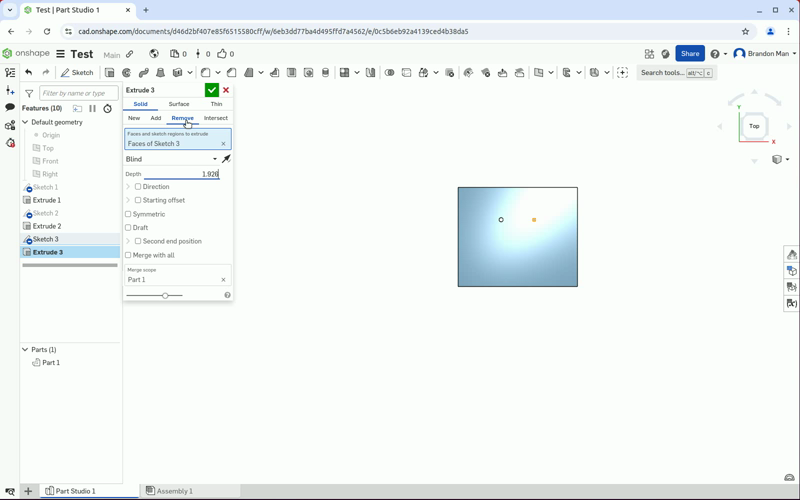
key(tab, 6)
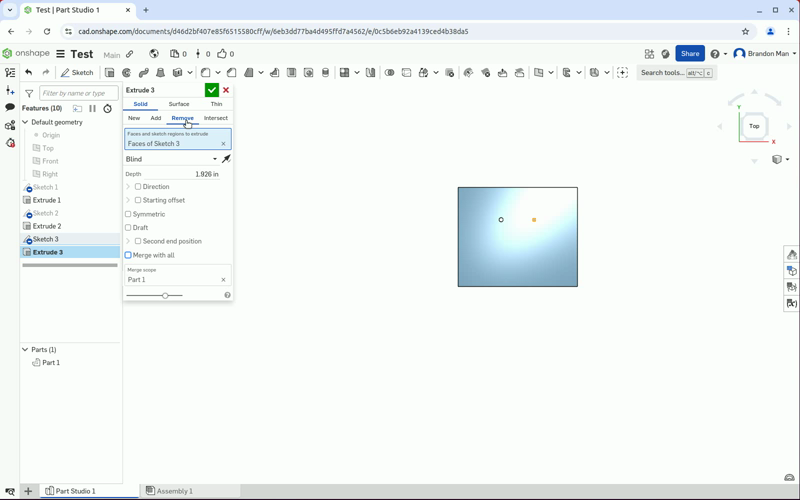
key(space)
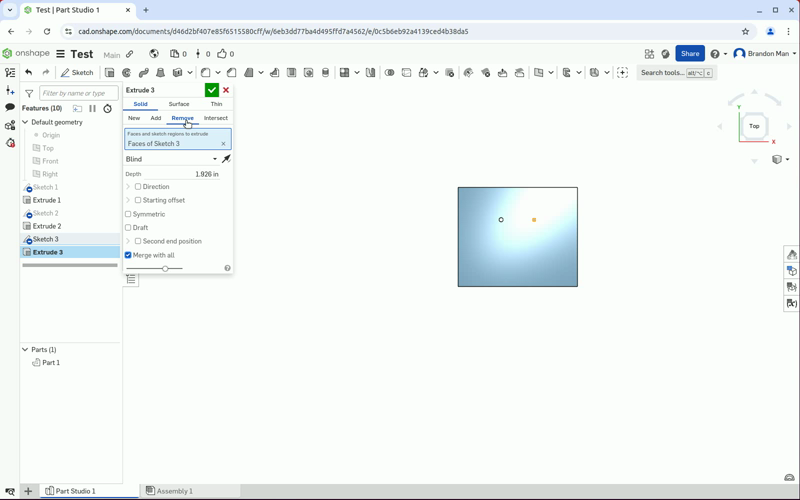
key(enter)
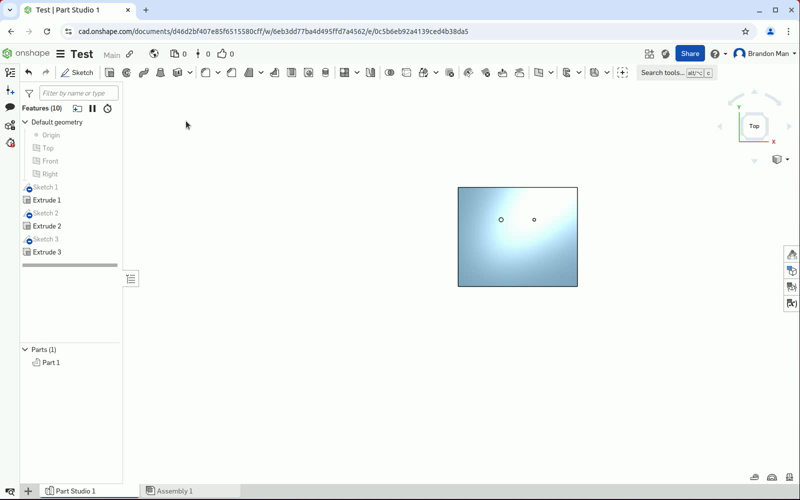
key(shift+h)
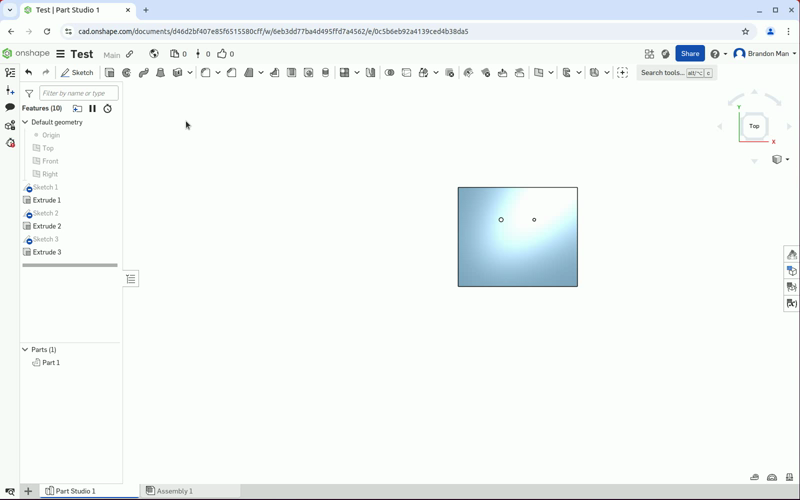
key(shift+h)
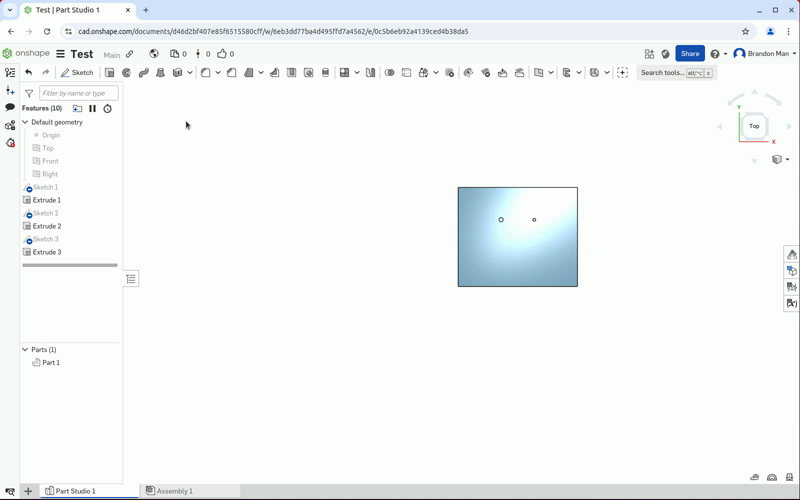
mouse_move(73, 189)
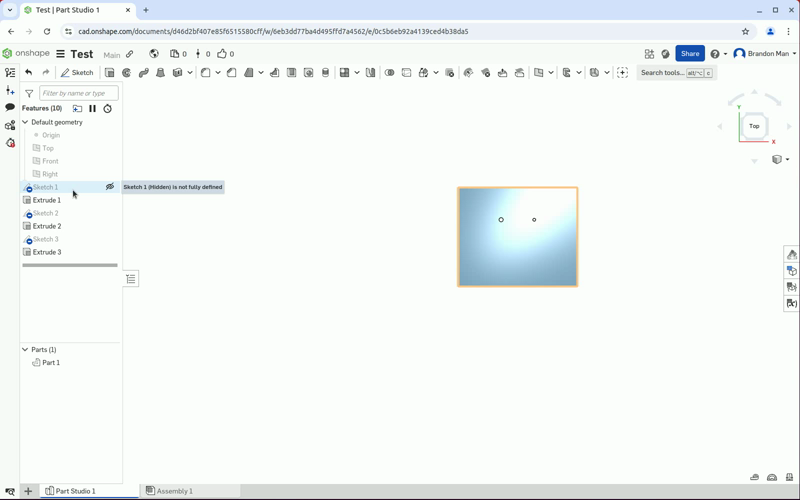
click(73, 189)
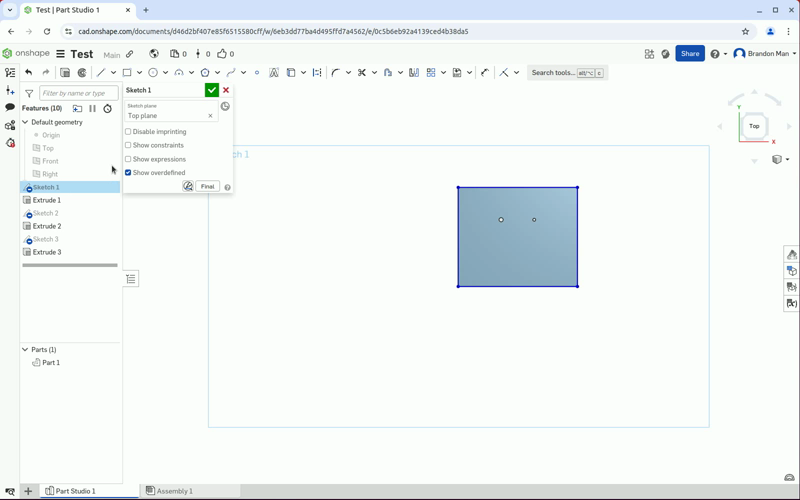
mouse_move(229, 92)
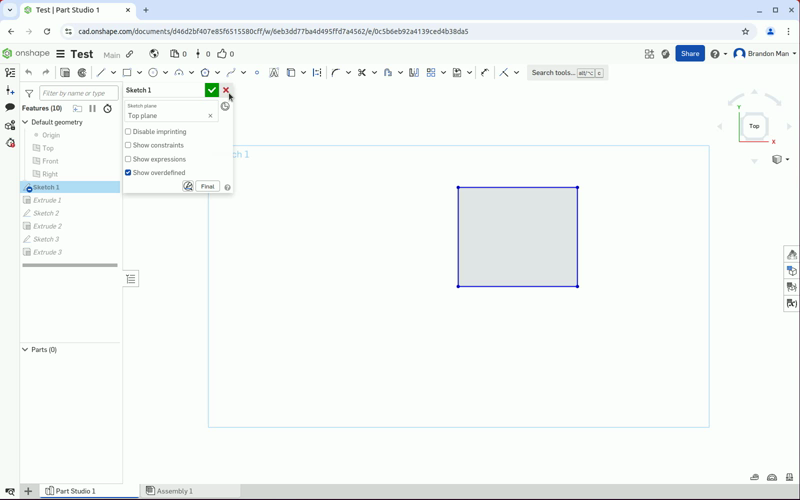
click(229, 92)
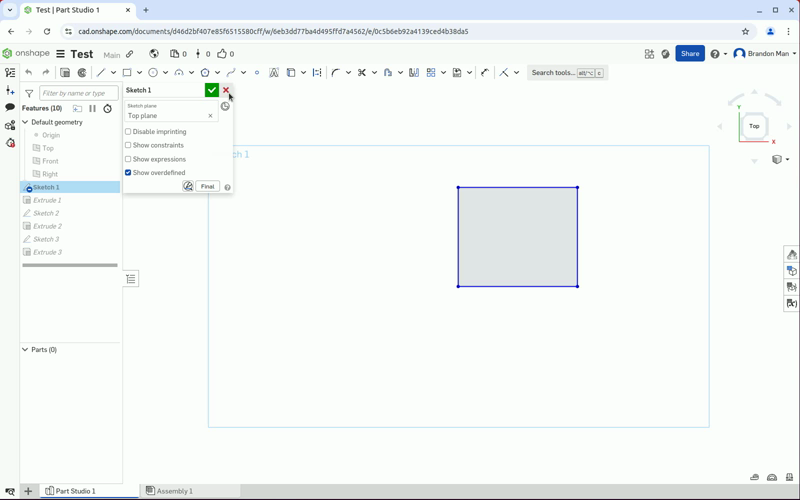
key(shift+s)
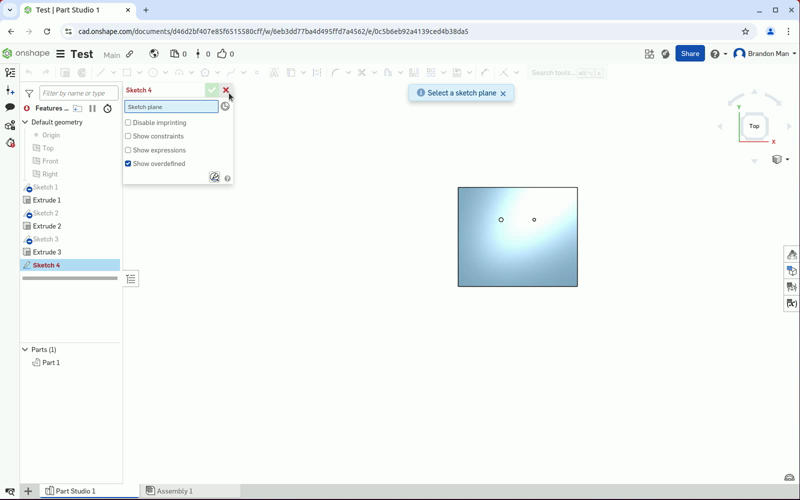
mouse_move(73, 150)
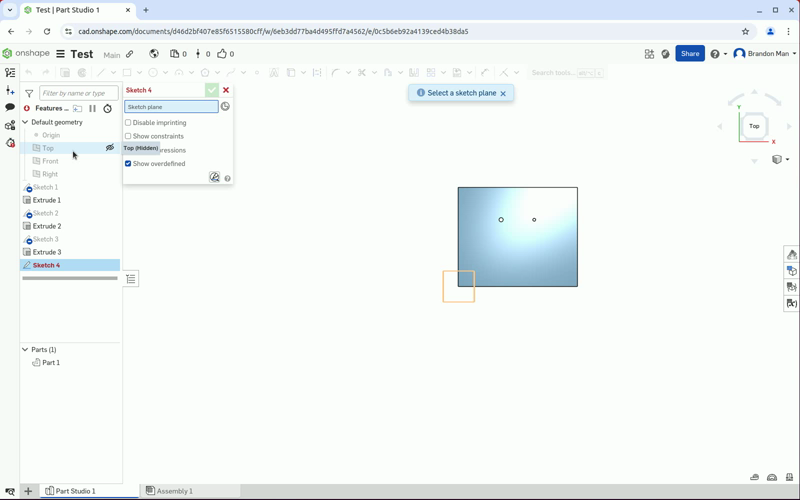
click(73, 150)
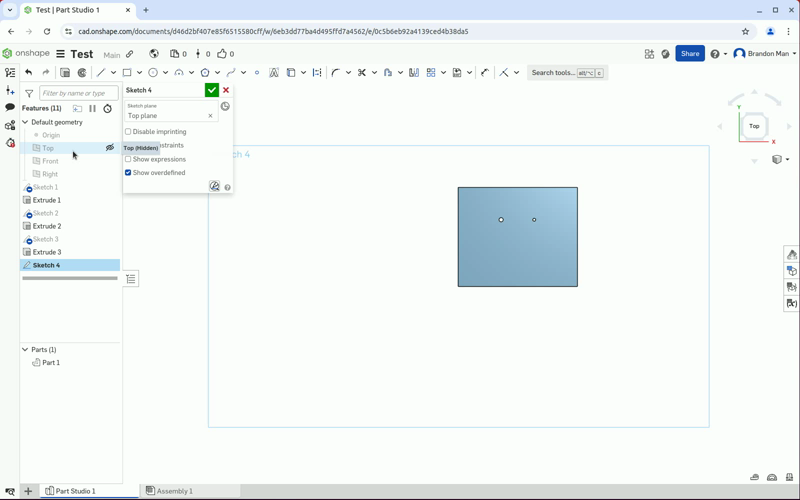
mouse_move(73, 352)
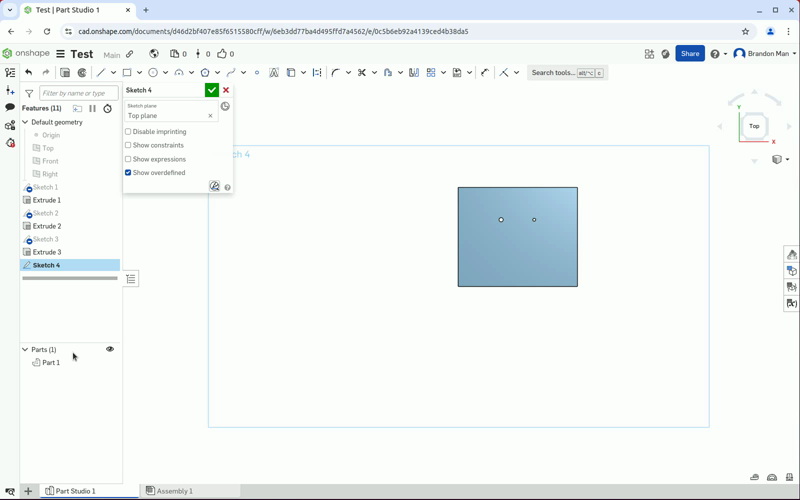
key(y)
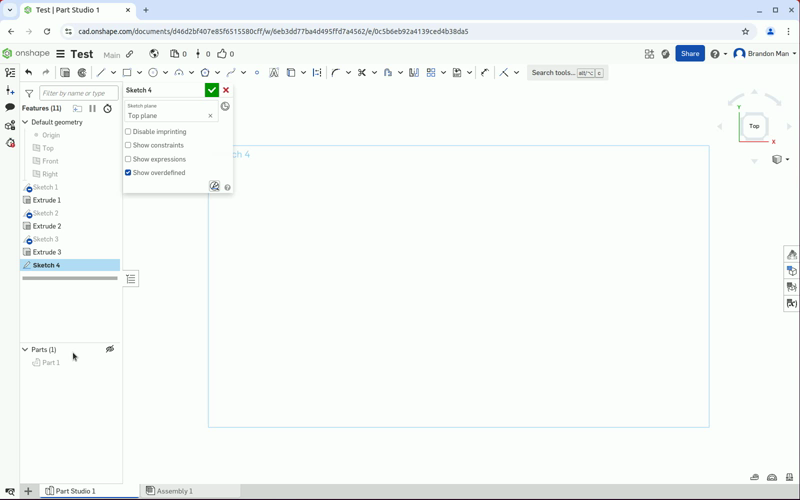
key(c)
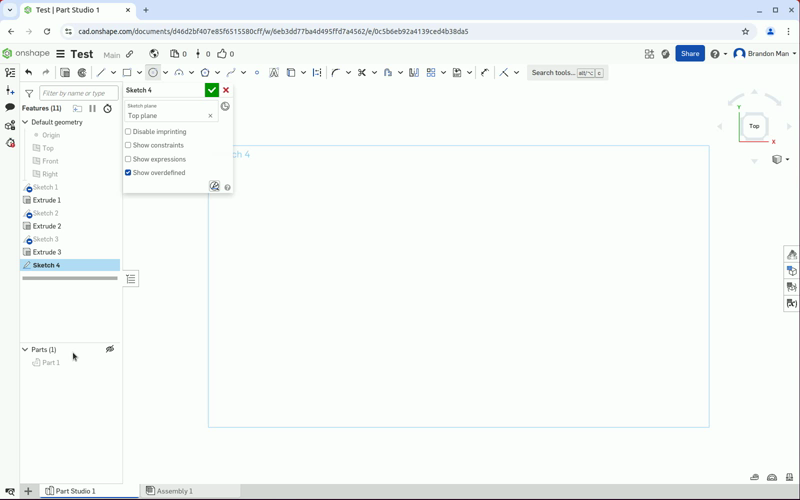
key_down(shift)
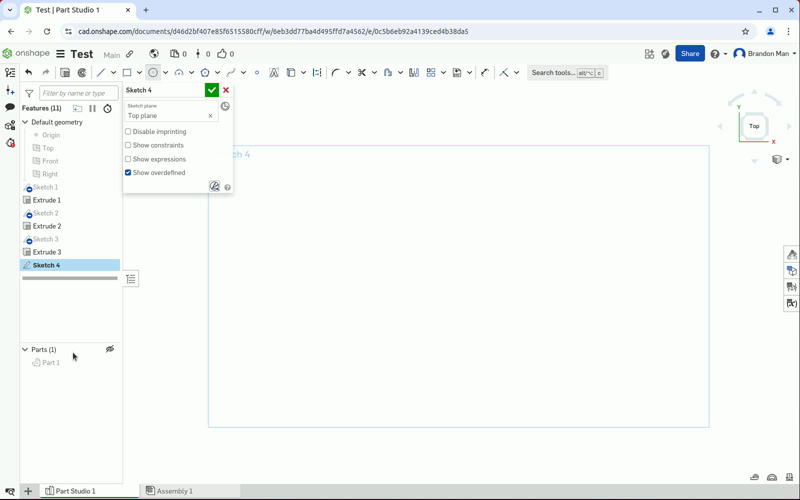
mouse_move(534, 252)
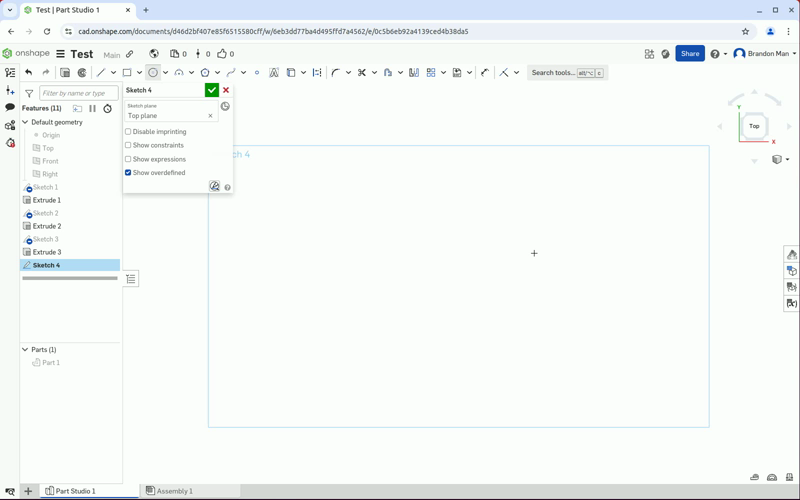
click(534, 252)
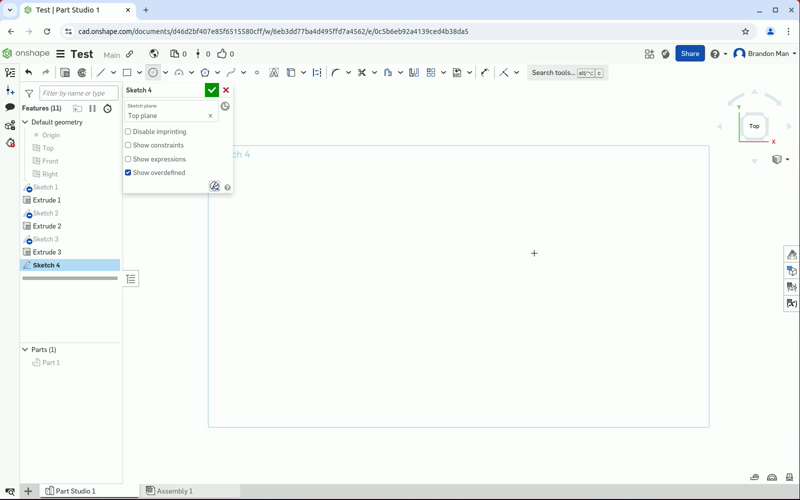
key_up(shift)
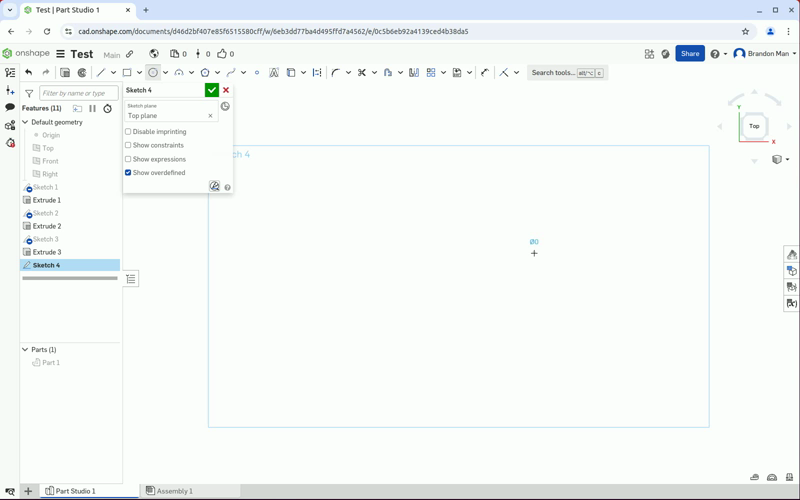
mouse_move(535, 252)
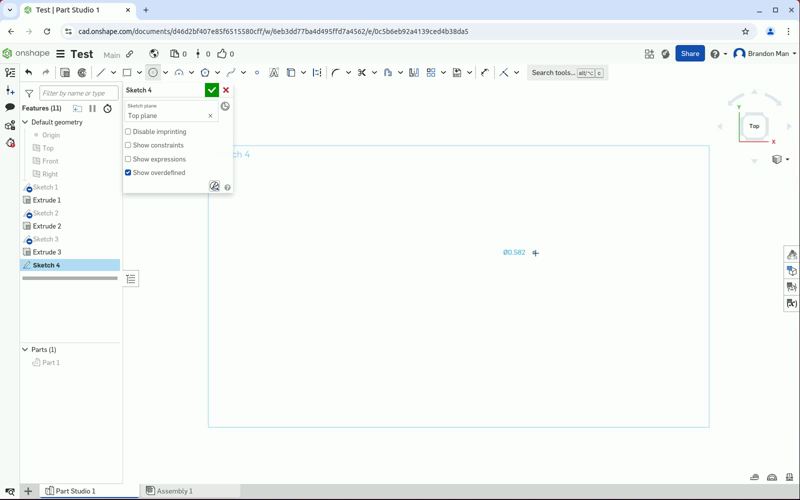
scroll(6)
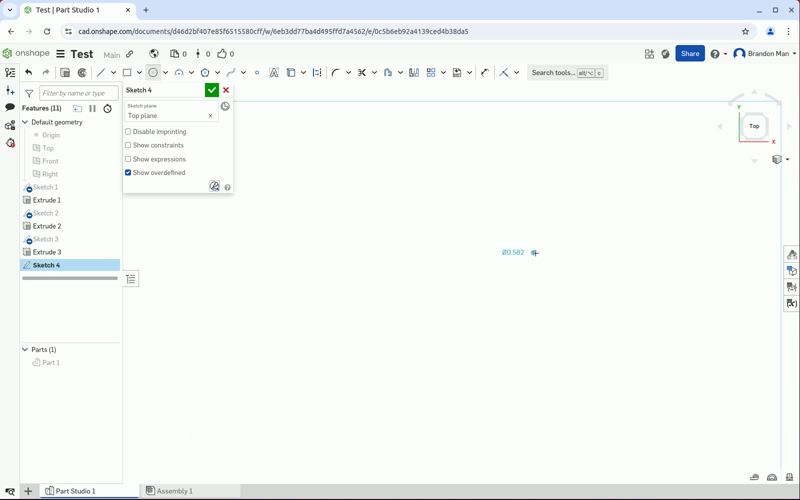
scroll(6)
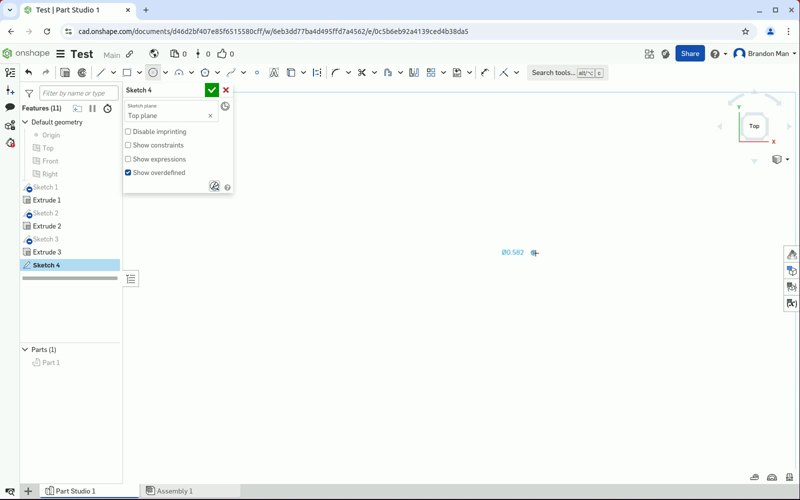
scroll(6)
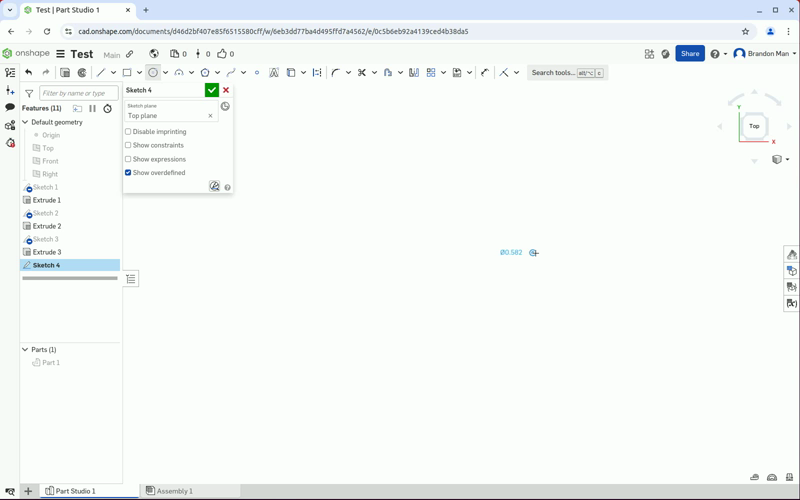
scroll(6)
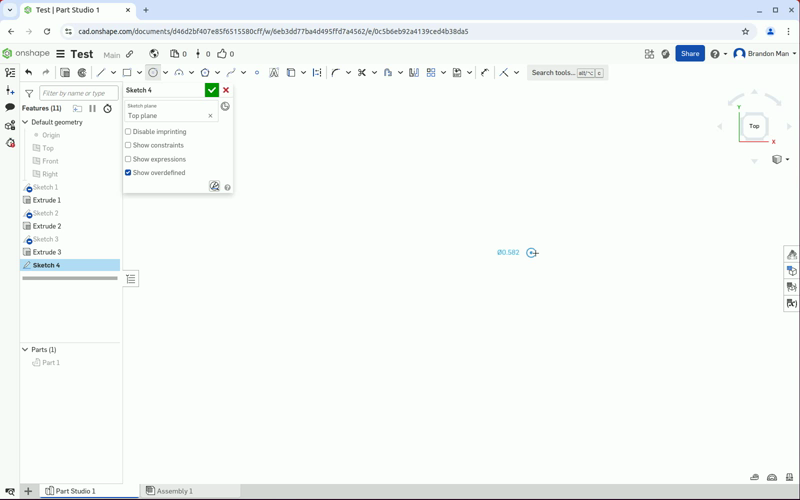
scroll(6)
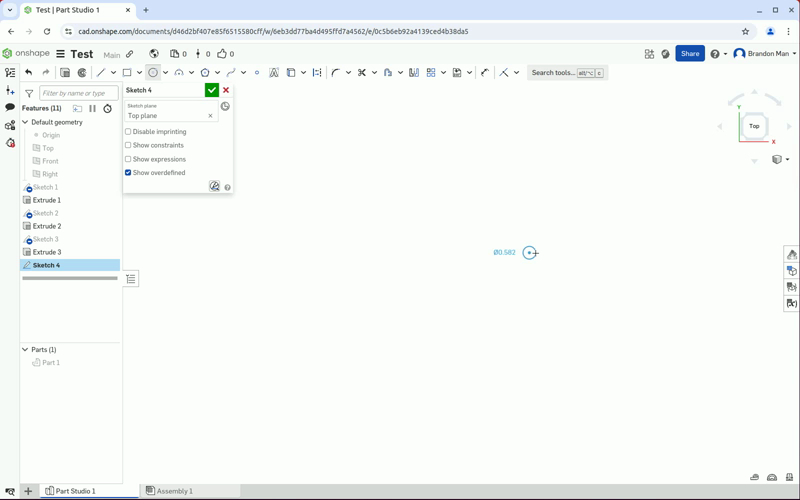
scroll(6)
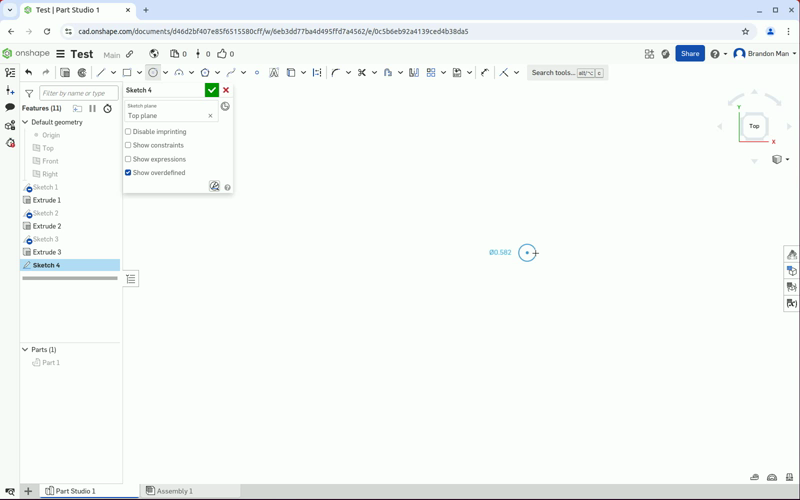
scroll(6)
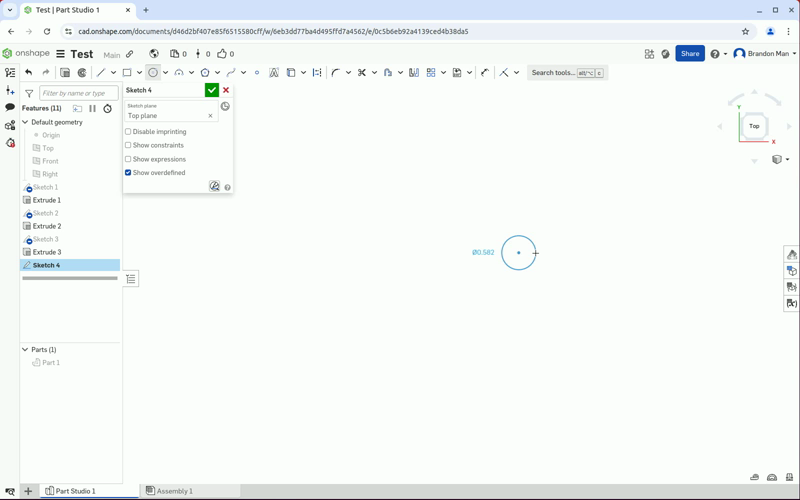
click(535, 252)
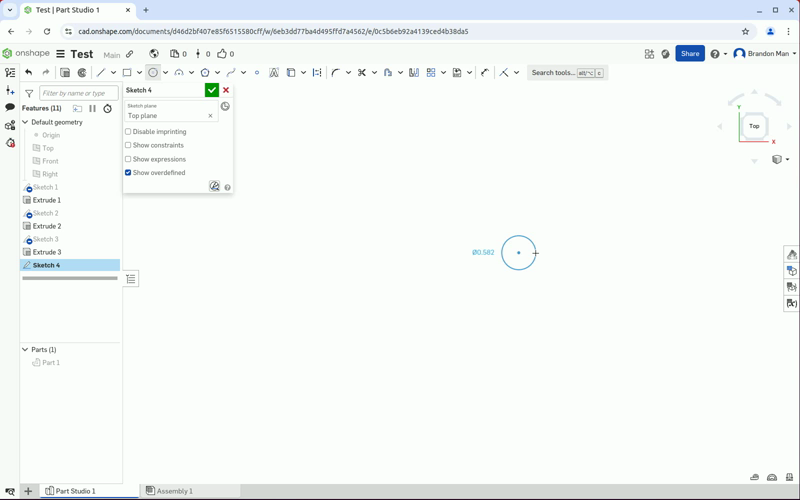
scroll(-6)
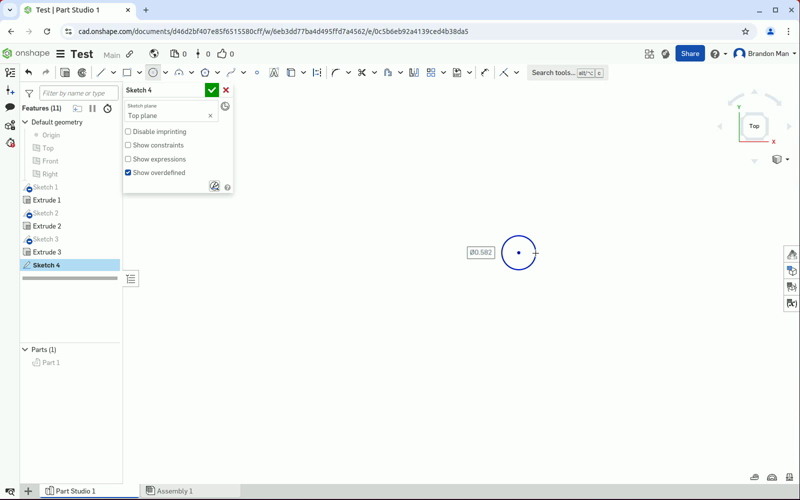
scroll(-6)
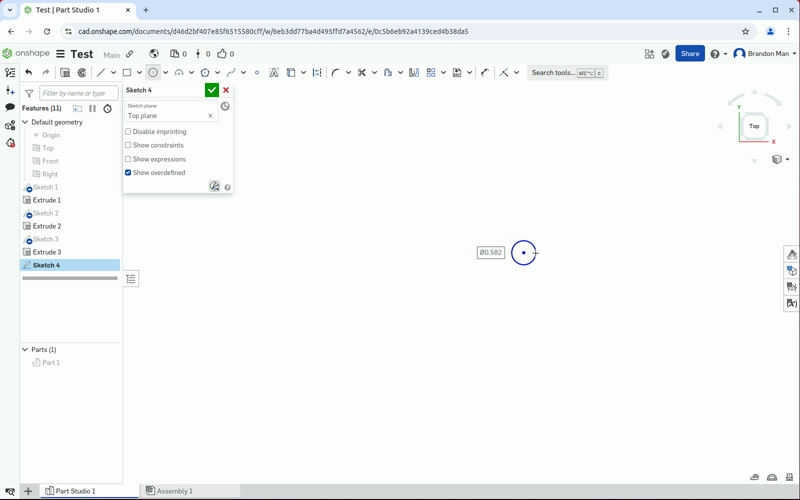
scroll(-6)
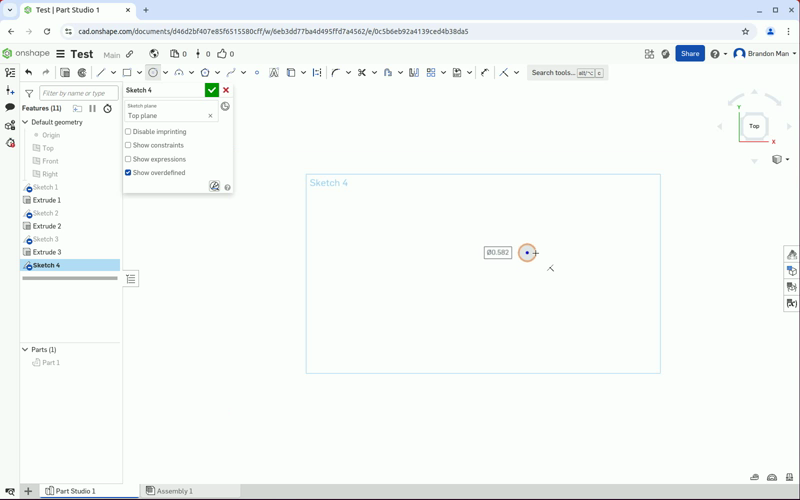
scroll(-6)
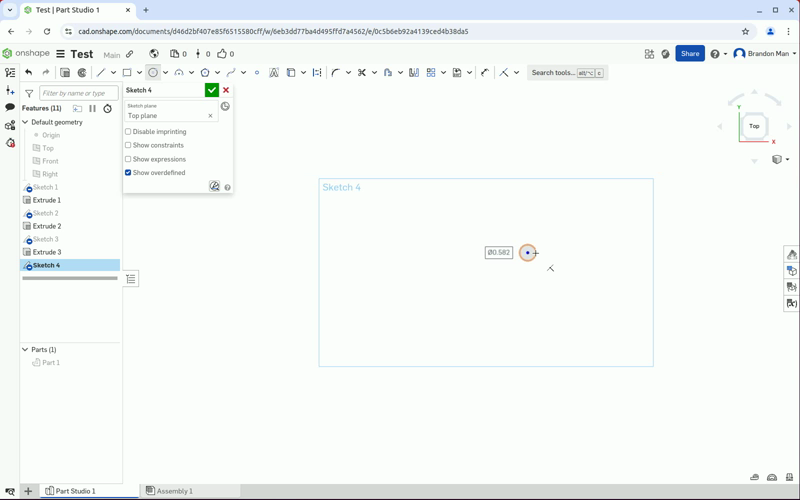
scroll(-6)
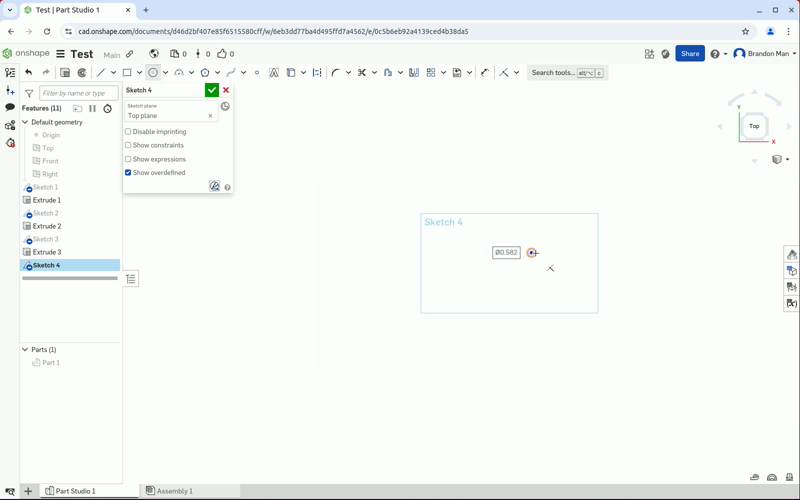
scroll(-6)
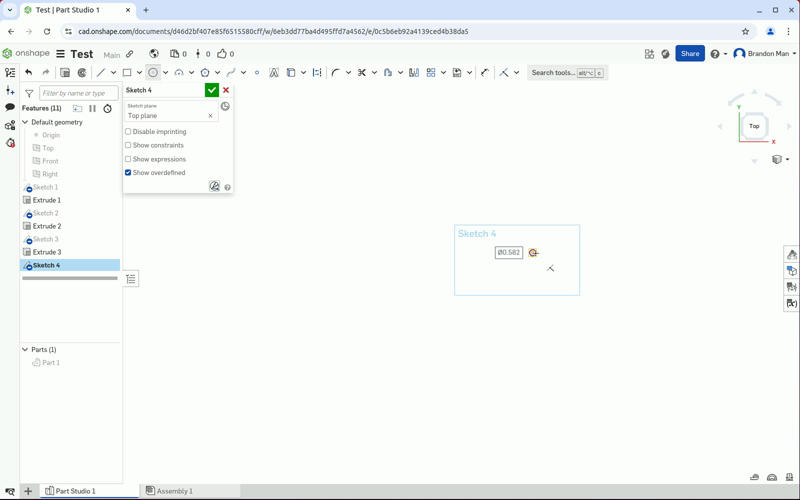
scroll(-6)
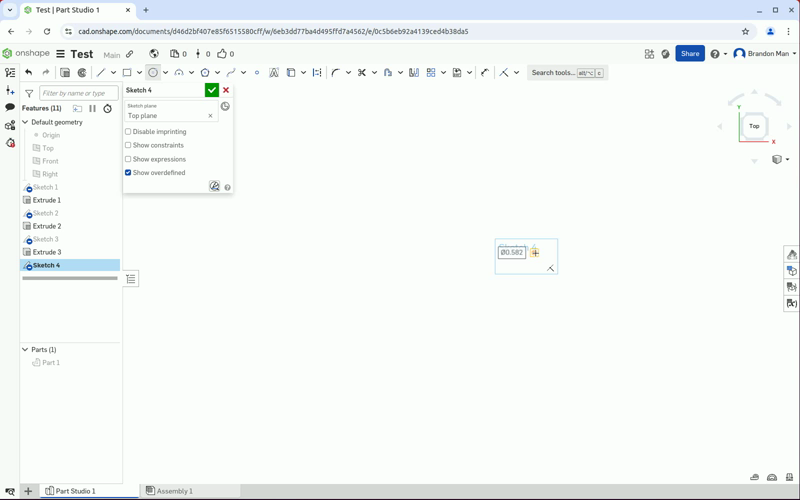
key(esc)
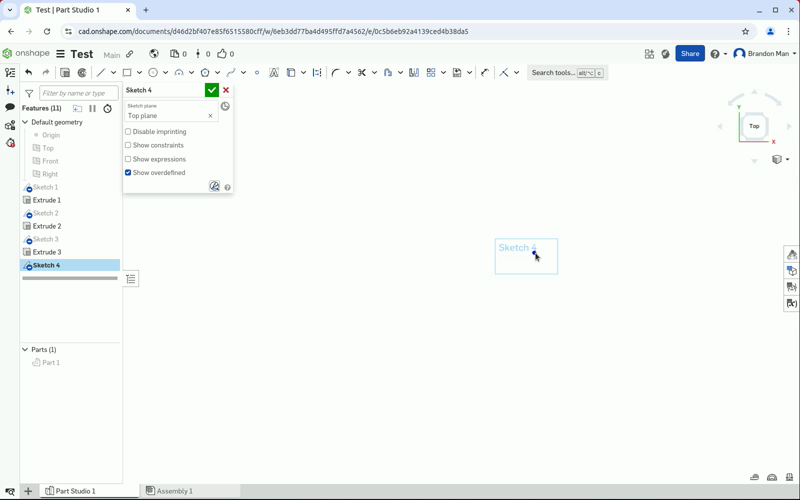
mouse_move(534, 251)
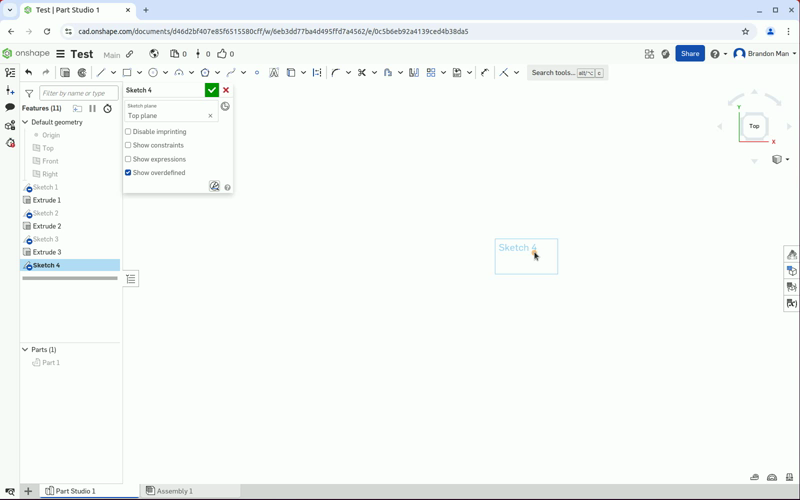
scroll(6)
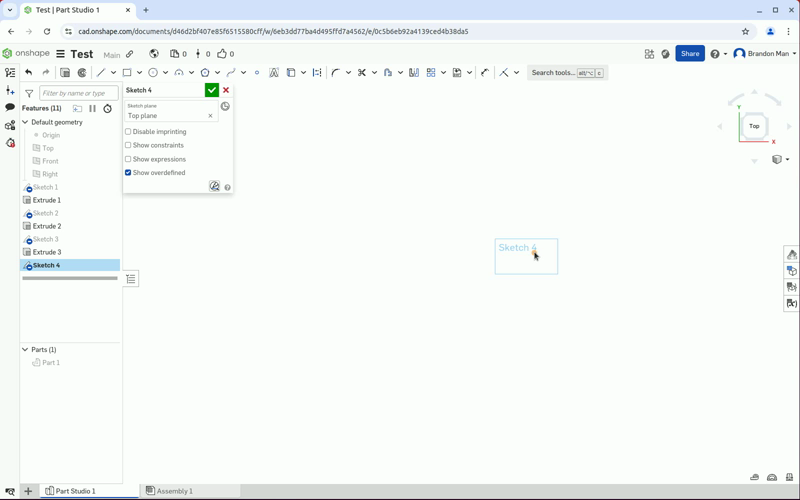
scroll(6)
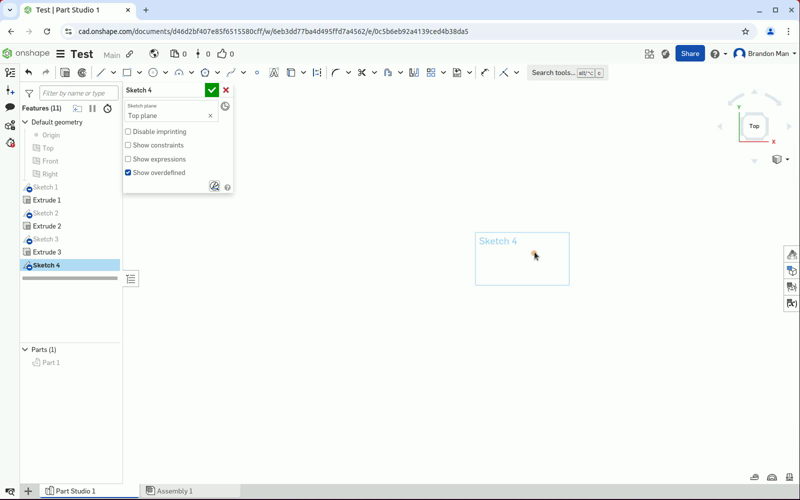
scroll(6)
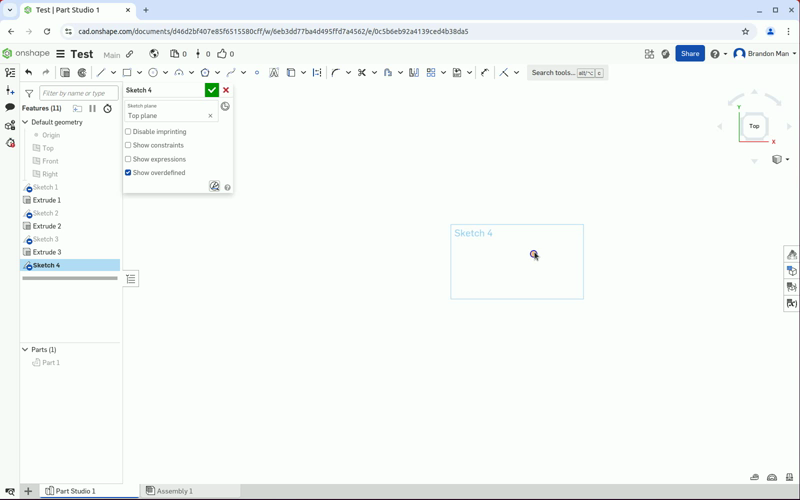
scroll(6)
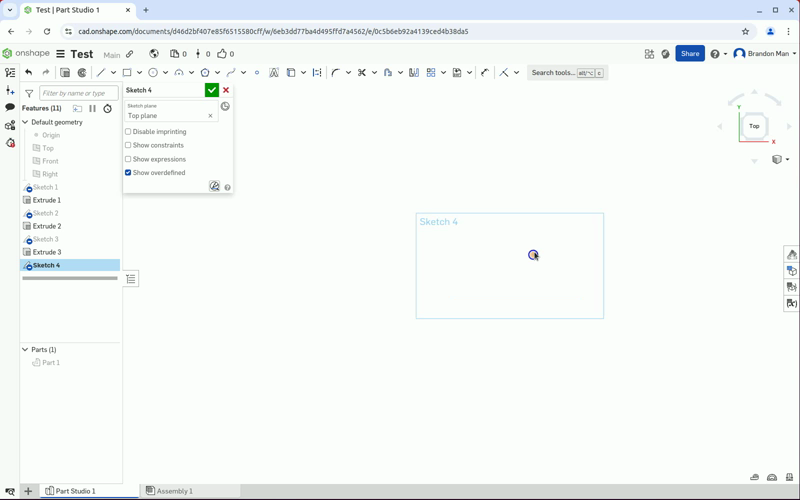
scroll(6)
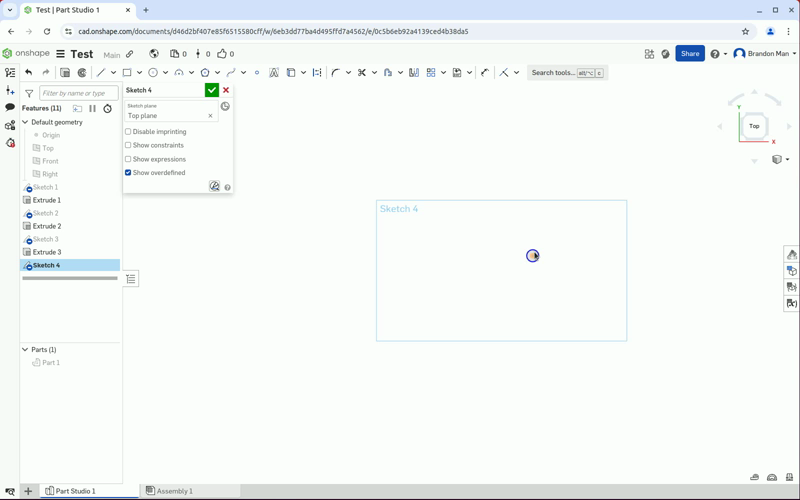
scroll(6)
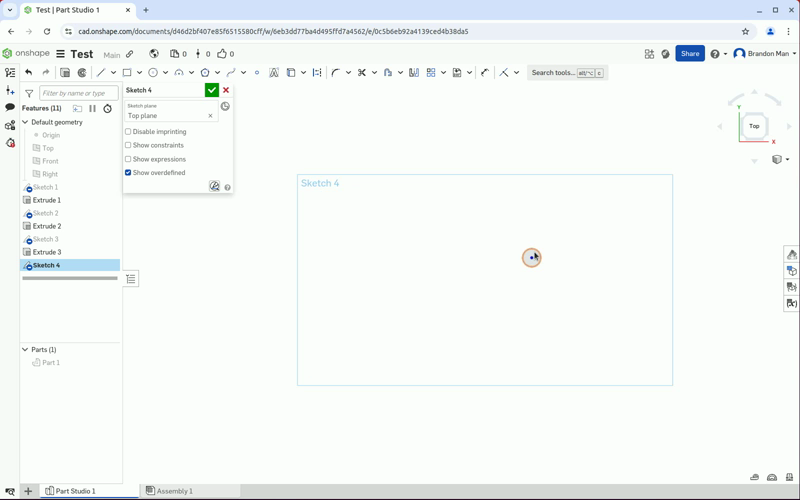
scroll(6)
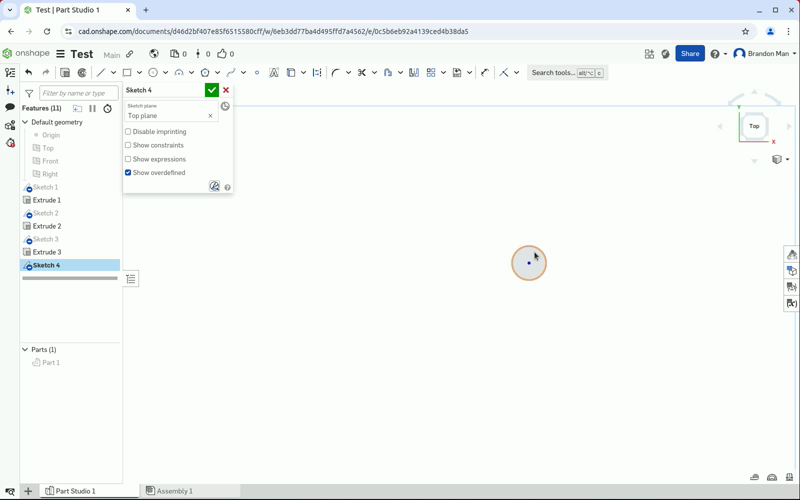
click(534, 251)
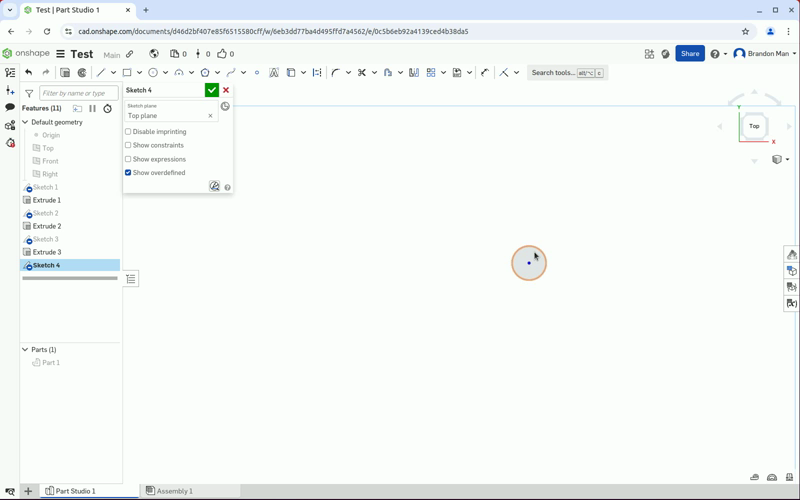
scroll(-6)
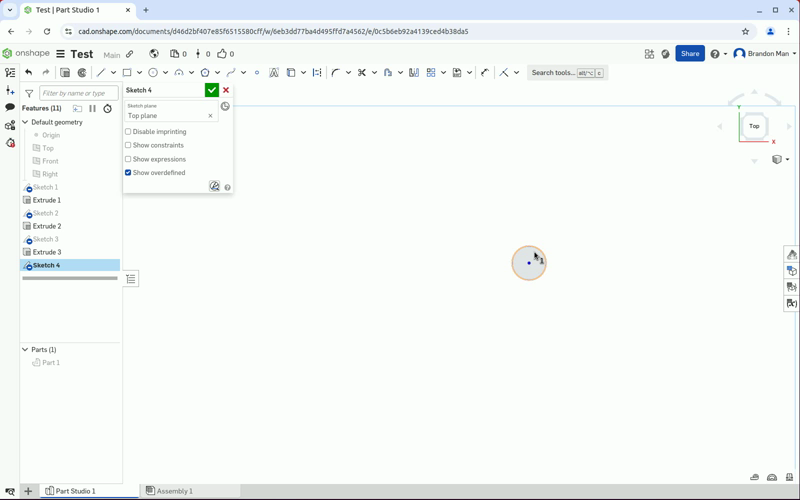
scroll(-6)
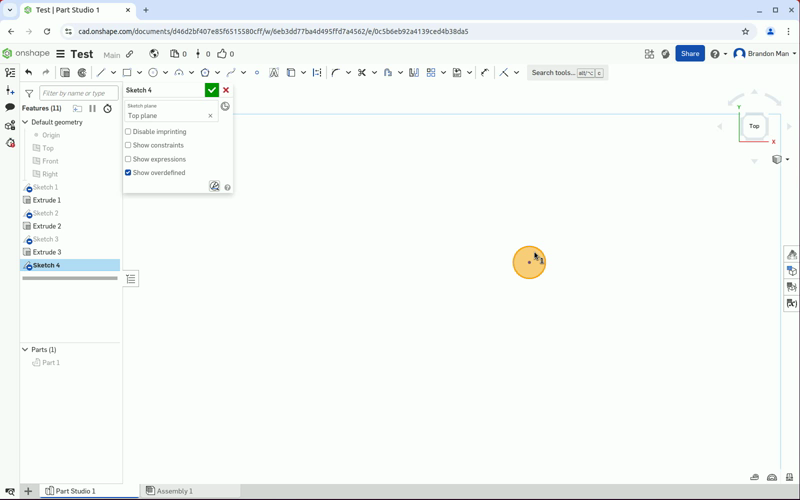
scroll(-6)
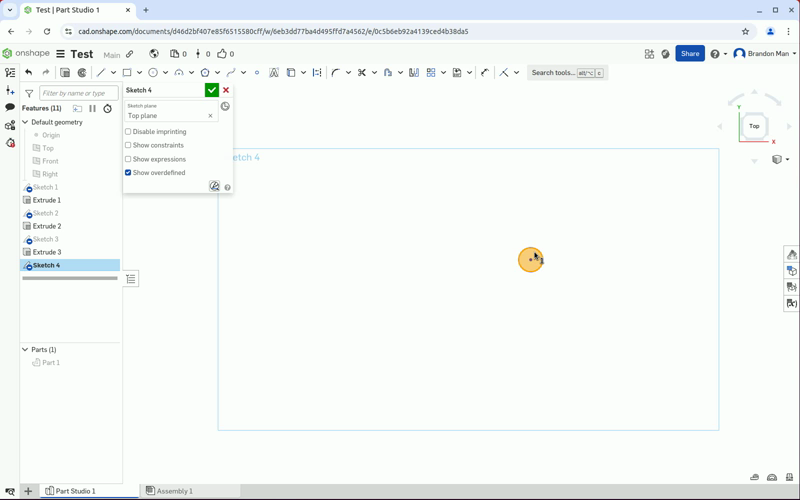
scroll(-6)
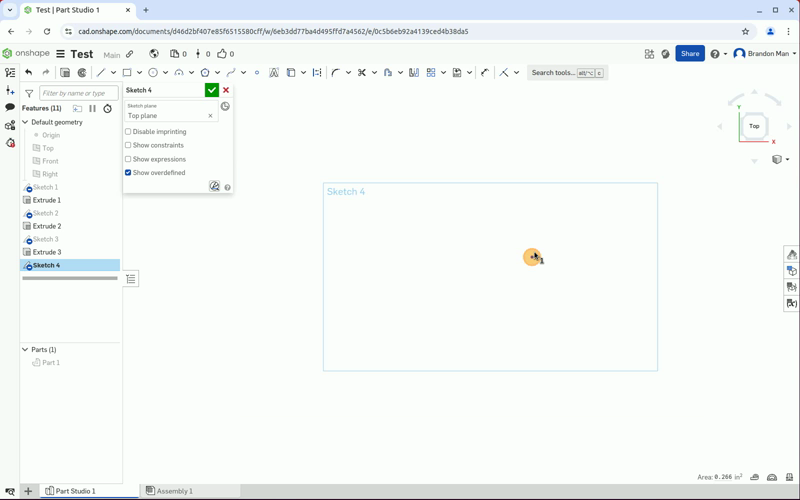
scroll(-6)
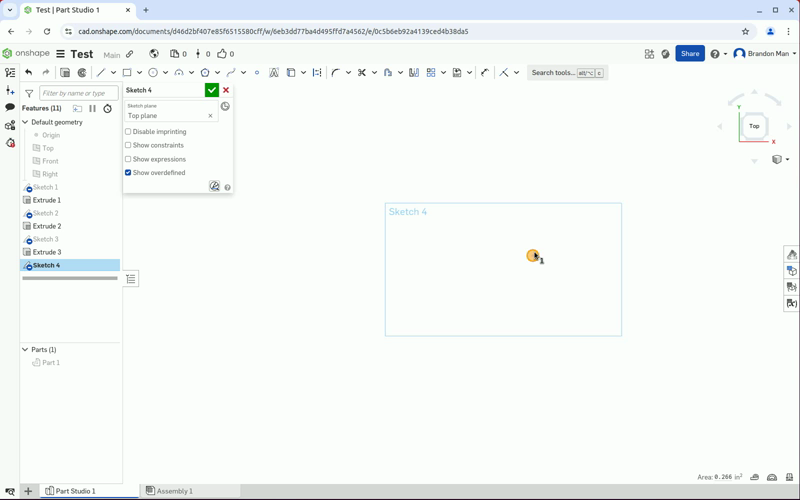
scroll(-6)
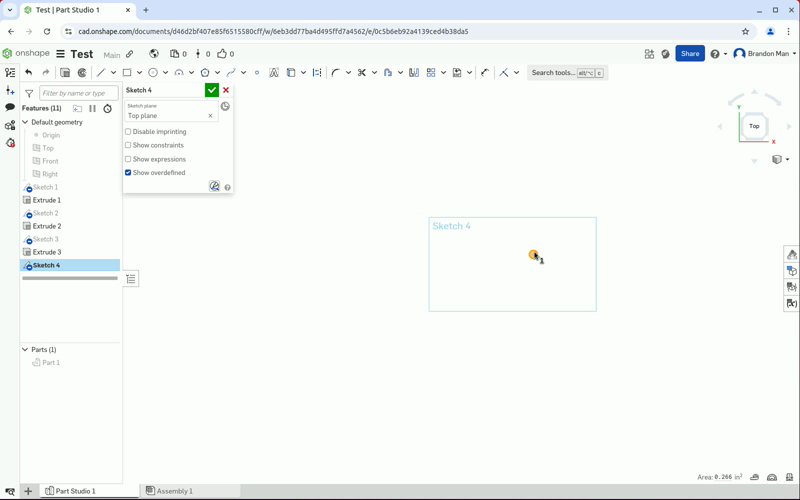
scroll(-6)
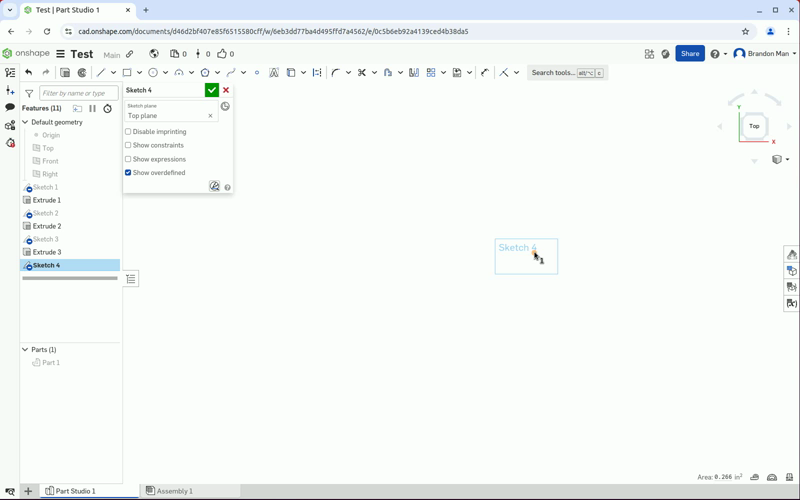
mouse_move(73, 352)
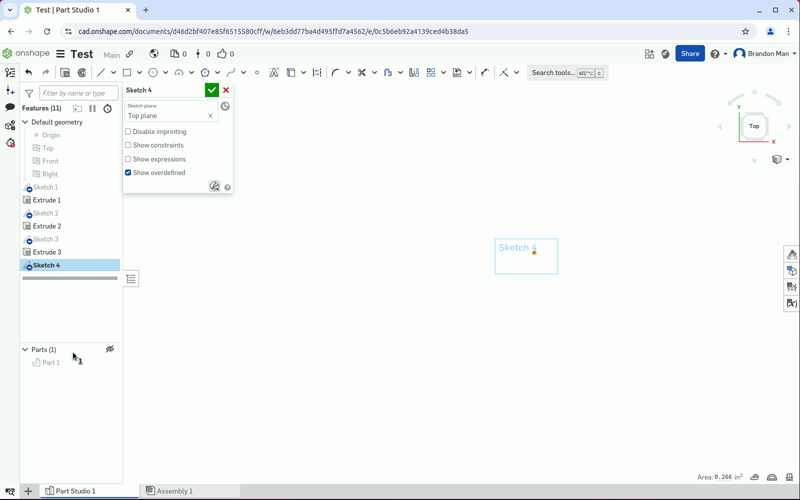
key(shift+y)
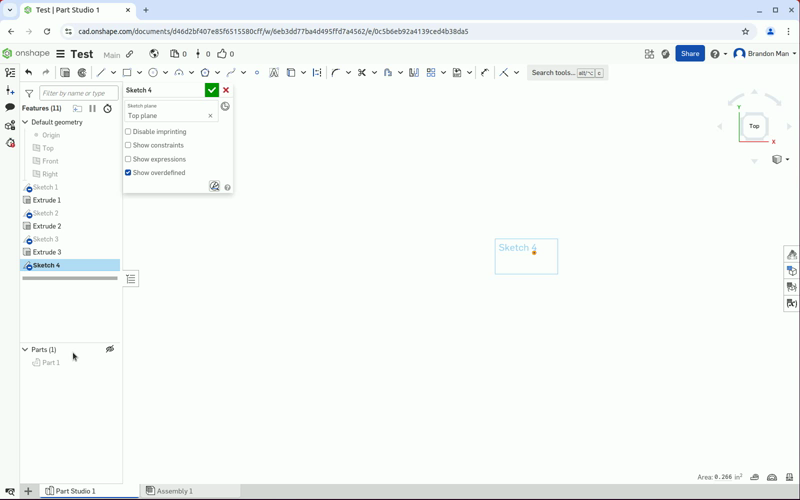
key(shift+e)
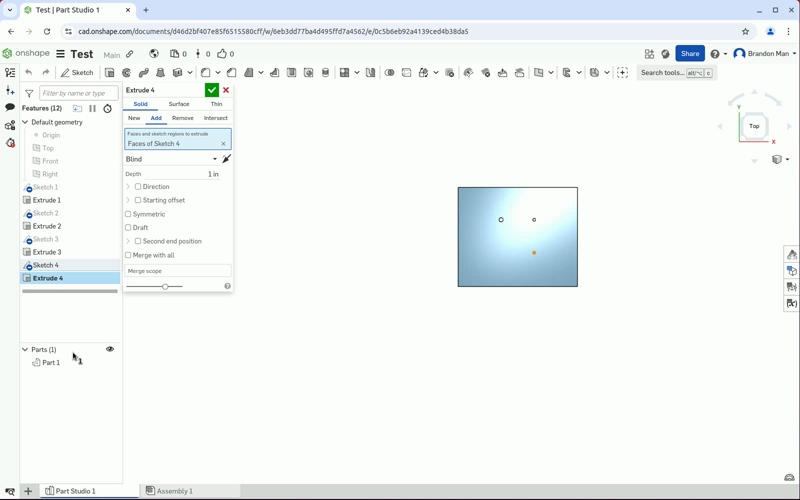
mouse_move(143, 106)
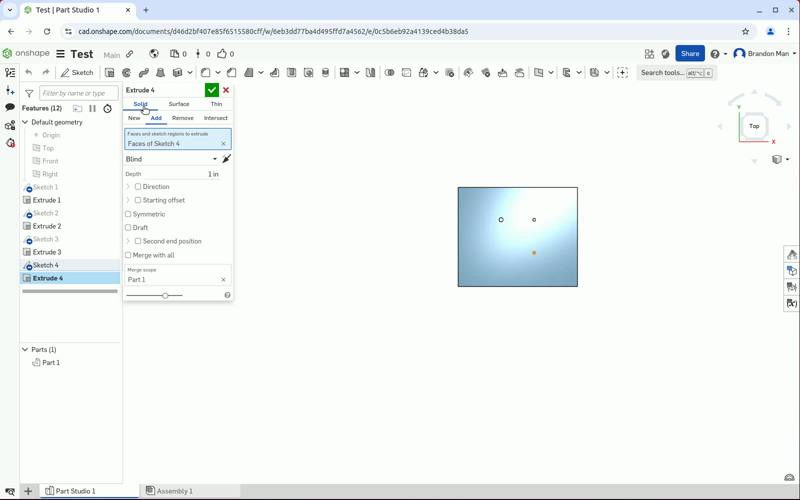
click(143, 106)
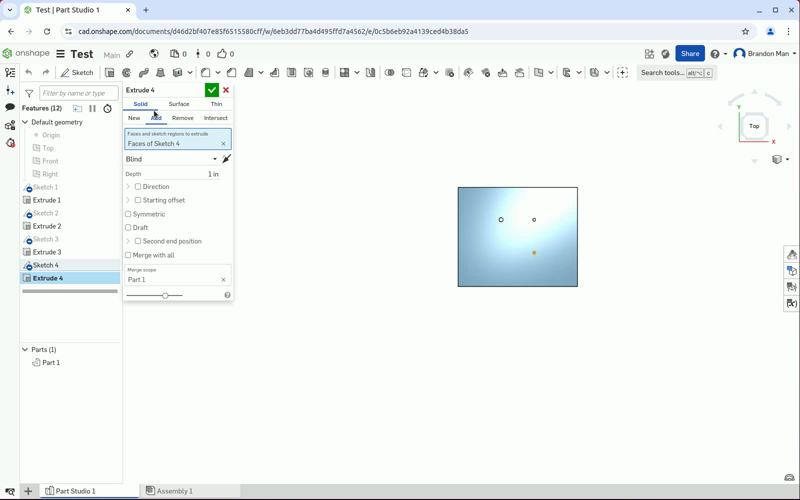
mouse_move(186, 120)
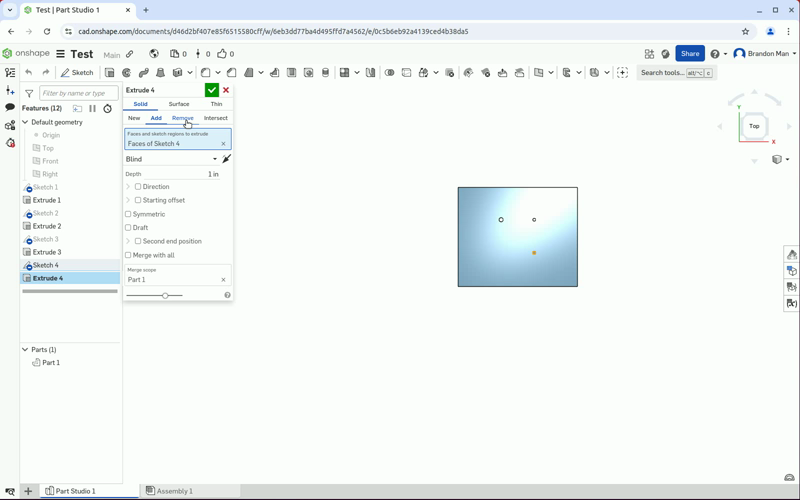
click(186, 120)
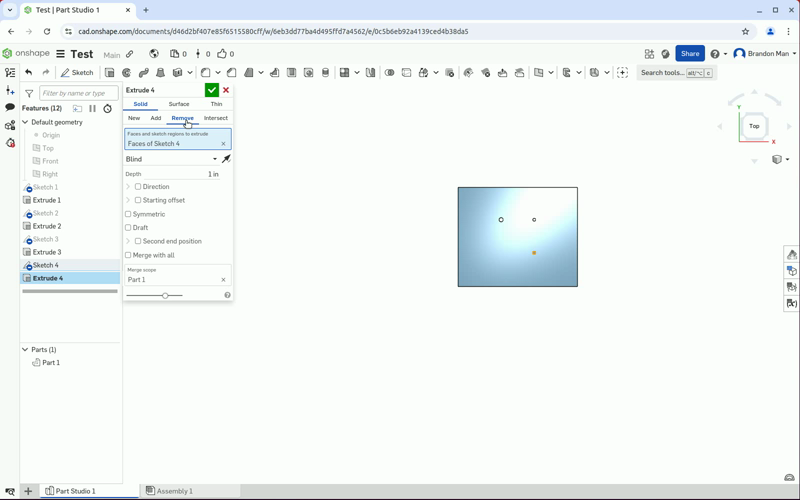
key(tab, 4)
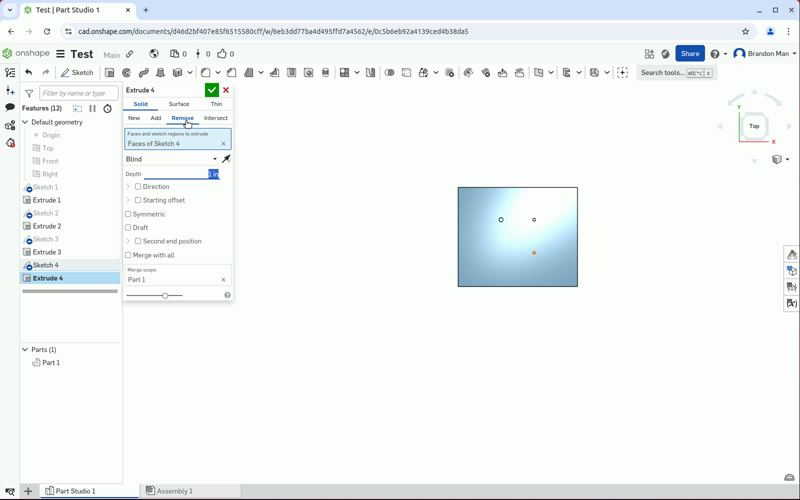
text(1.926)
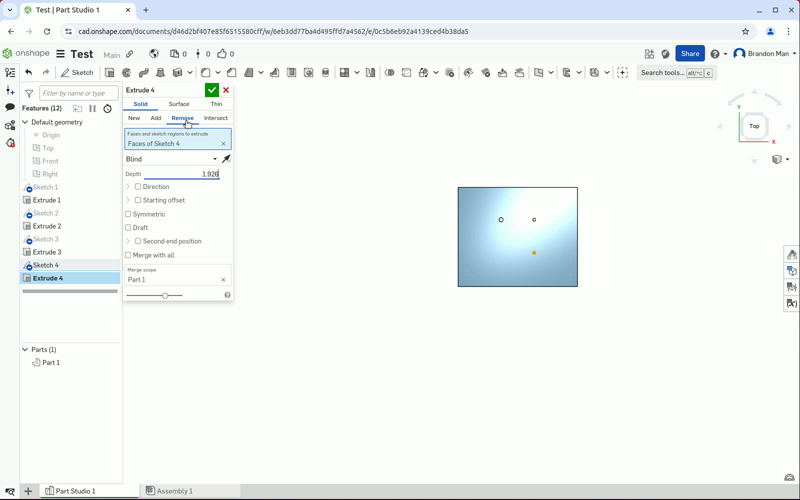
key(tab, 6)
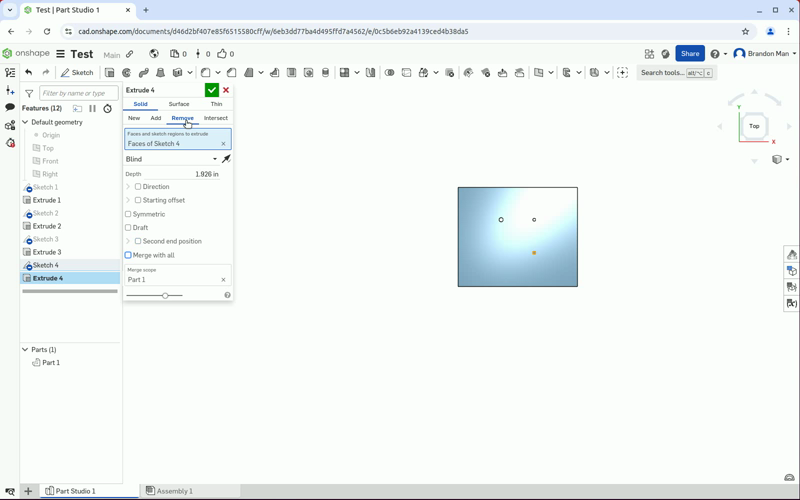
key(space)
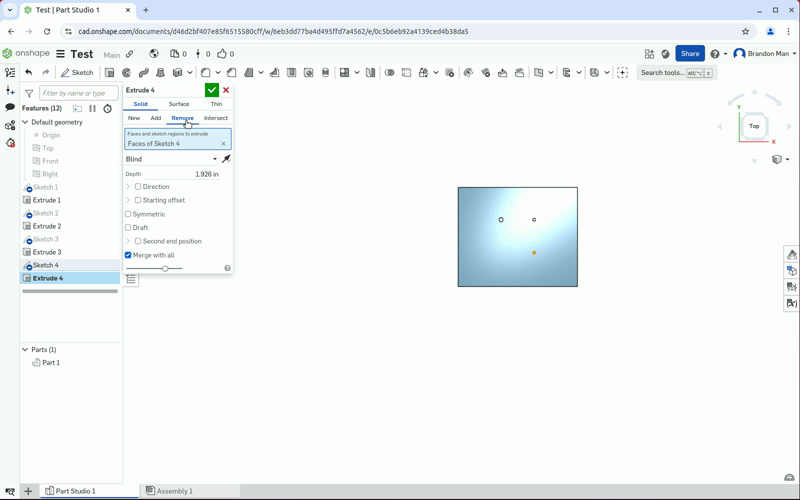
key(enter)
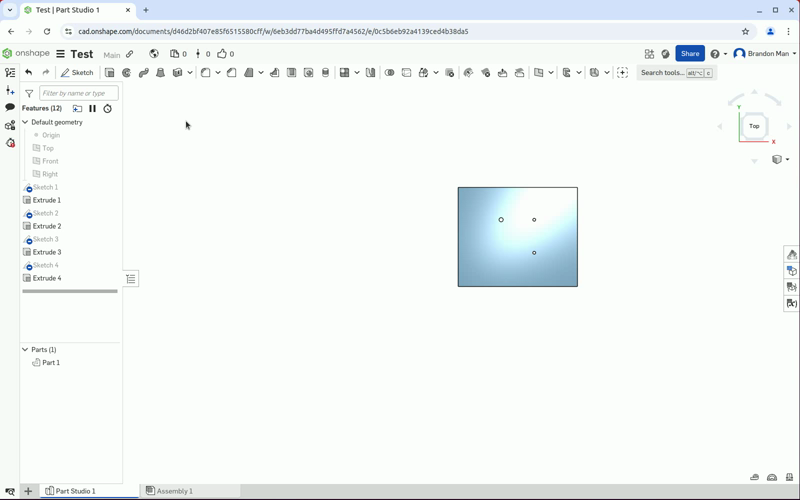
key(shift+h)
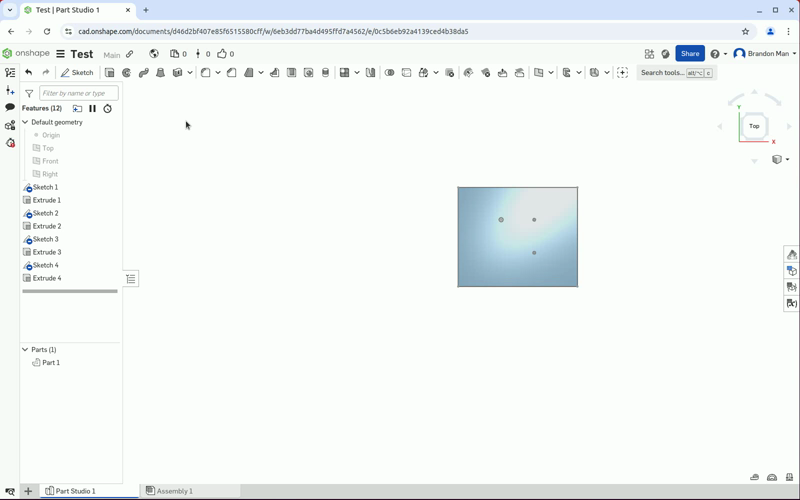
key(shift+h)
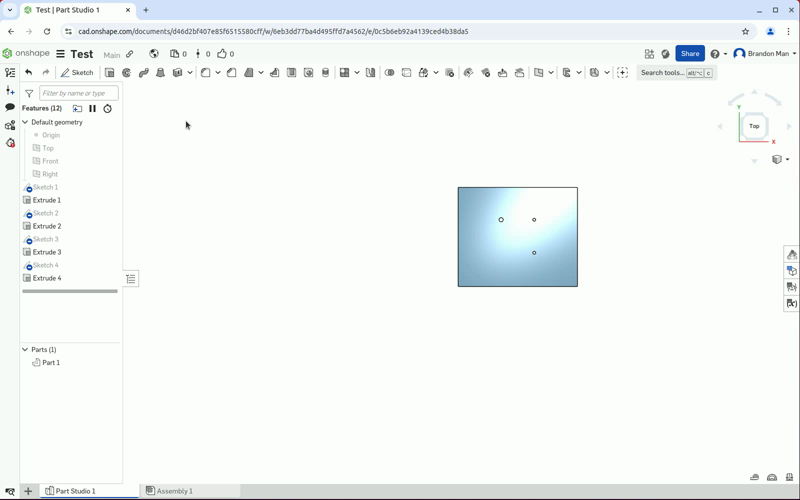
mouse_move(73, 189)
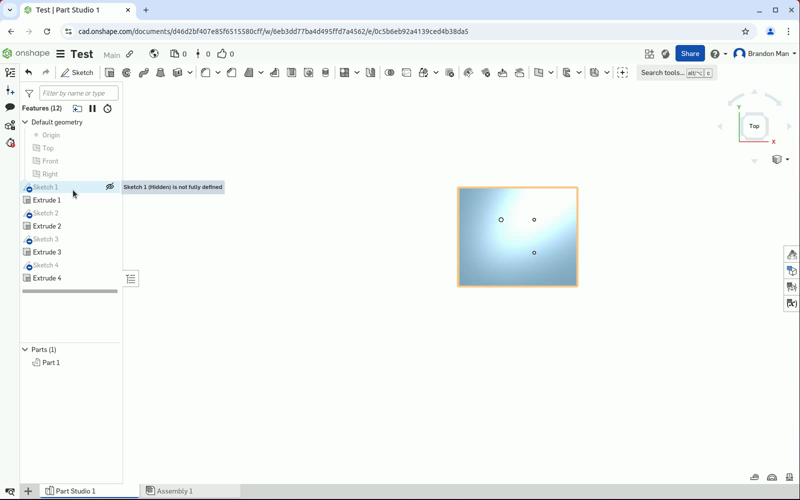
click(73, 189)
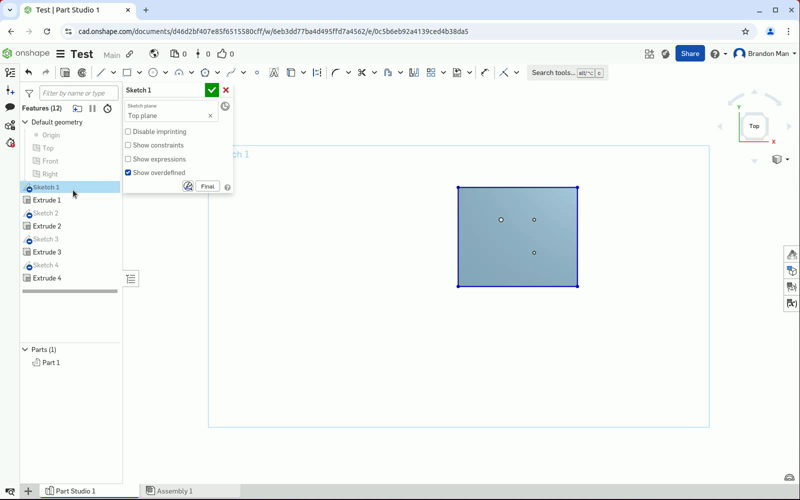
mouse_move(229, 92)
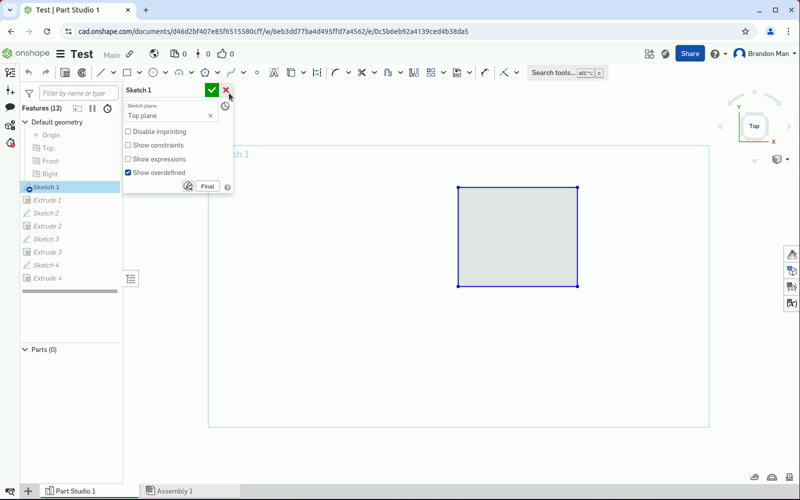
click(229, 92)
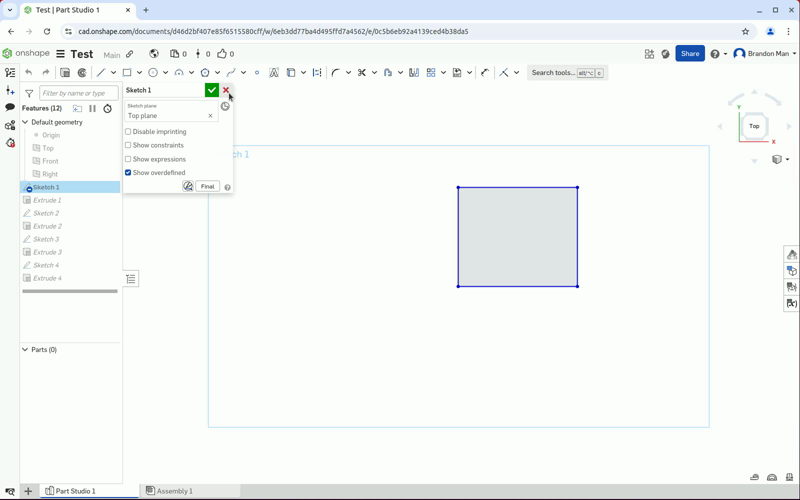
key(shift+s)
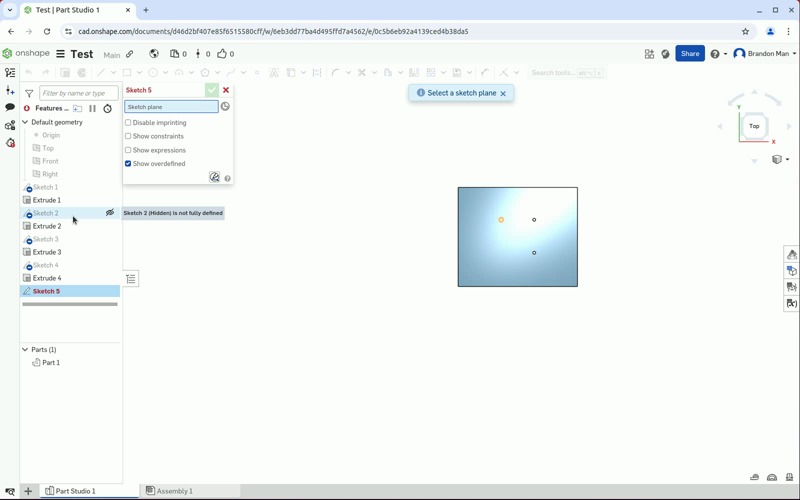
scroll(3)
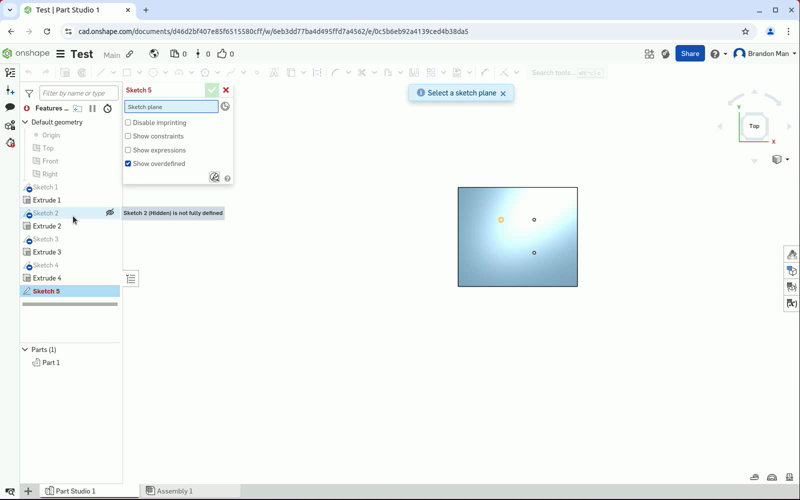
mouse_move(73, 150)
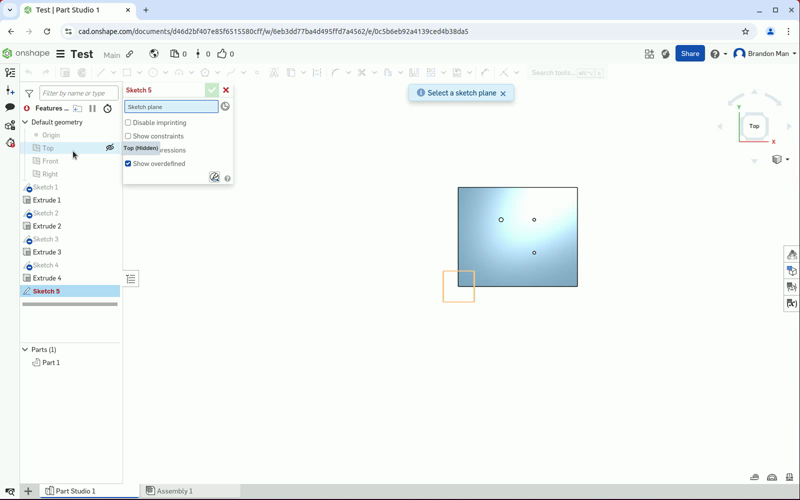
click(73, 150)
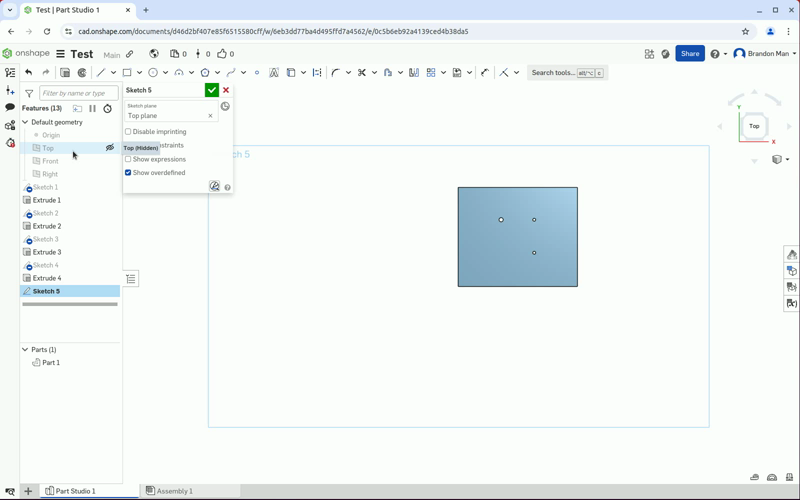
mouse_move(73, 352)
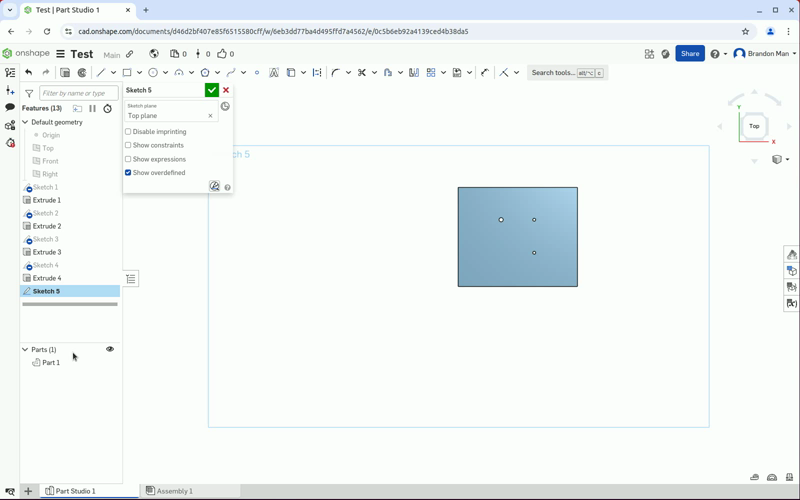
key(y)
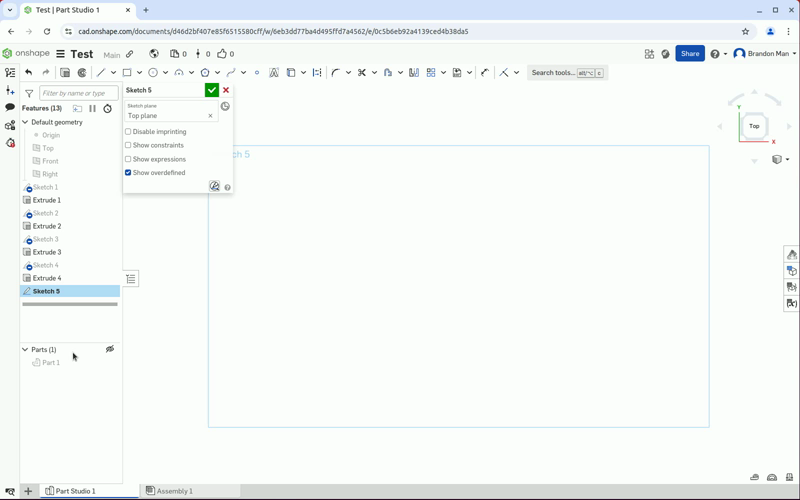
key(c)
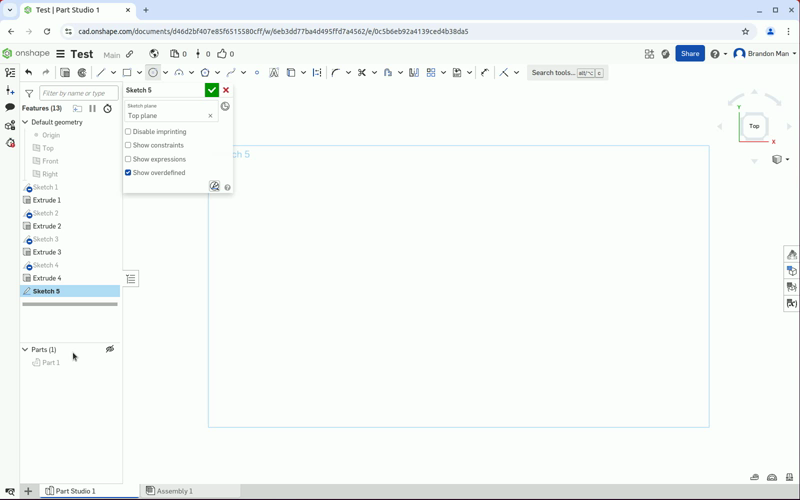
key_down(shift)
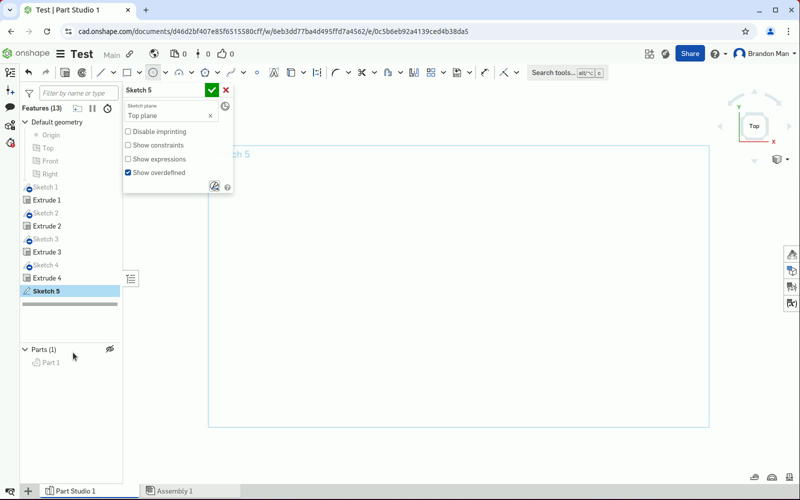
mouse_move(501, 252)
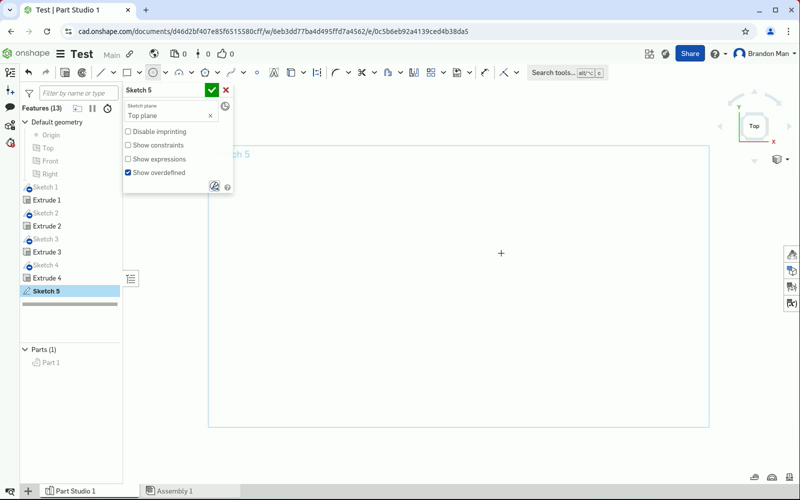
click(501, 252)
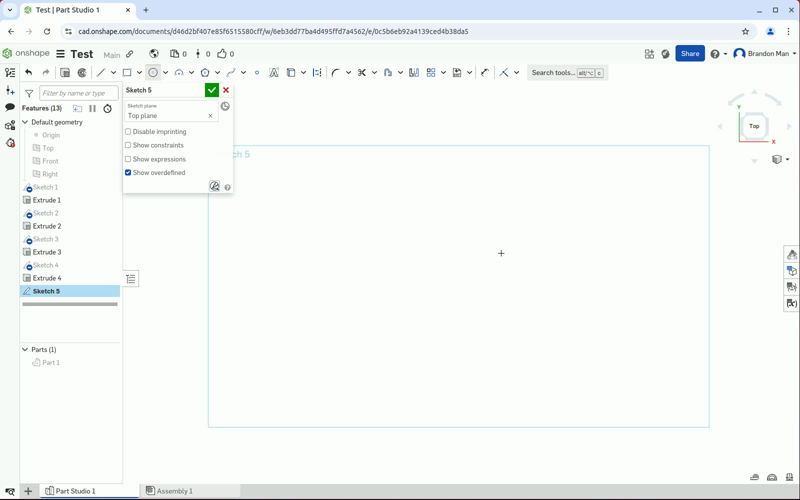
key_up(shift)
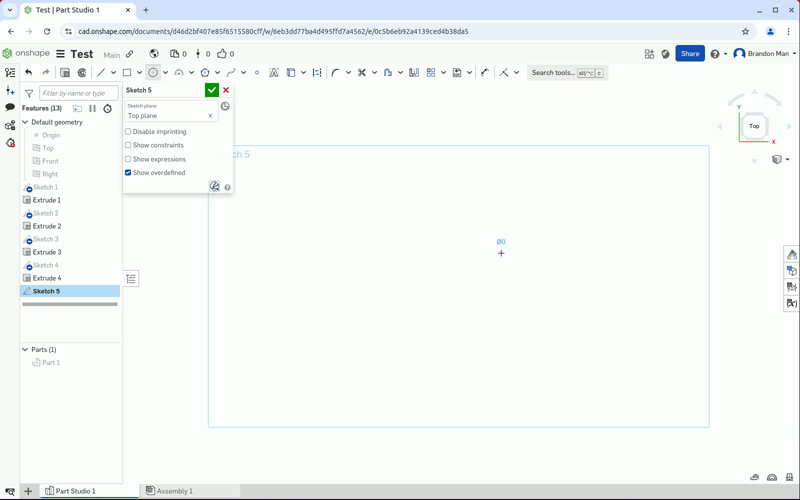
mouse_move(503, 252)
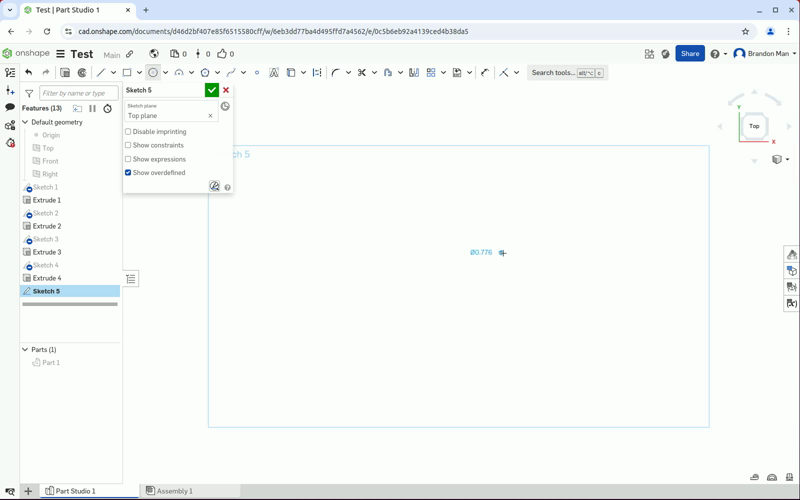
scroll(6)
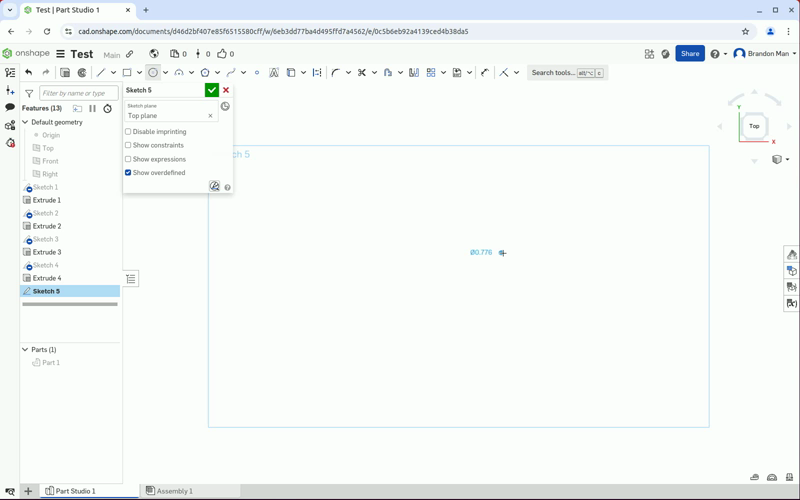
scroll(6)
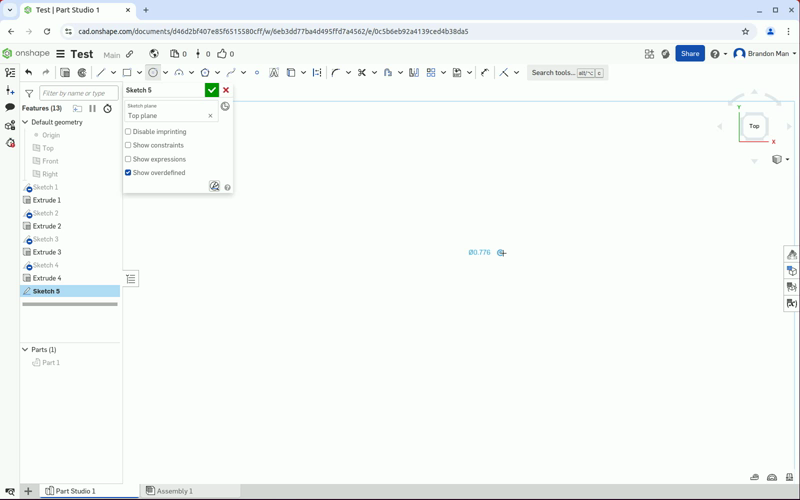
scroll(6)
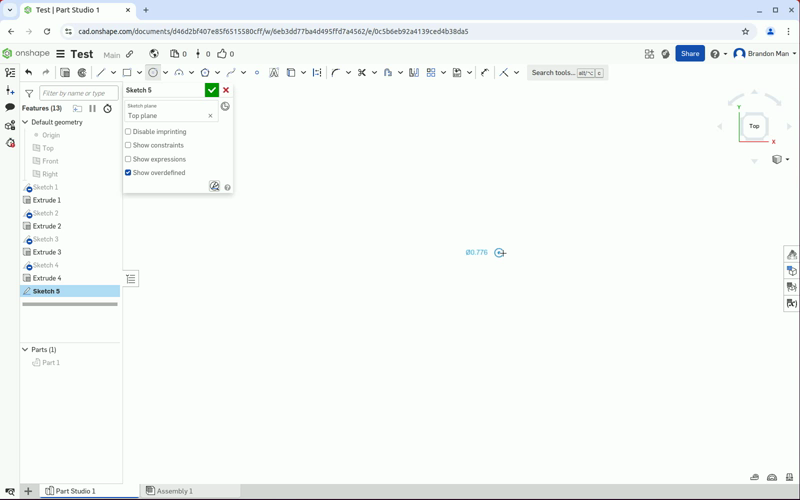
scroll(6)
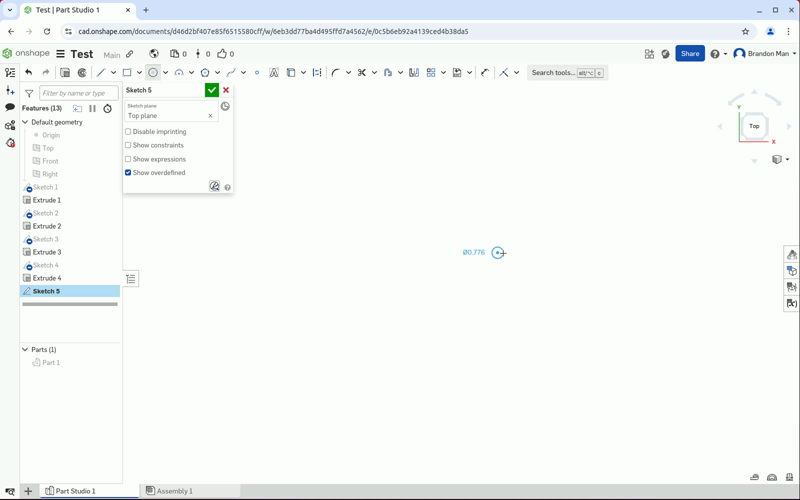
scroll(6)
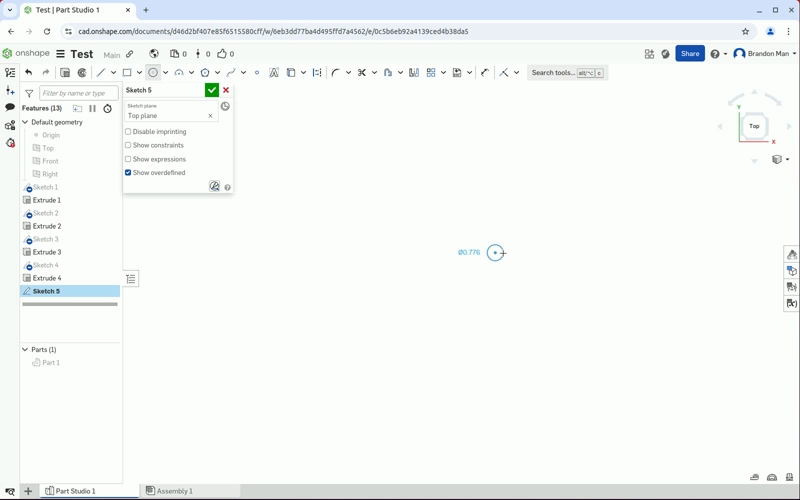
scroll(6)
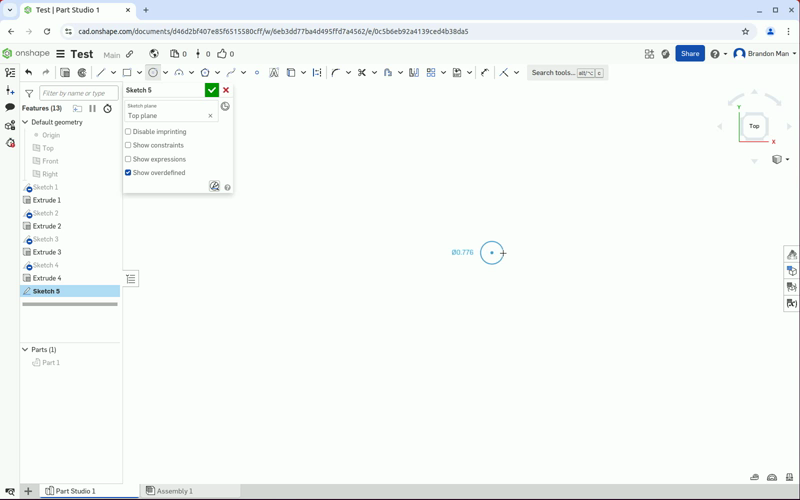
scroll(6)
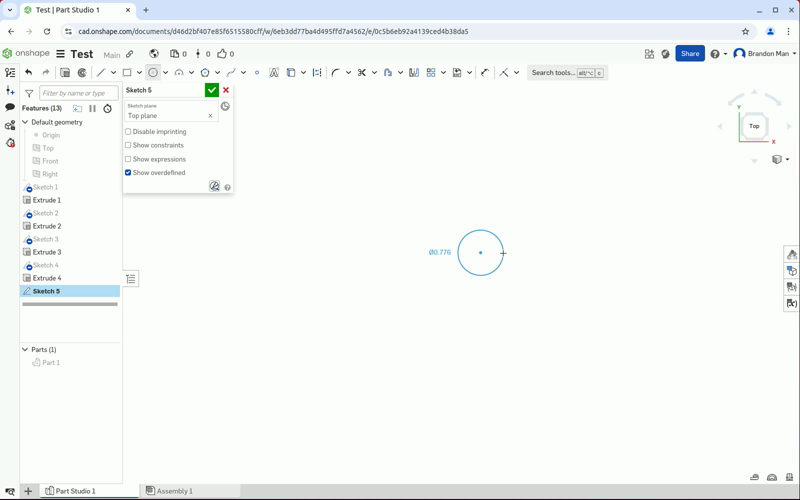
click(503, 252)
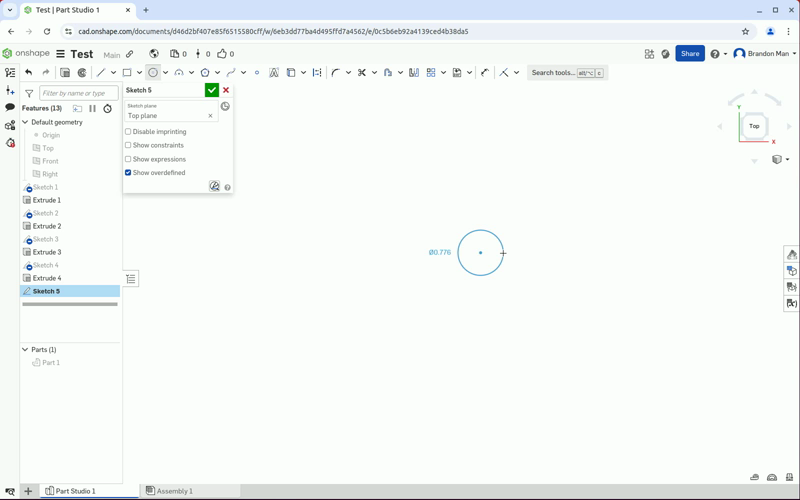
scroll(-6)
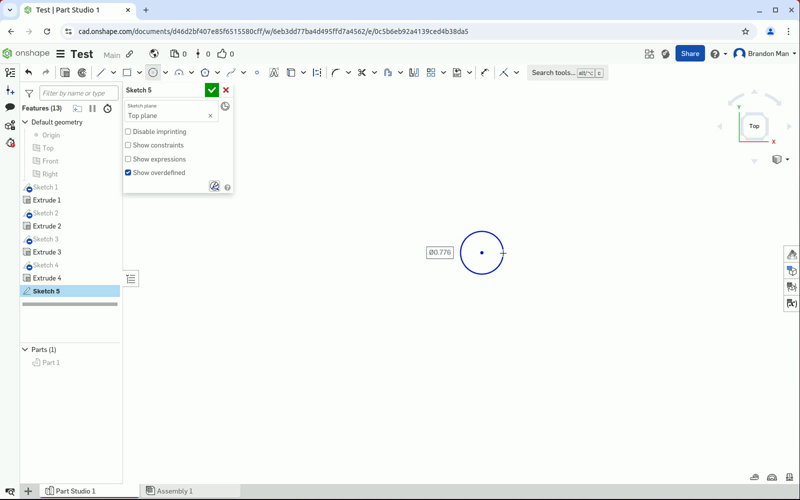
scroll(-6)
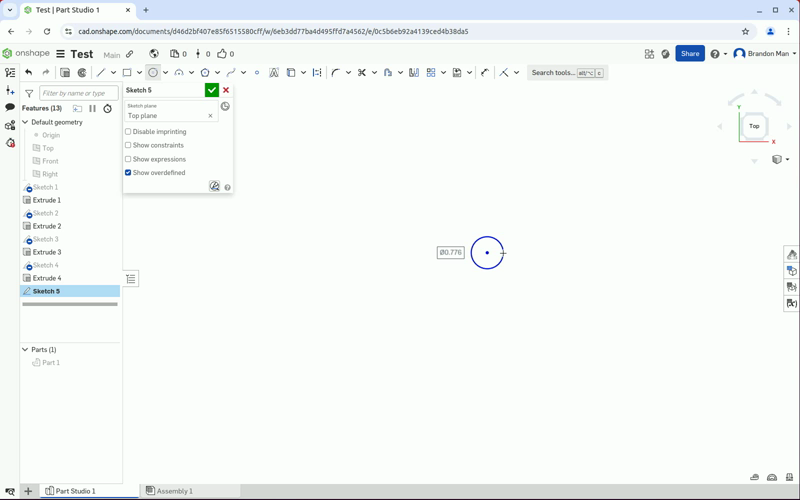
scroll(-6)
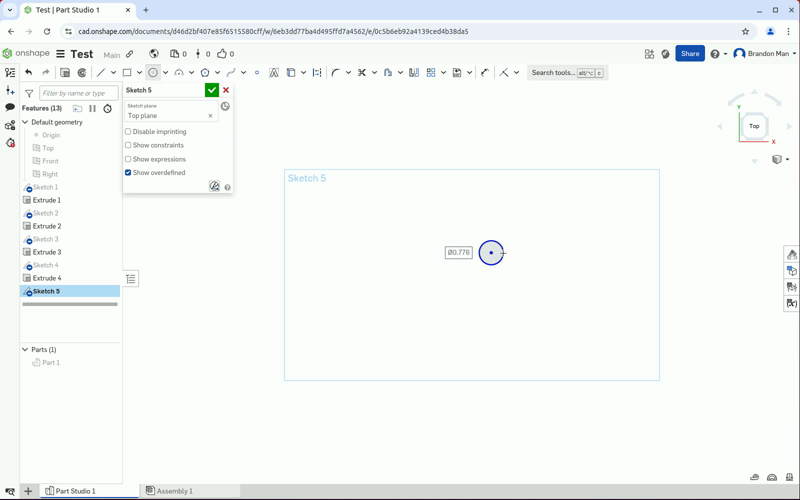
scroll(-6)
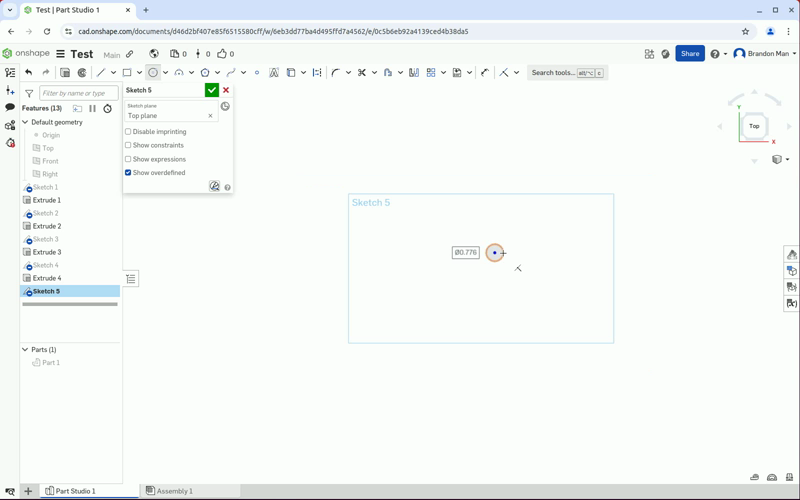
scroll(-6)
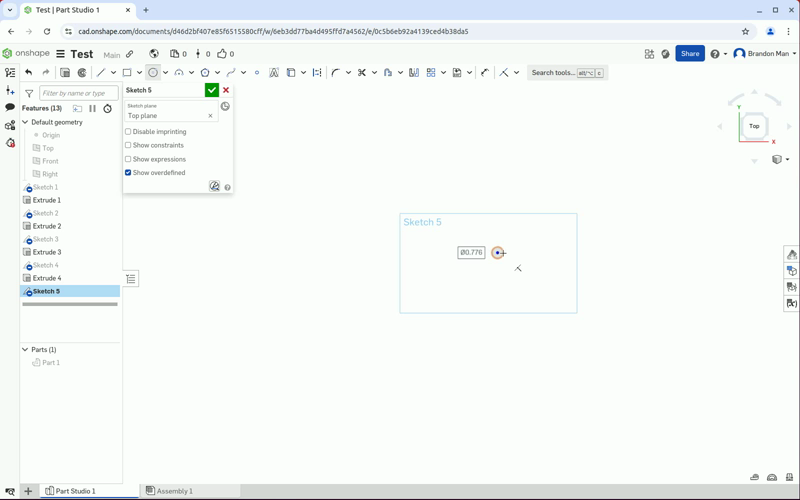
scroll(-6)
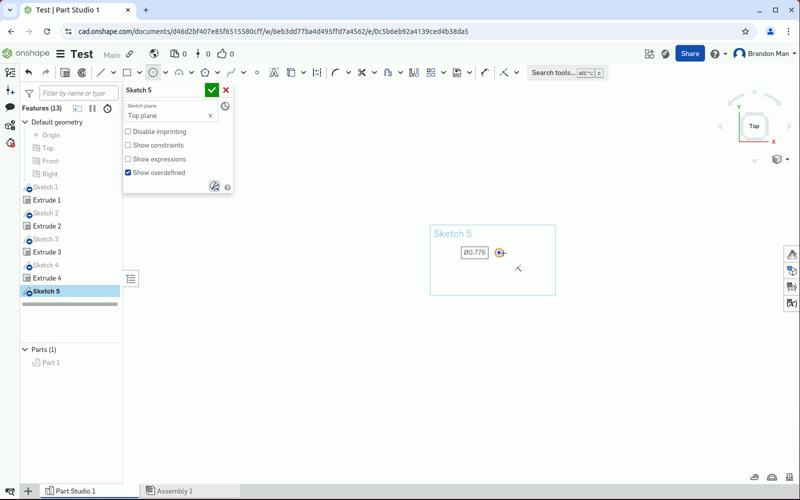
scroll(-6)
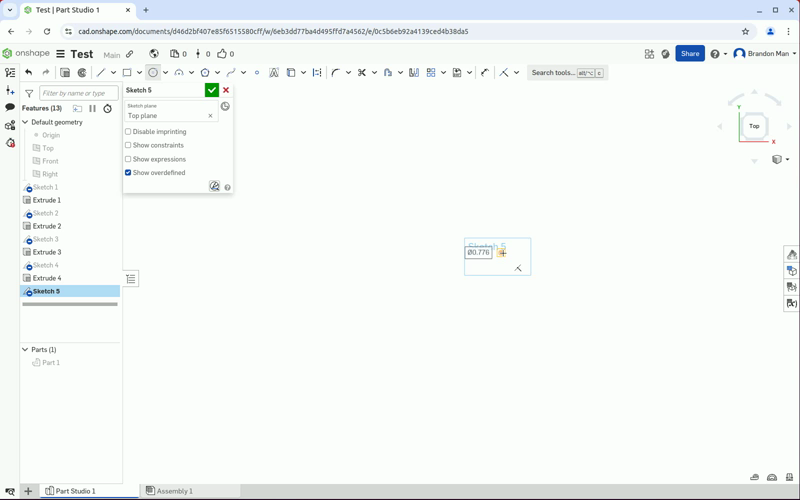
key(esc)
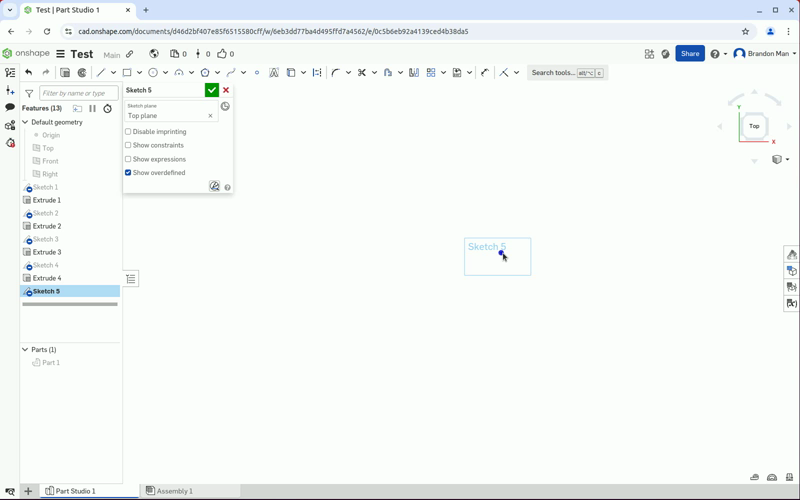
mouse_move(500, 253)
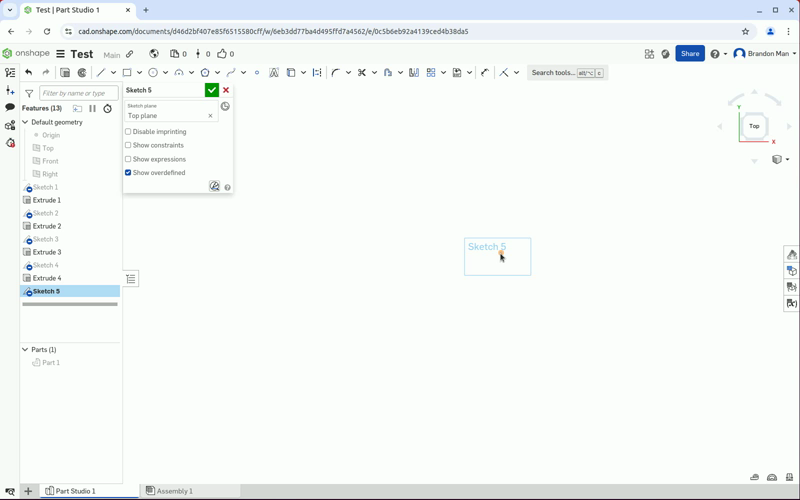
scroll(6)
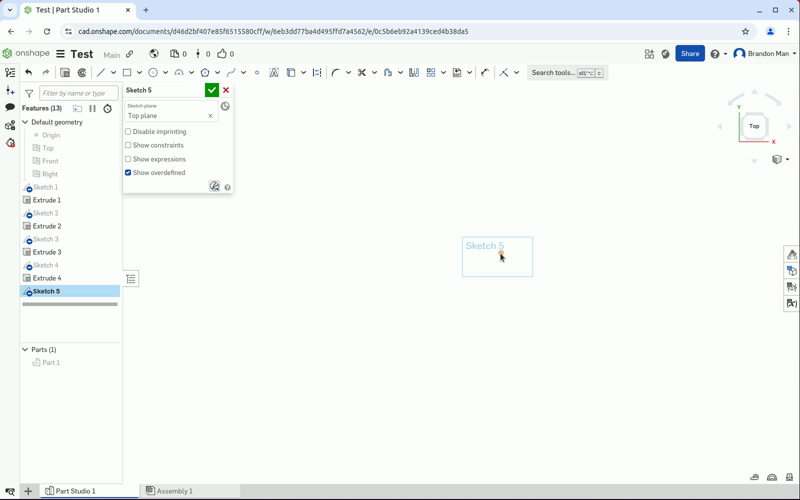
scroll(6)
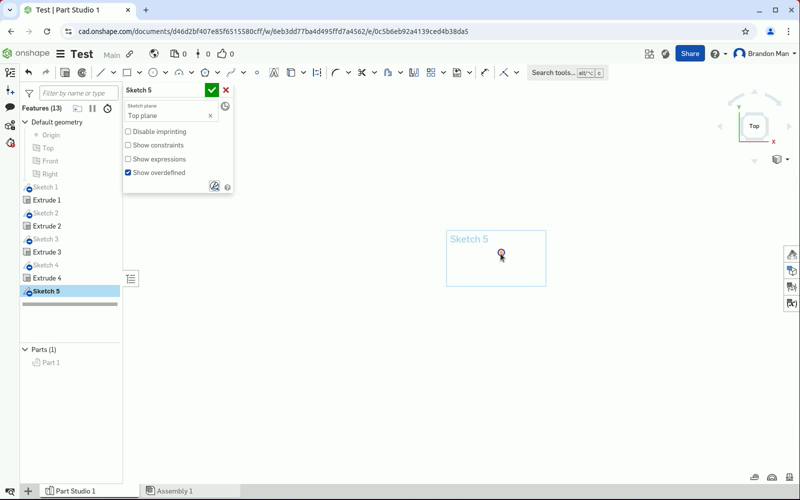
scroll(6)
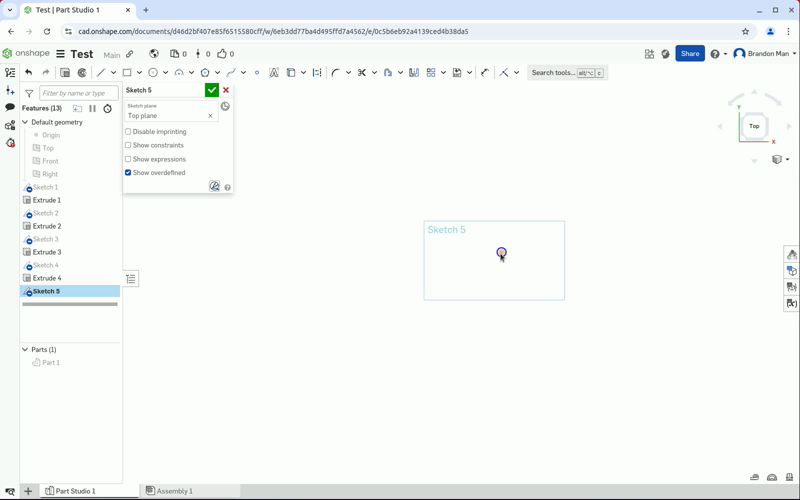
scroll(6)
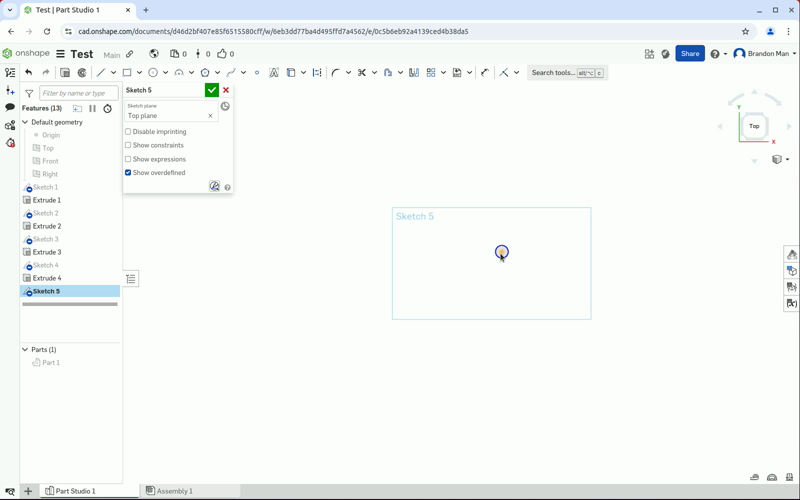
scroll(6)
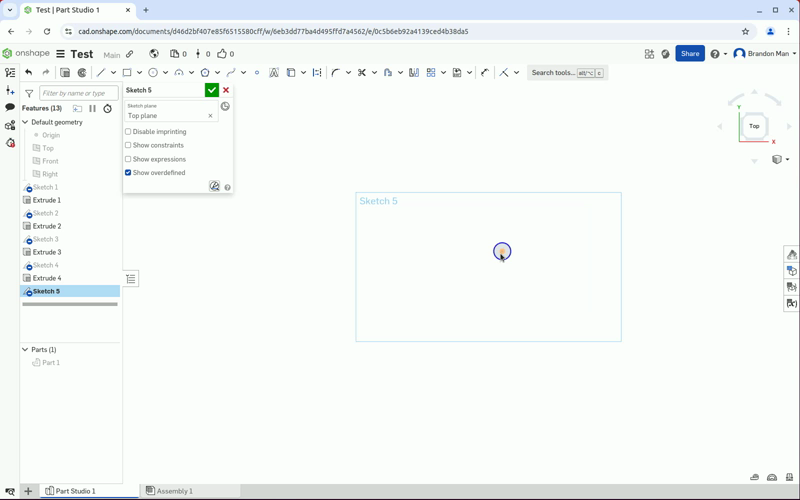
scroll(6)
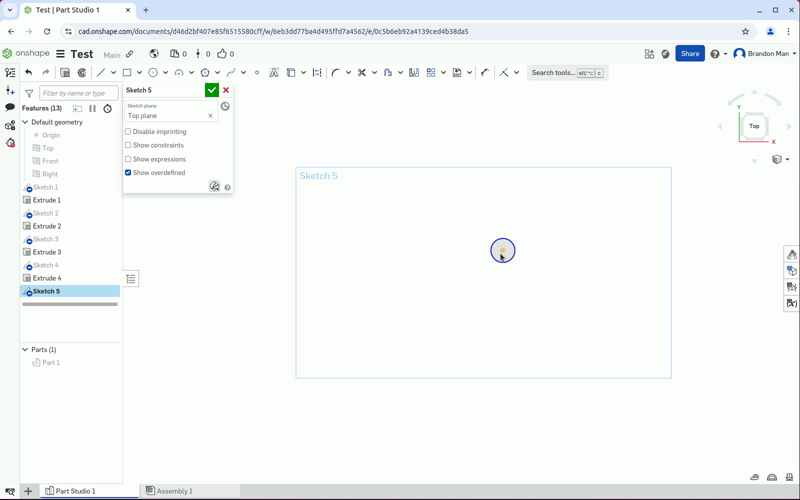
scroll(6)
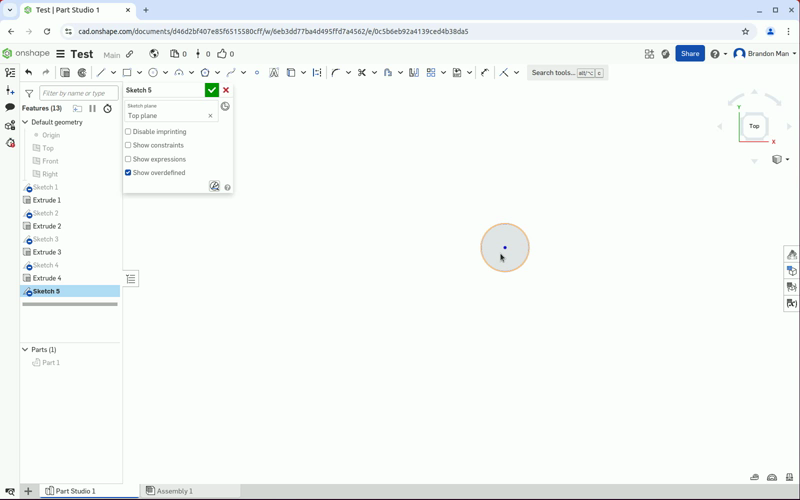
click(500, 253)
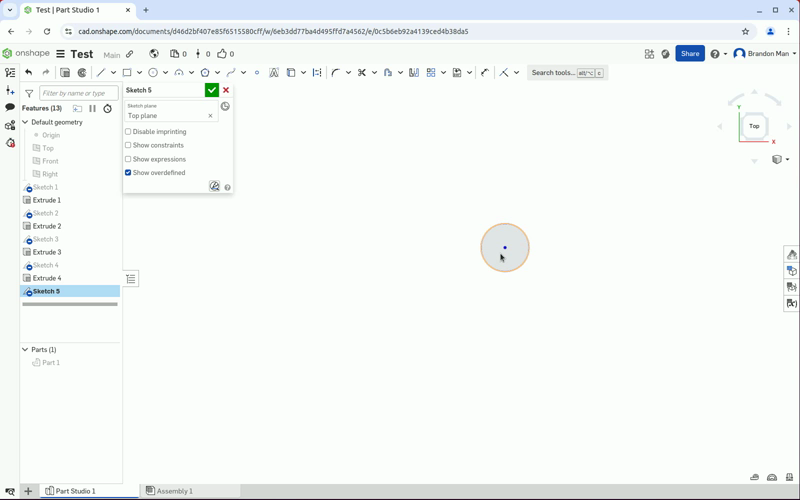
scroll(-6)
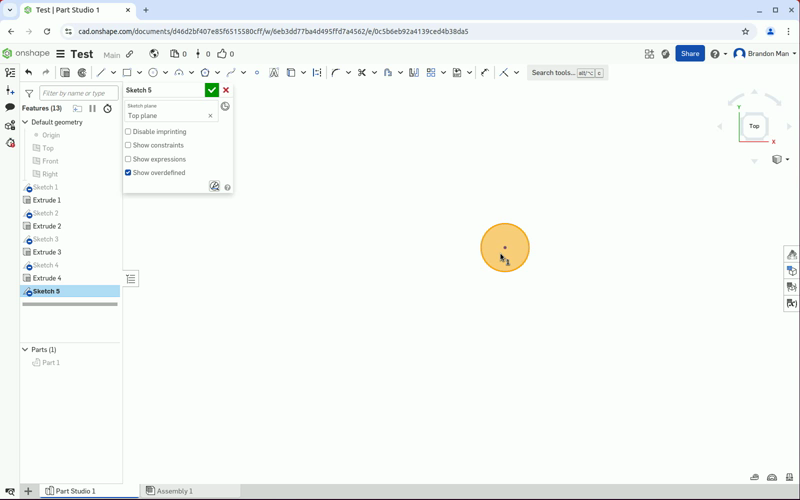
scroll(-6)
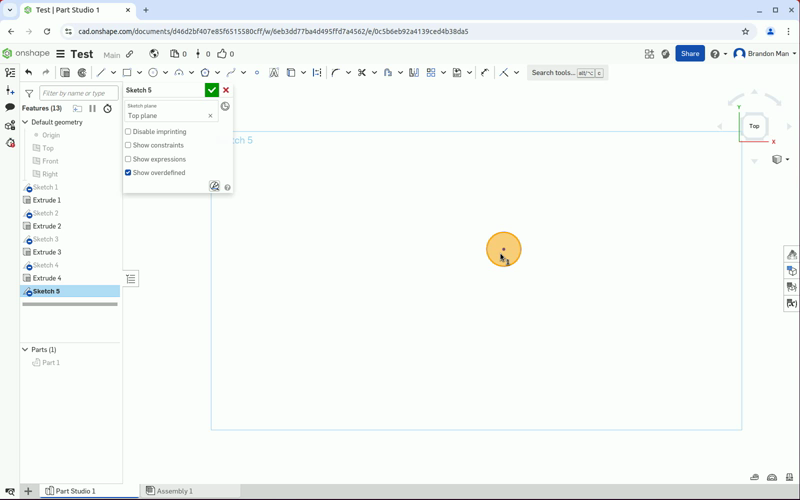
scroll(-6)
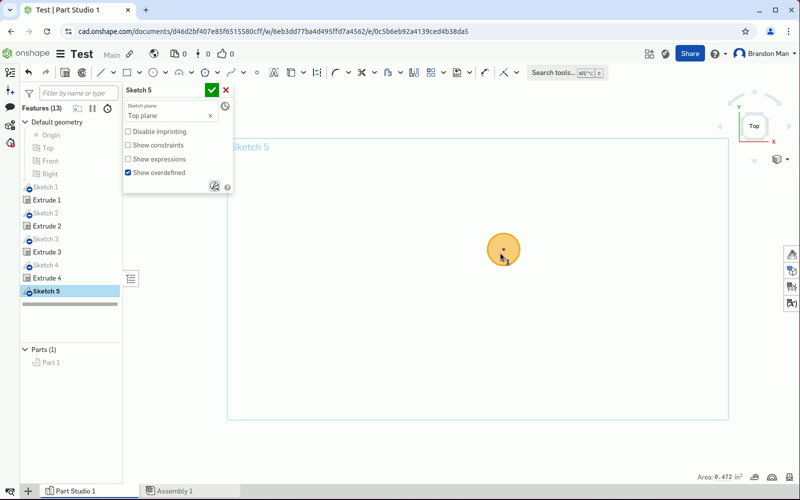
scroll(-6)
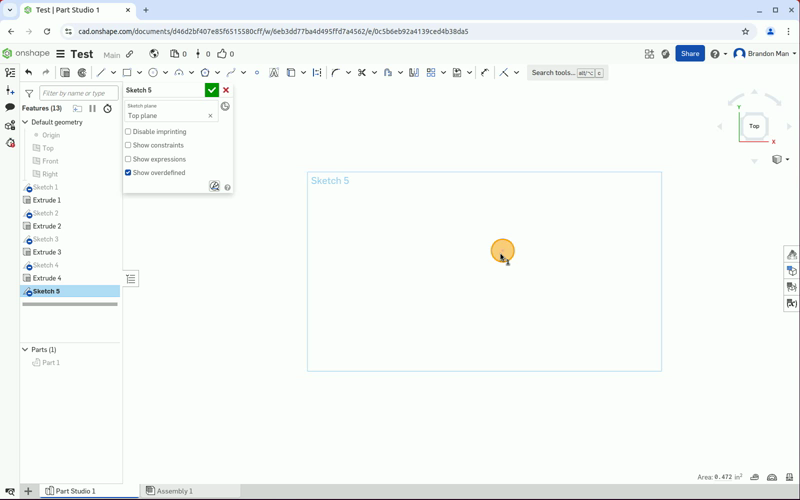
scroll(-6)
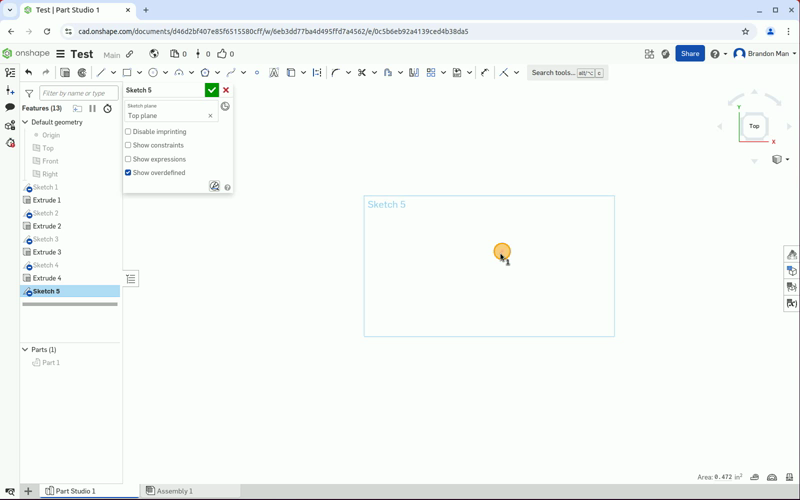
scroll(-6)
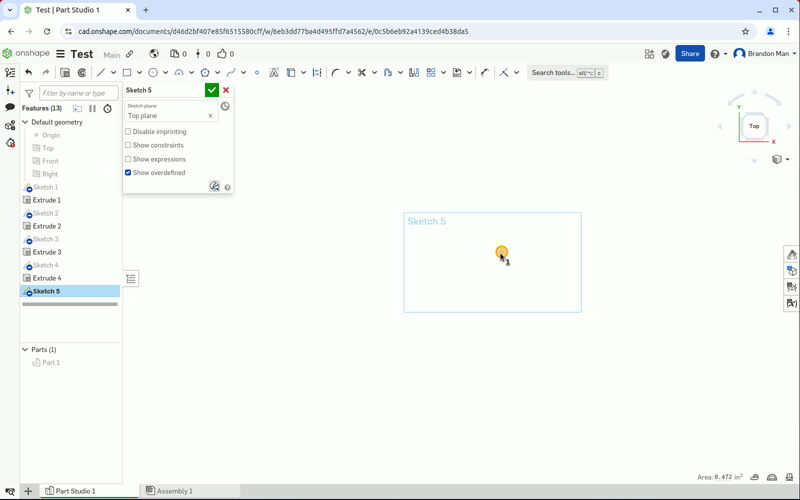
scroll(-6)
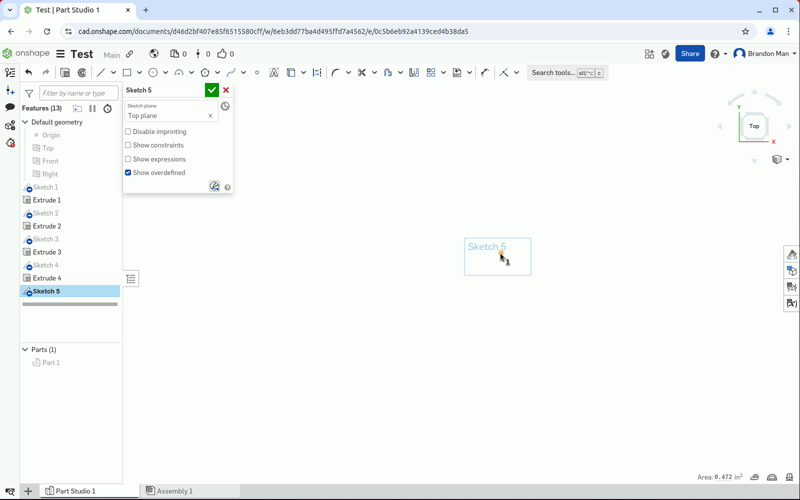
mouse_move(73, 352)
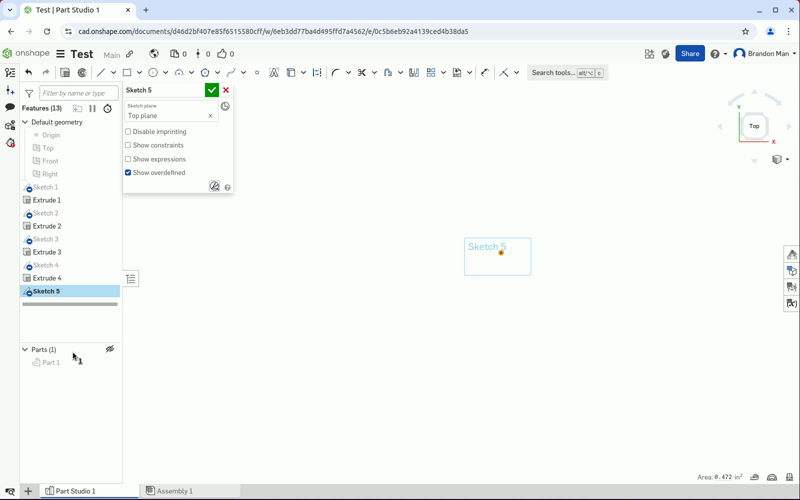
key(shift+y)
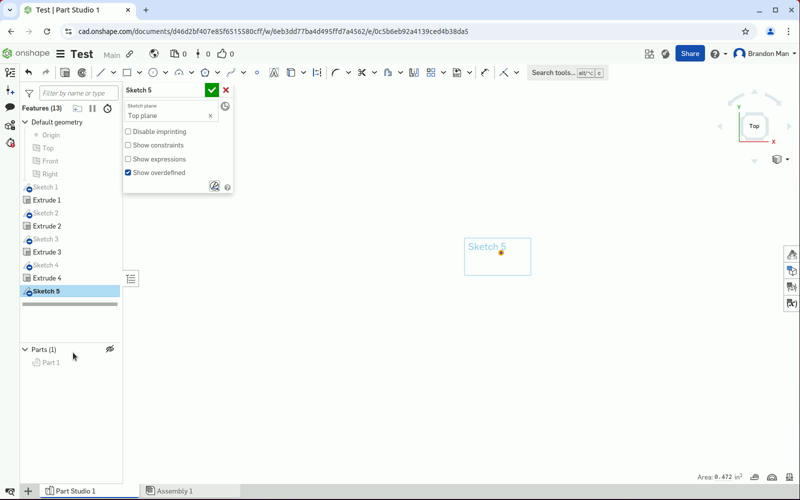
key(shift+e)
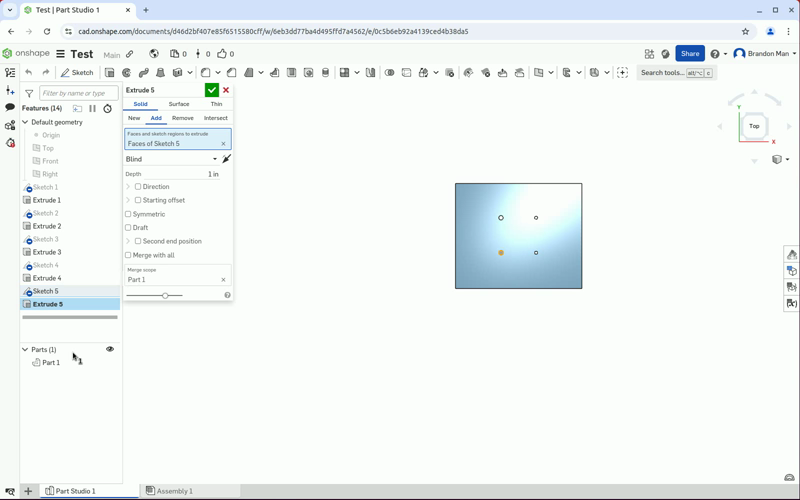
mouse_move(143, 106)
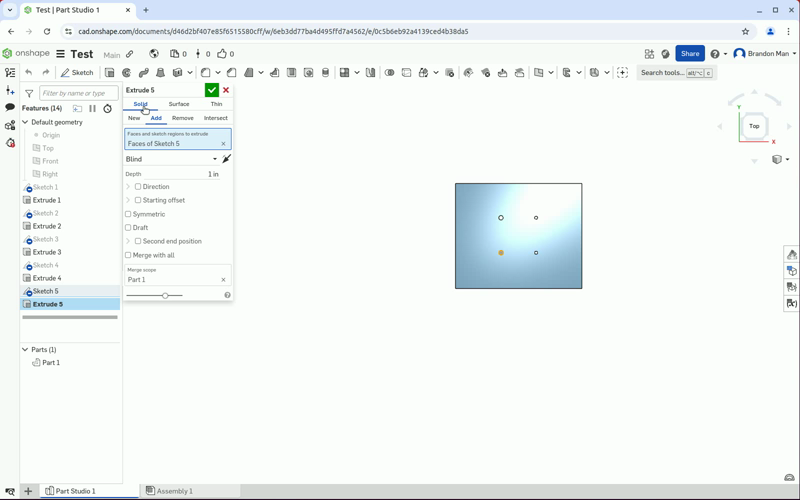
click(143, 106)
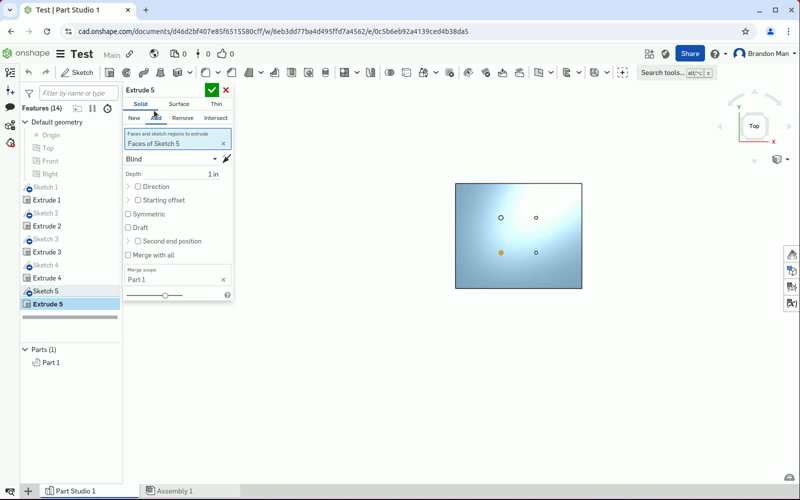
mouse_move(186, 120)
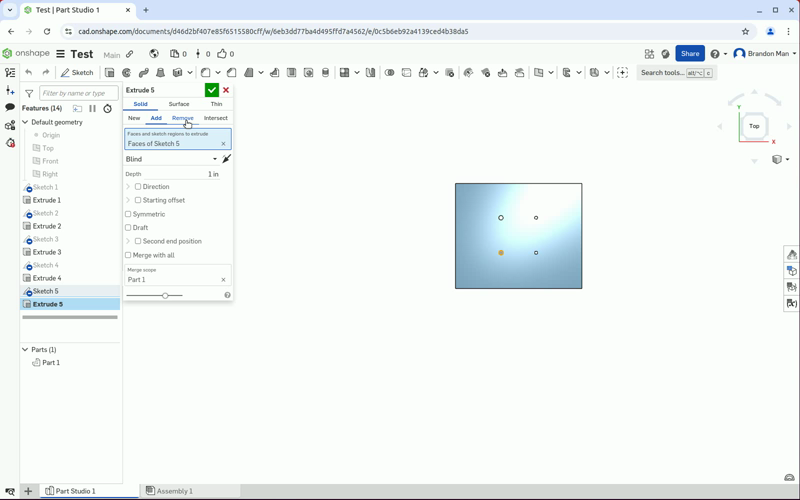
click(186, 120)
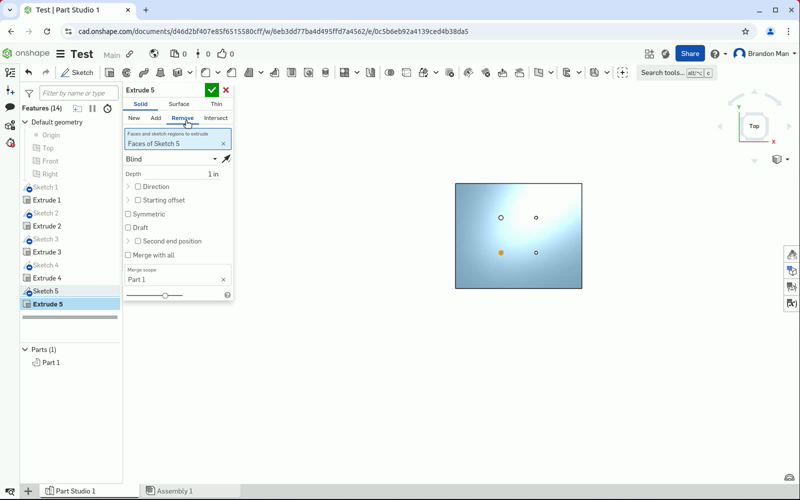
key(tab, 4)
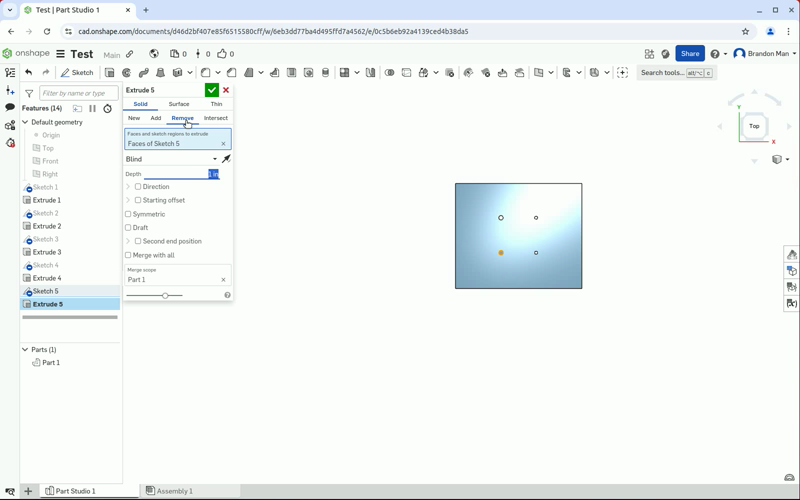
text(1.926)
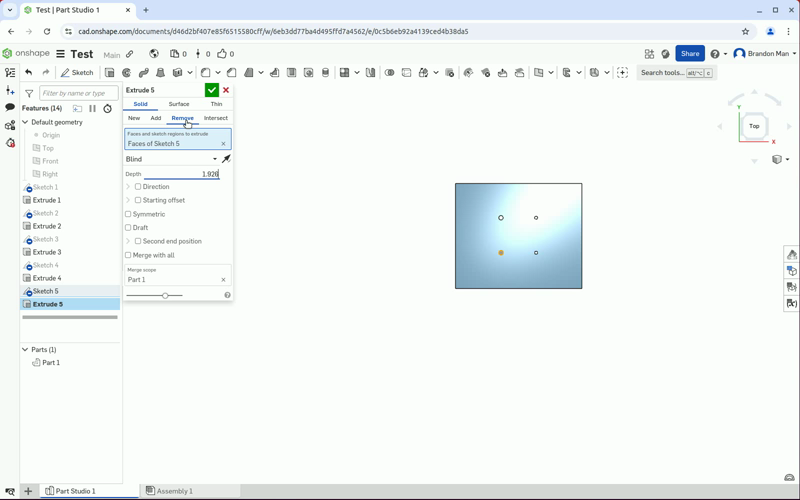
key(tab, 6)
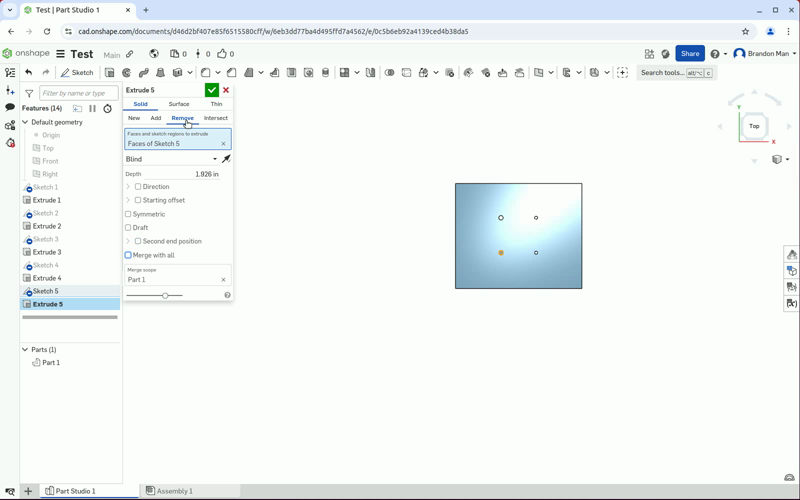
key(space)
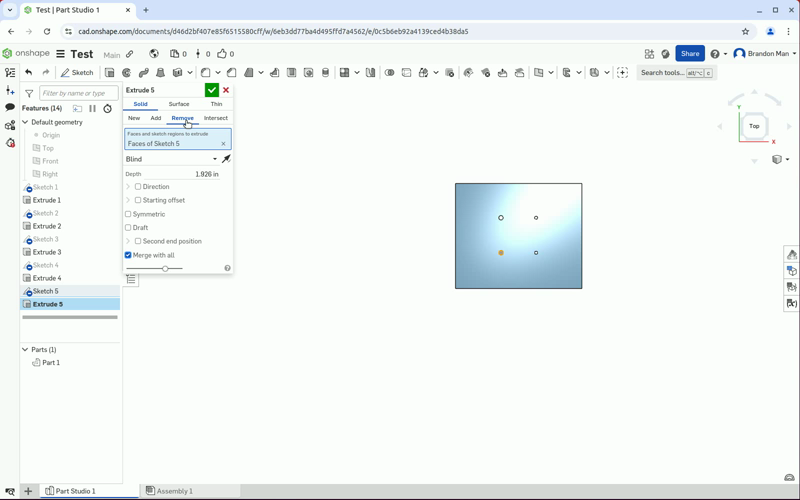
key(enter)
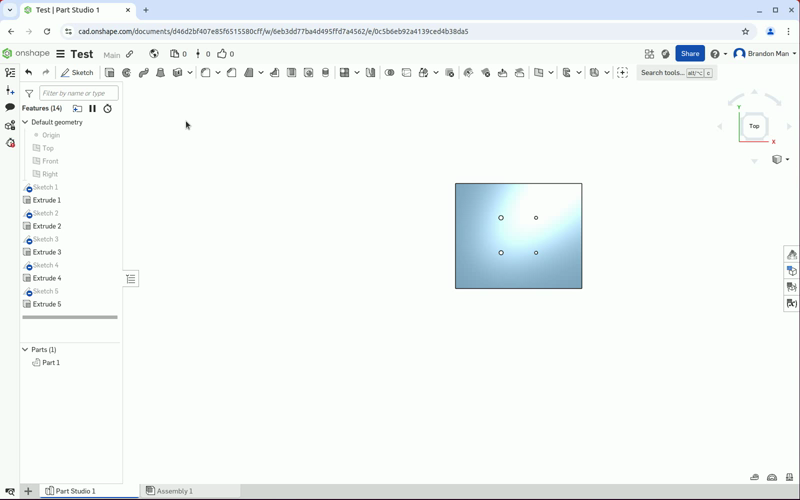
key(shift+h)
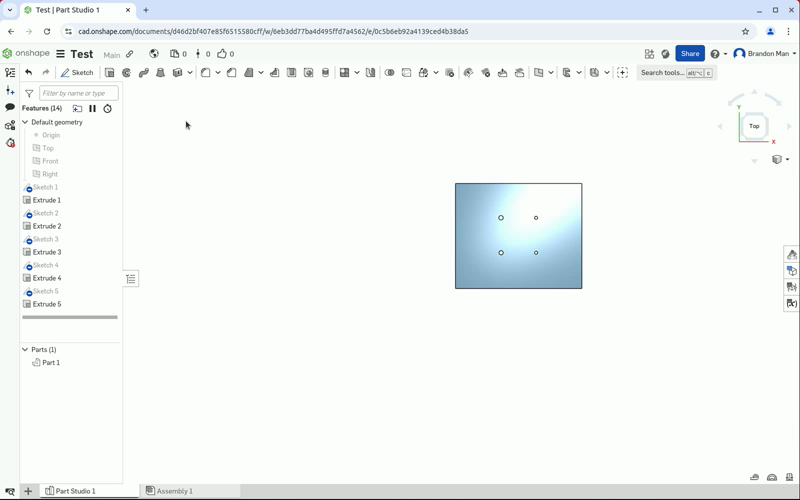
key(shift+h)
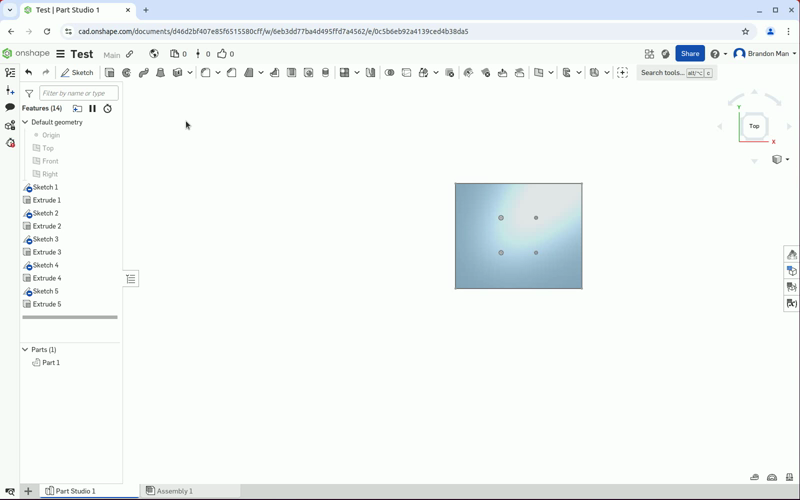
key(shift+7)
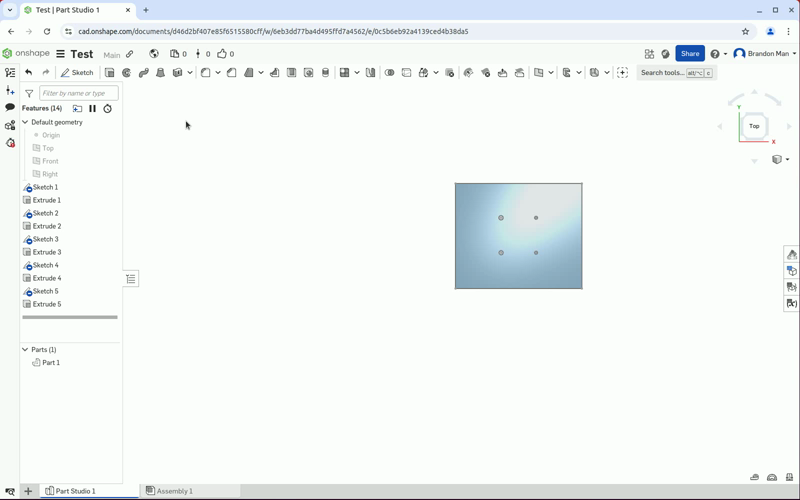
key(up, 3)
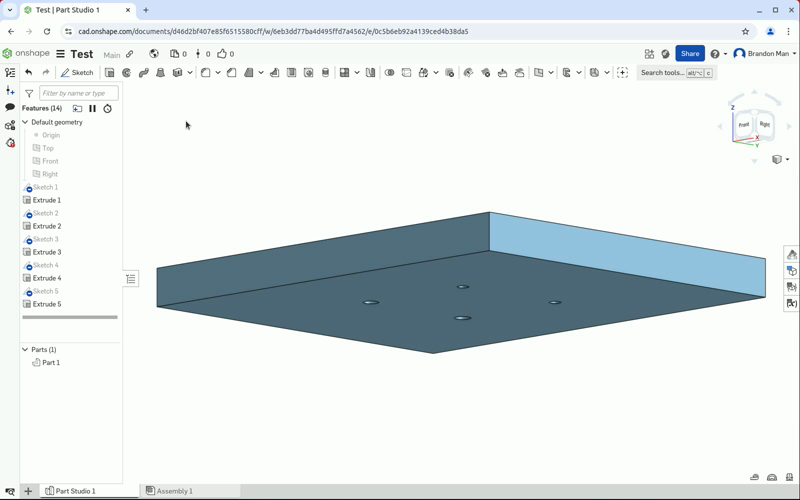
key(left, 3)
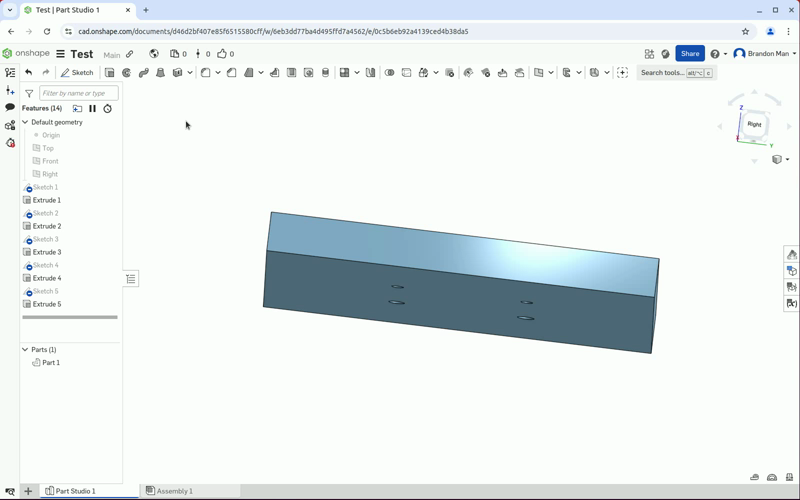
key(right, 3)
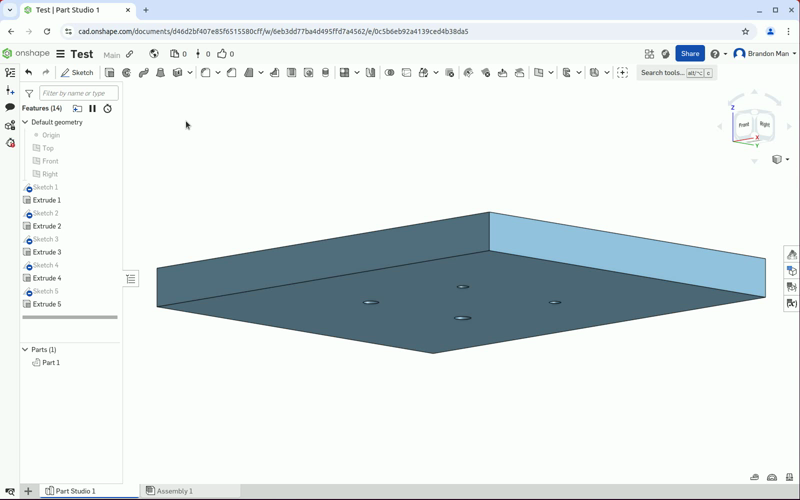
key(down, 3)
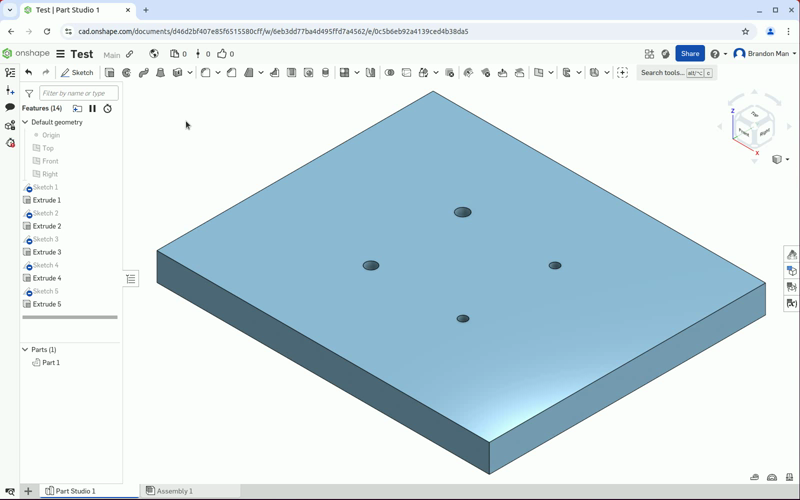
mouse_move(73, 189)
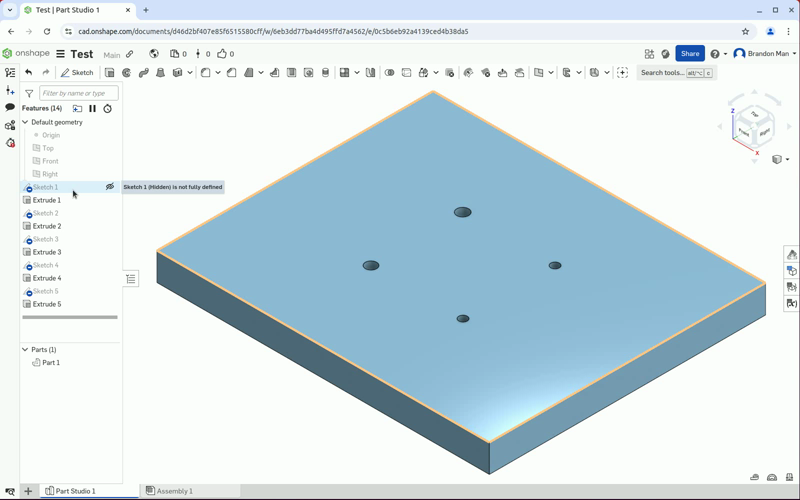
click(73, 189)